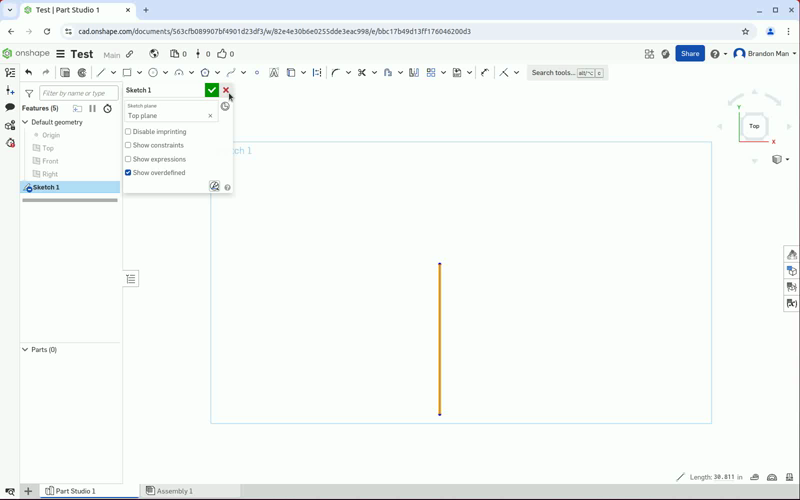
key(shift+h)
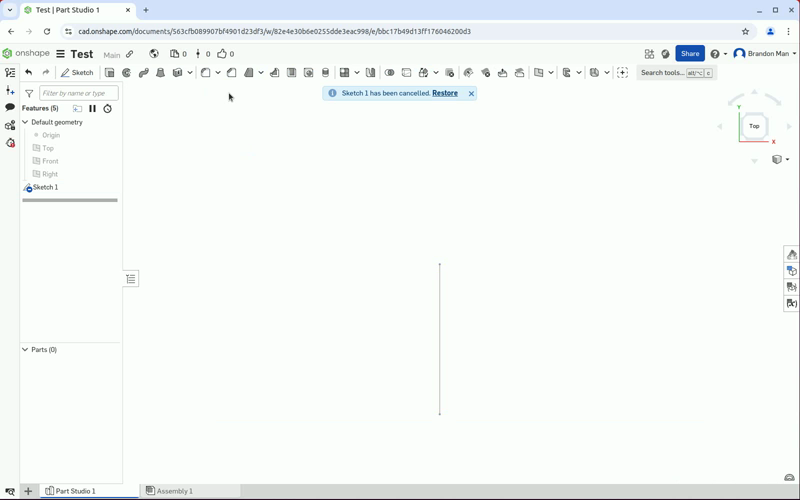
key(shift+s)
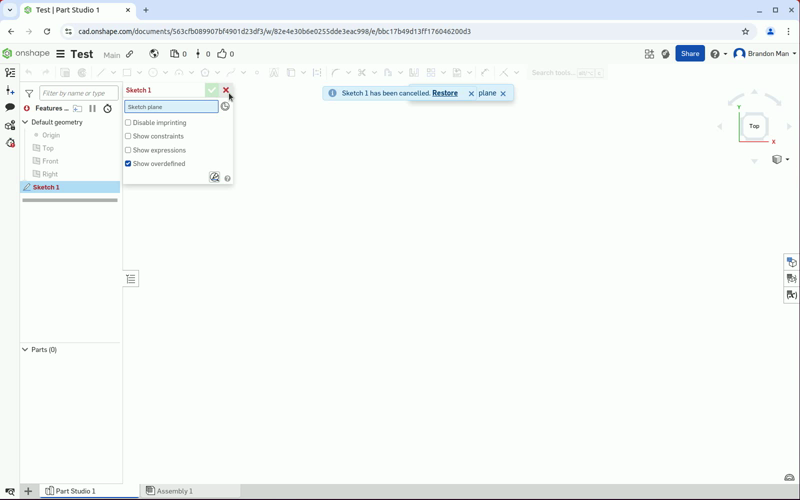
mouse_move(73, 150)
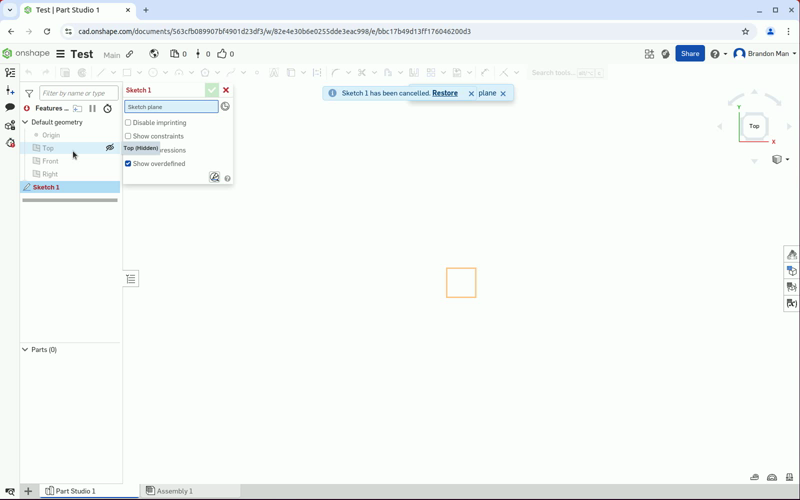
click(73, 150)
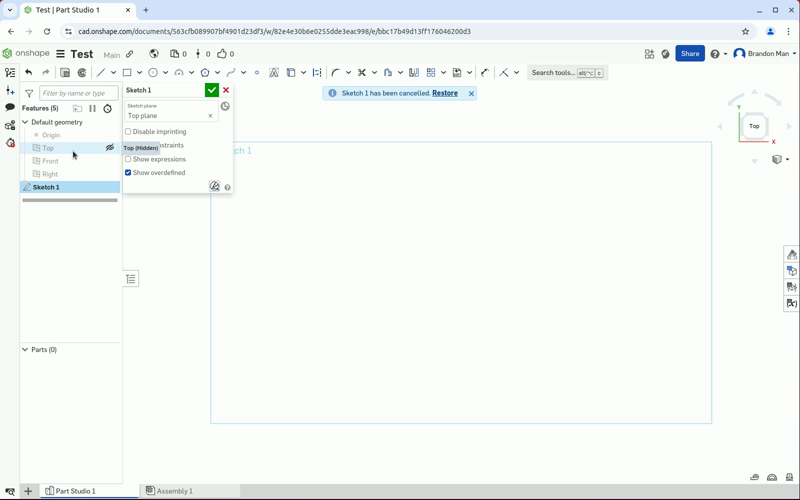
mouse_move(73, 352)
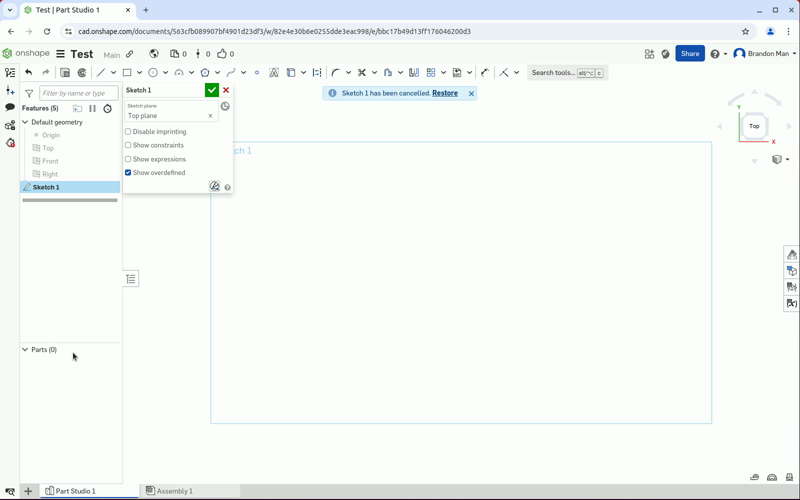
key(y)
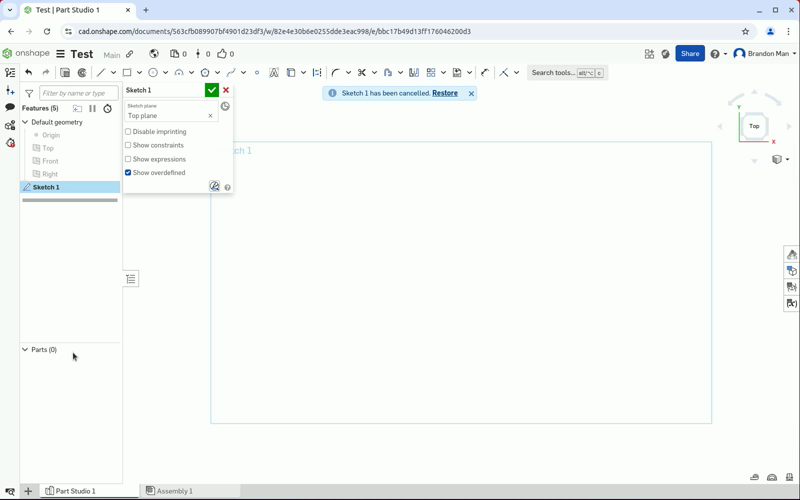
key(l)
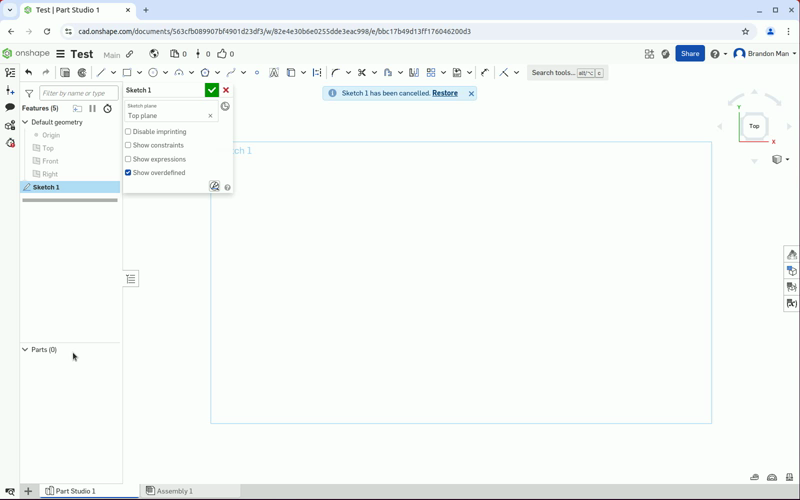
key_down(shift)
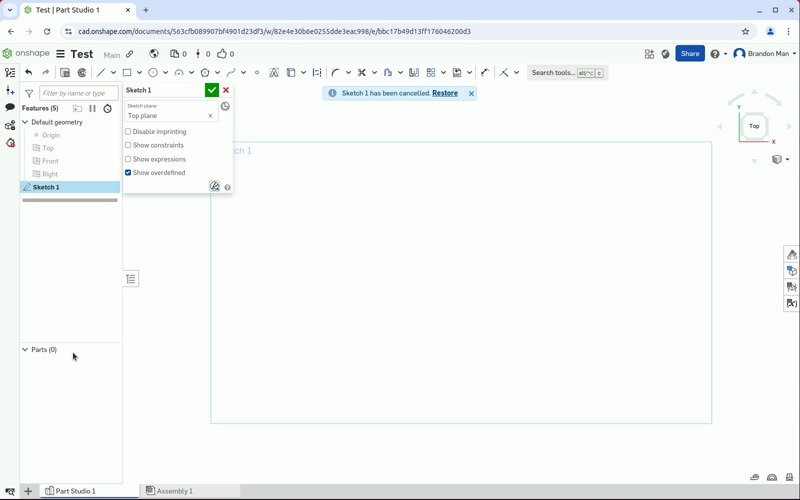
mouse_move(364, 284)
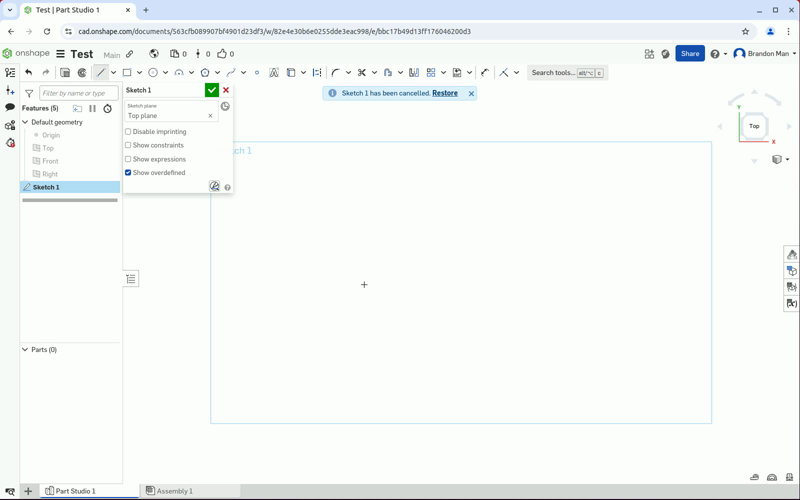
click(364, 284)
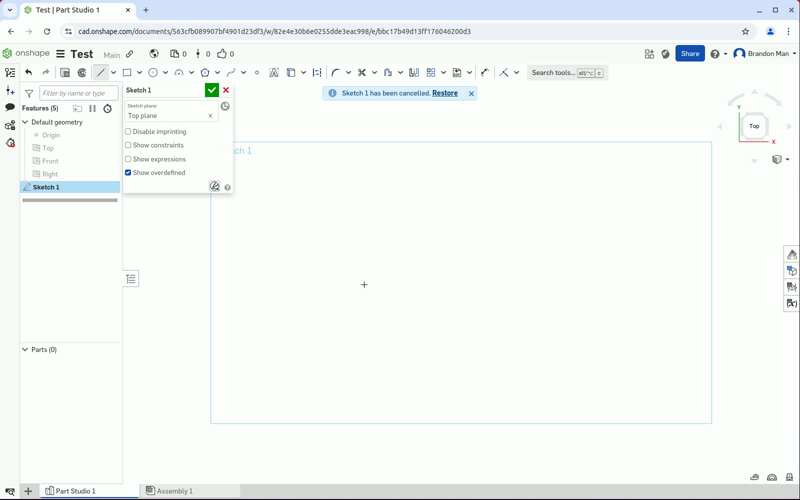
key_up(shift)
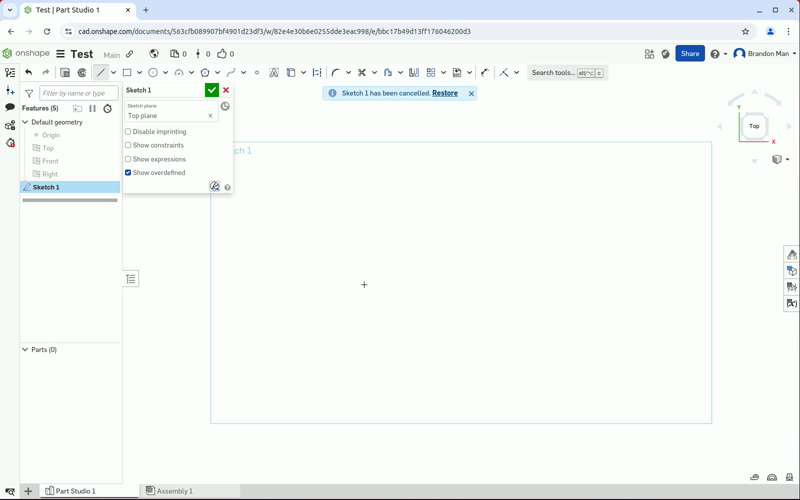
key_down(shift)
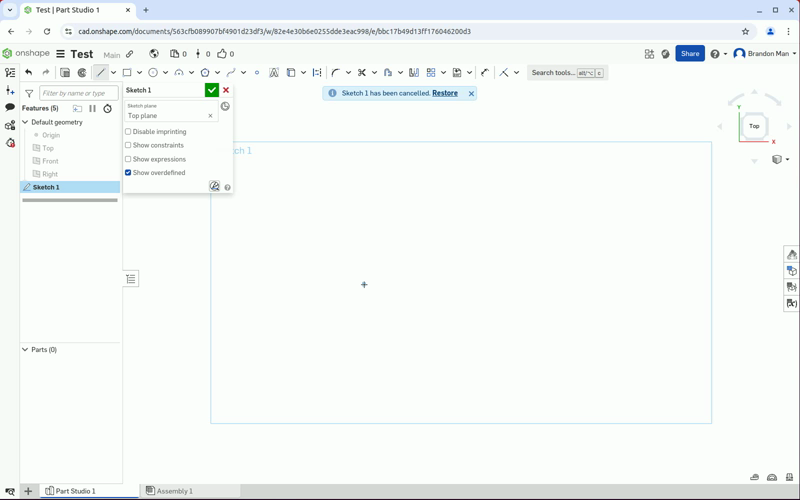
mouse_move(557, 284)
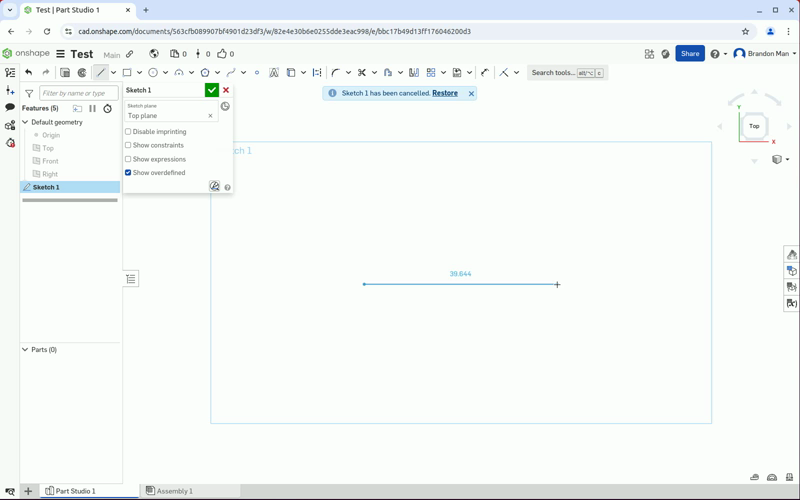
click(557, 284)
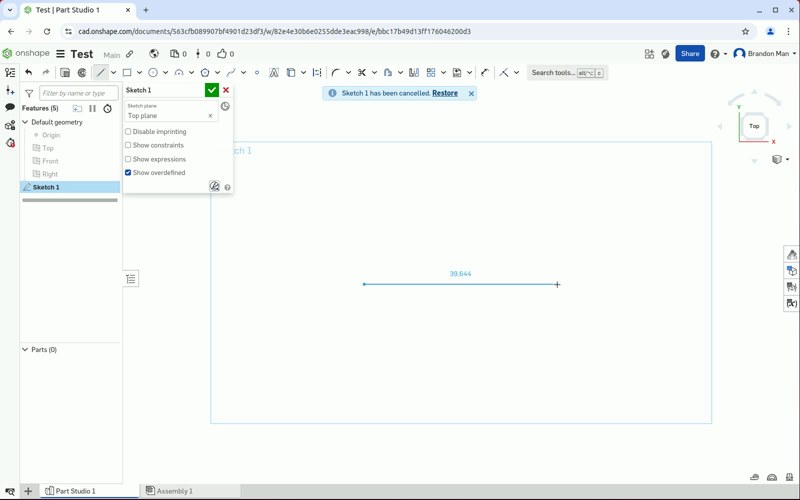
key_up(shift)
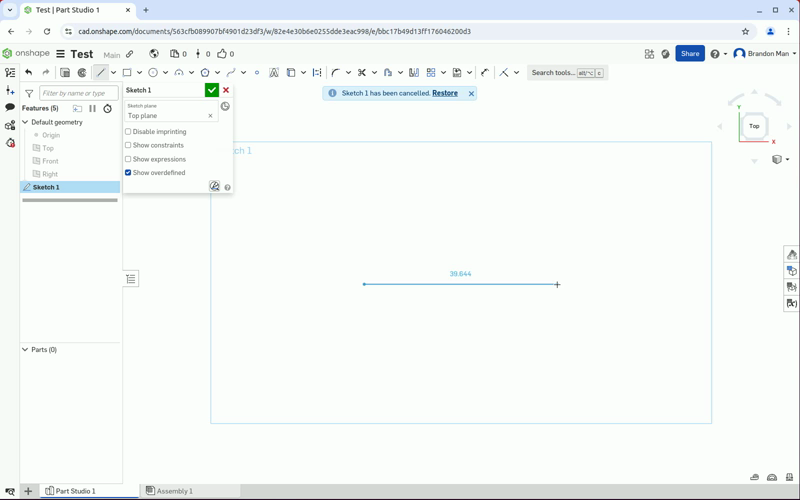
key_down(shift)
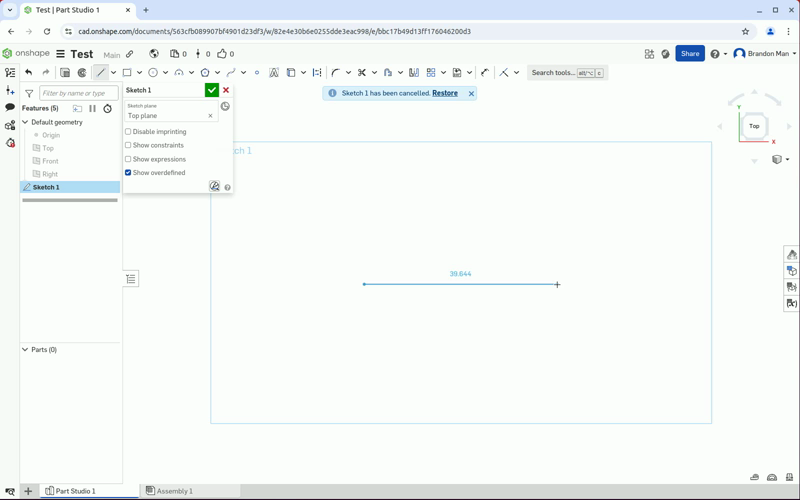
mouse_move(587, 284)
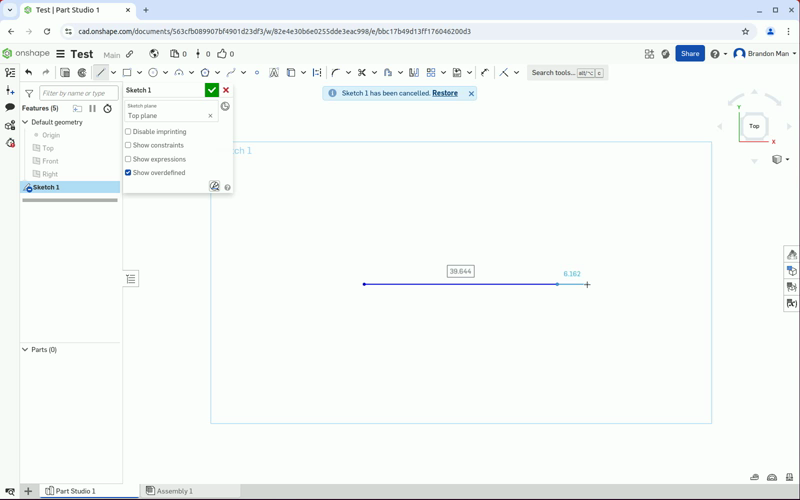
mouse_move(557, 282)
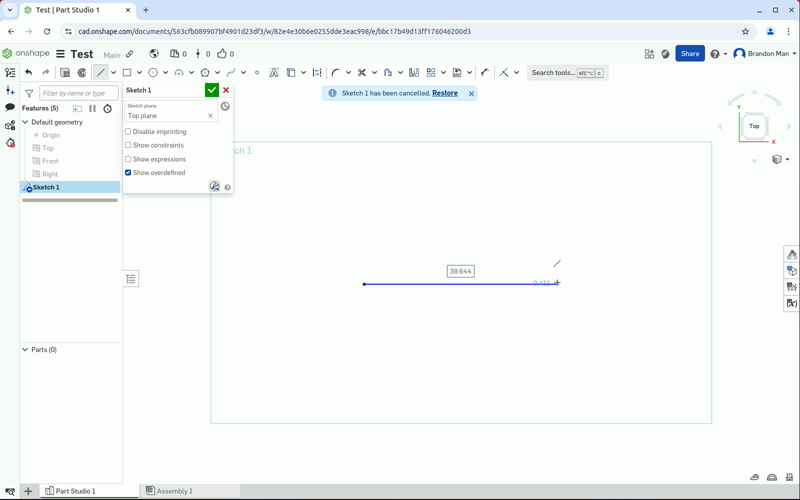
scroll(6)
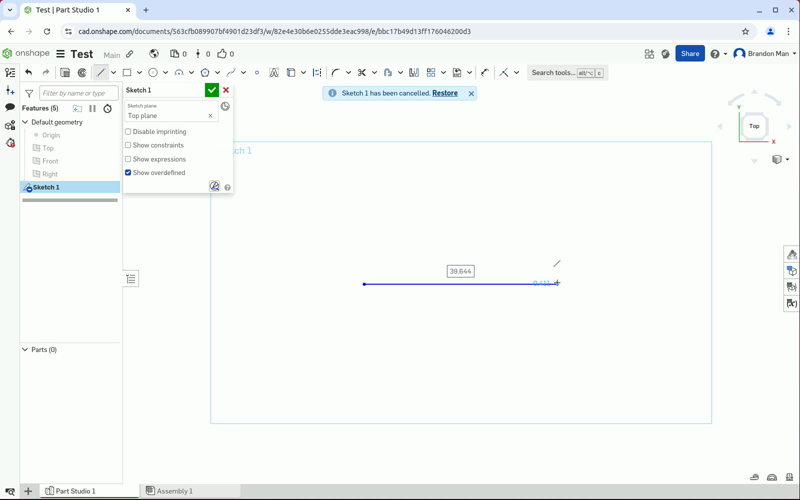
scroll(6)
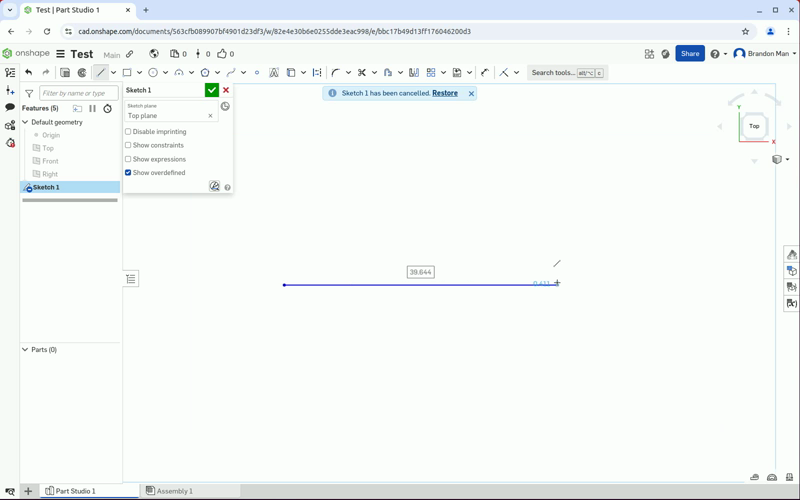
scroll(6)
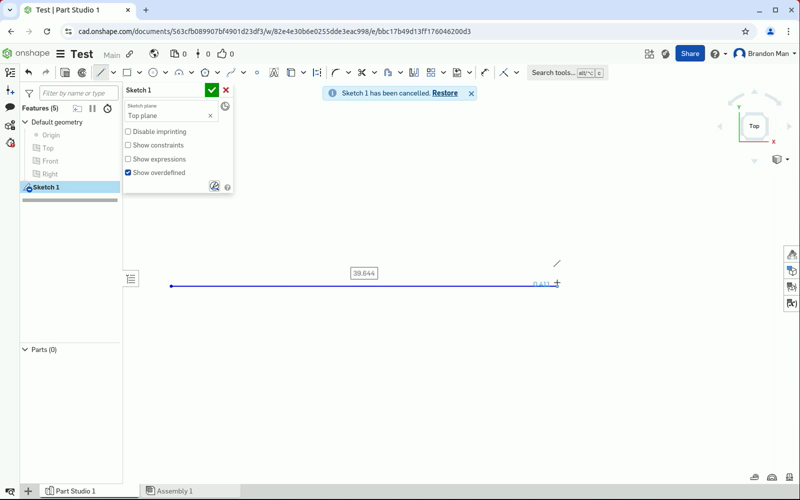
scroll(6)
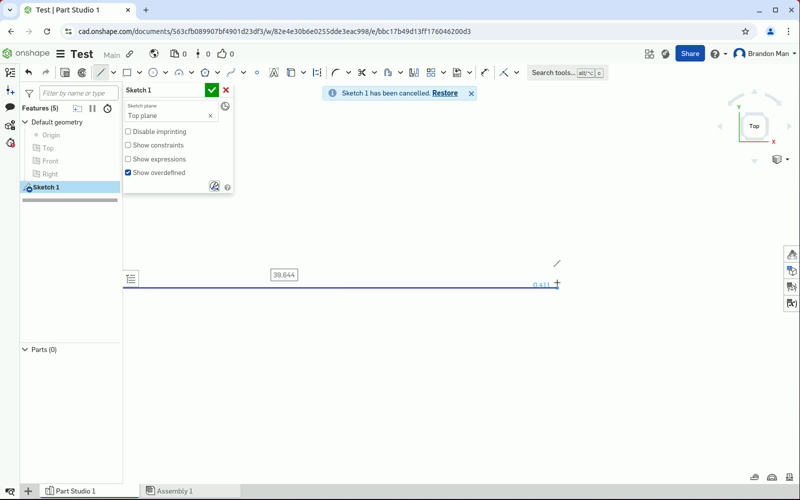
scroll(6)
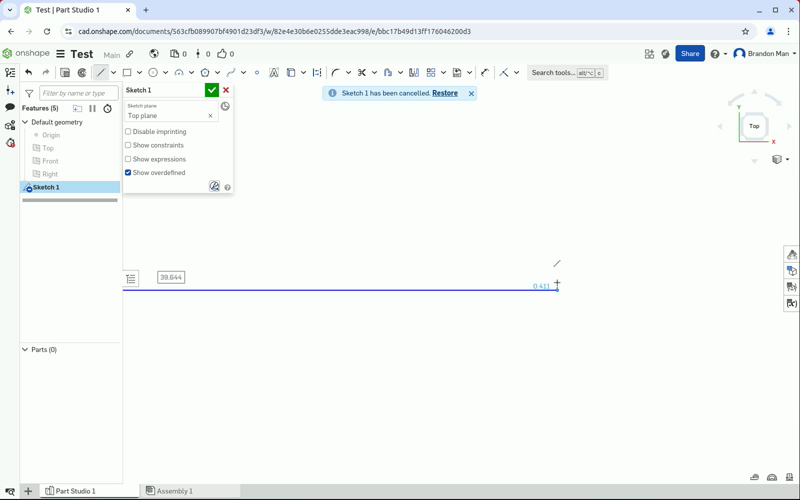
scroll(6)
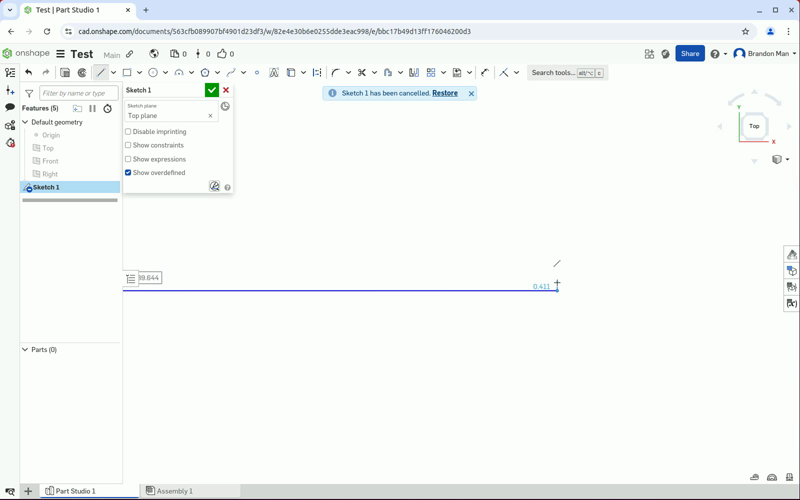
scroll(6)
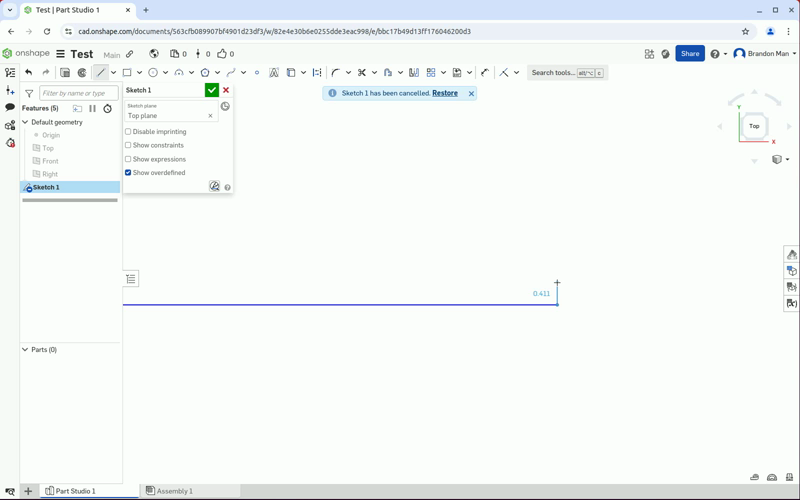
click(557, 282)
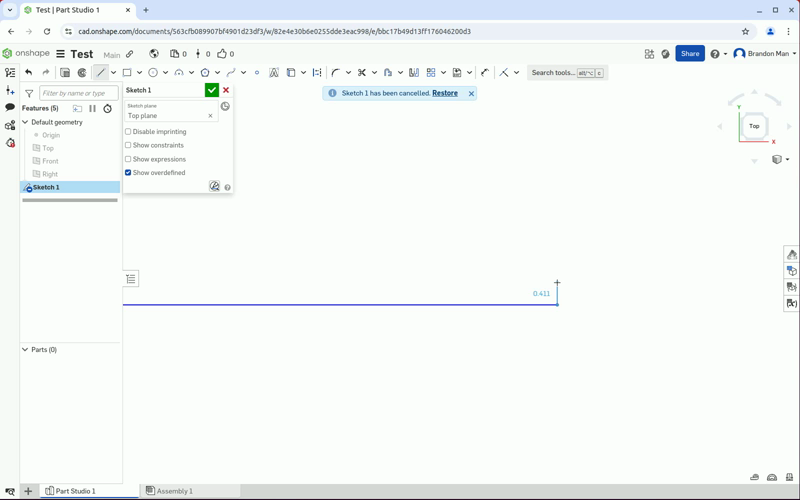
scroll(-6)
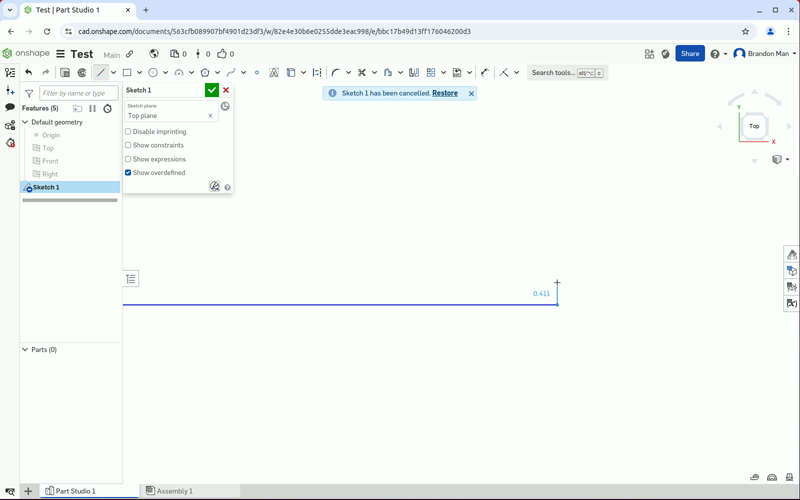
scroll(-6)
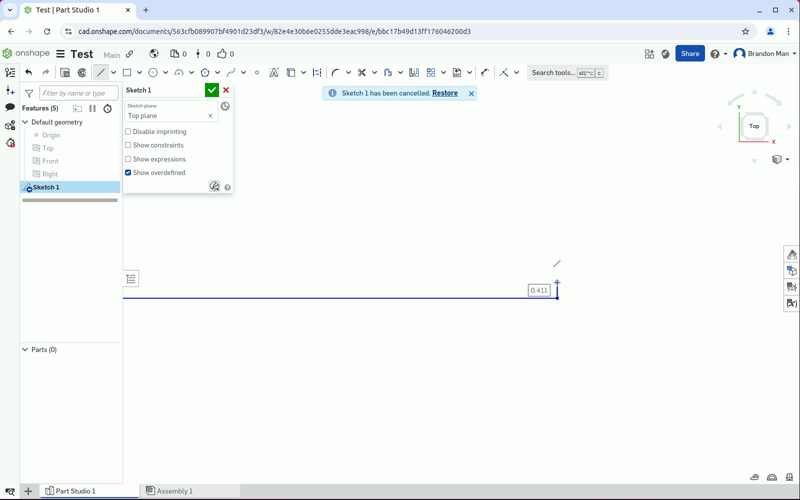
scroll(-6)
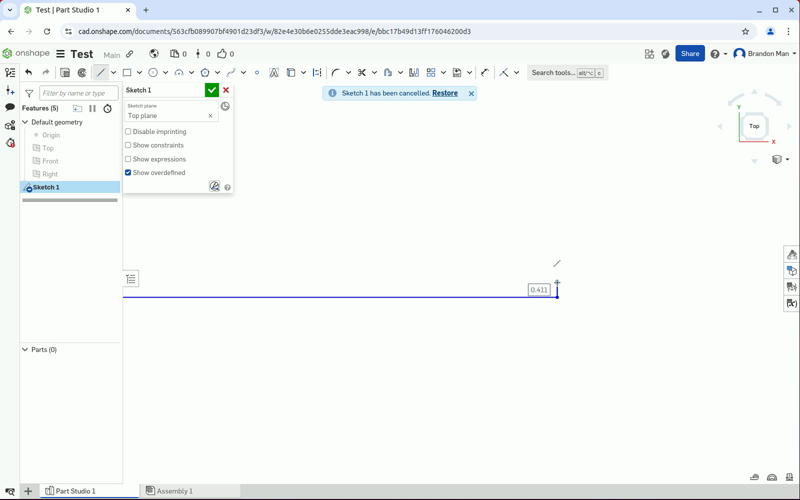
scroll(-6)
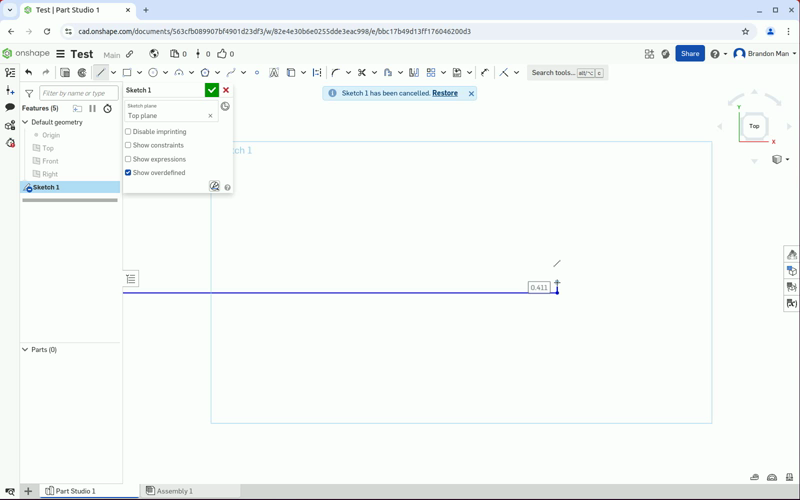
scroll(-6)
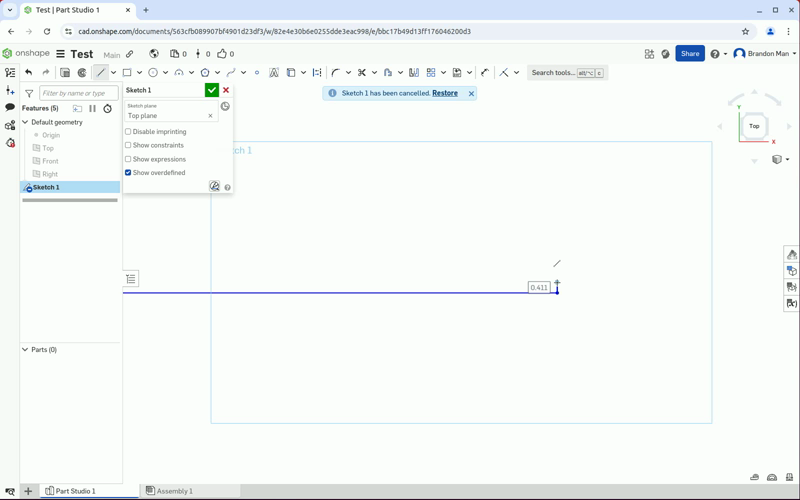
scroll(-6)
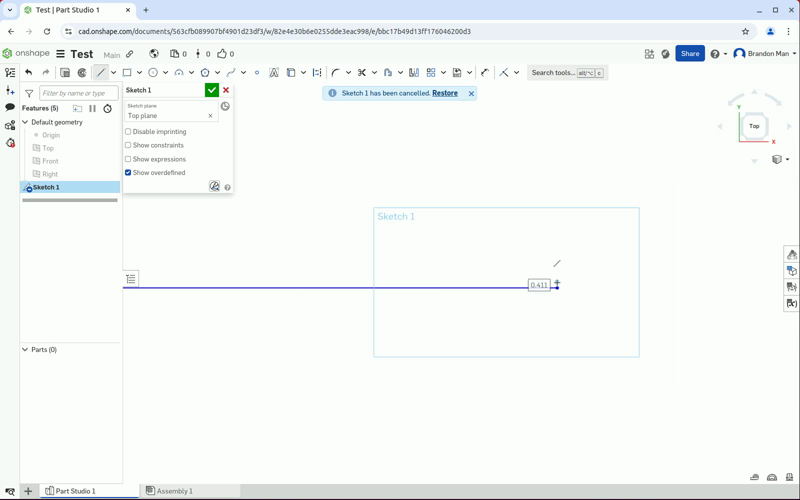
scroll(-6)
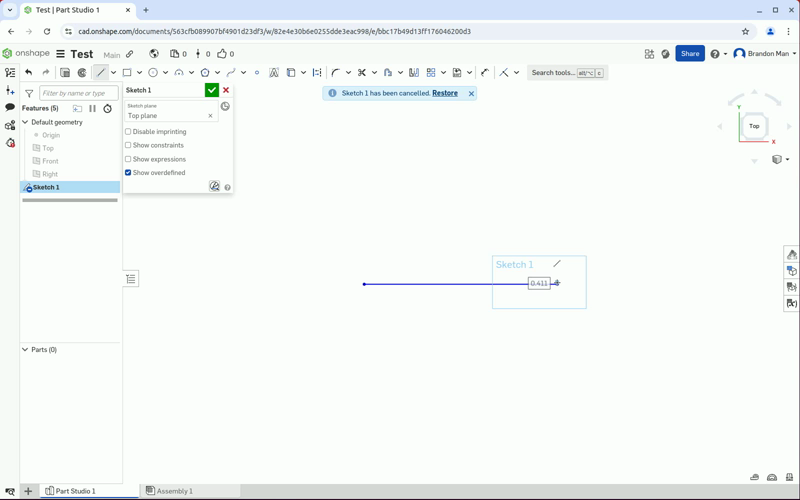
key_up(shift)
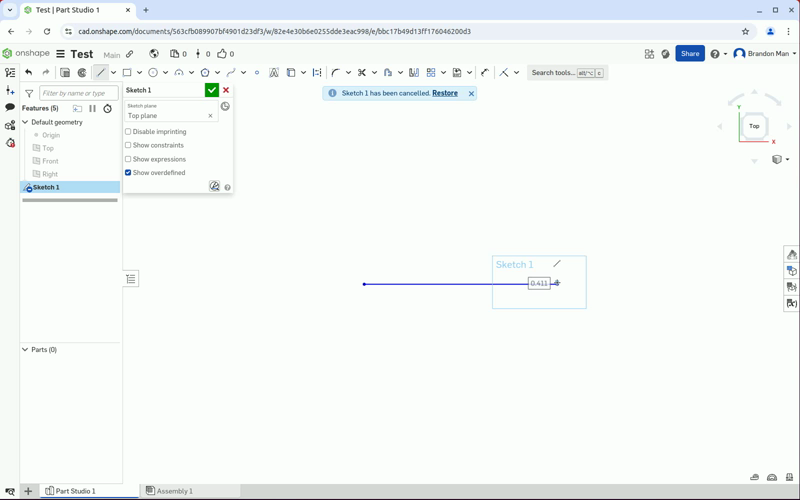
key_down(shift)
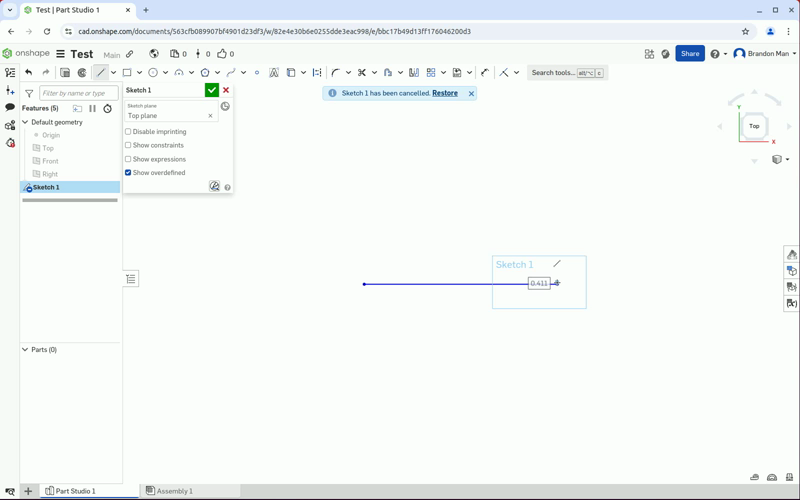
mouse_move(364, 282)
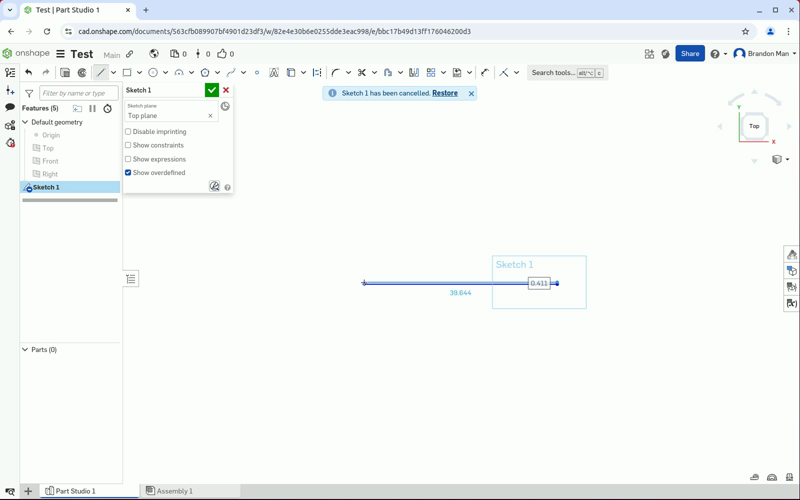
scroll(6)
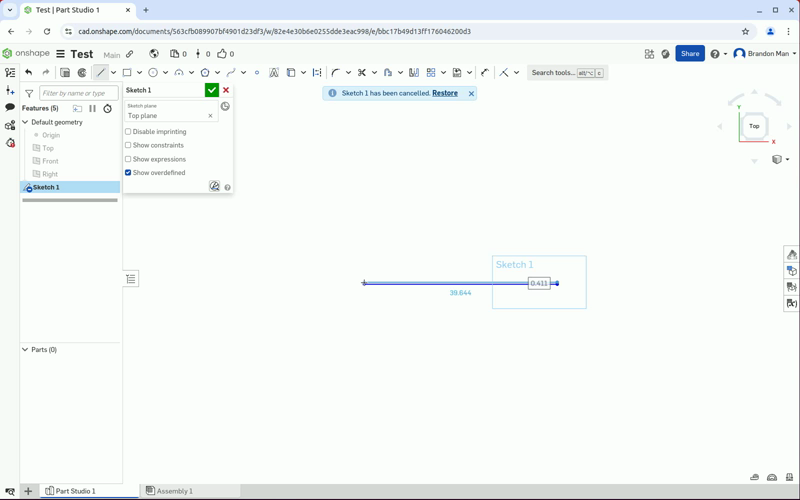
scroll(6)
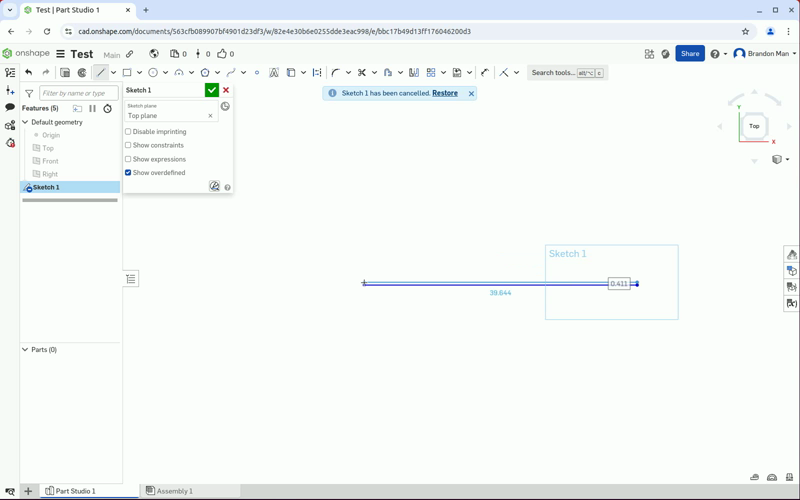
scroll(6)
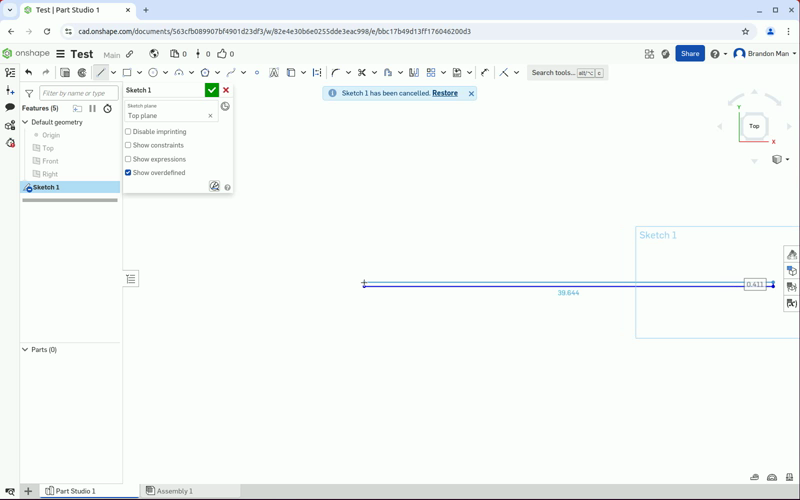
scroll(6)
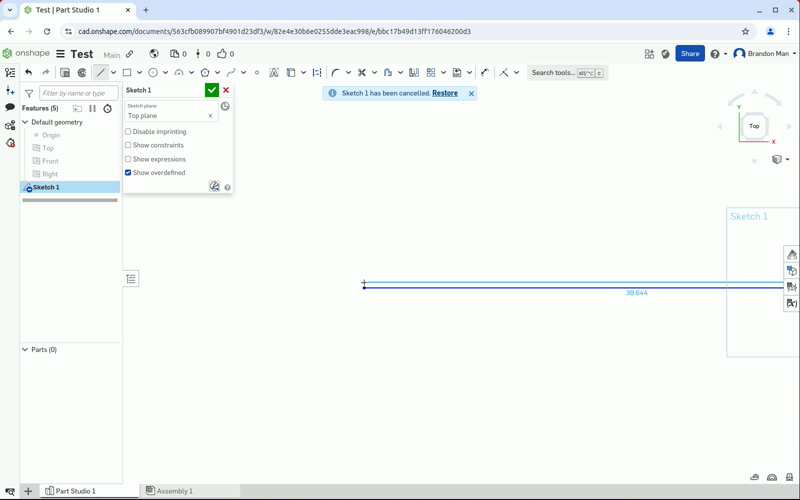
scroll(6)
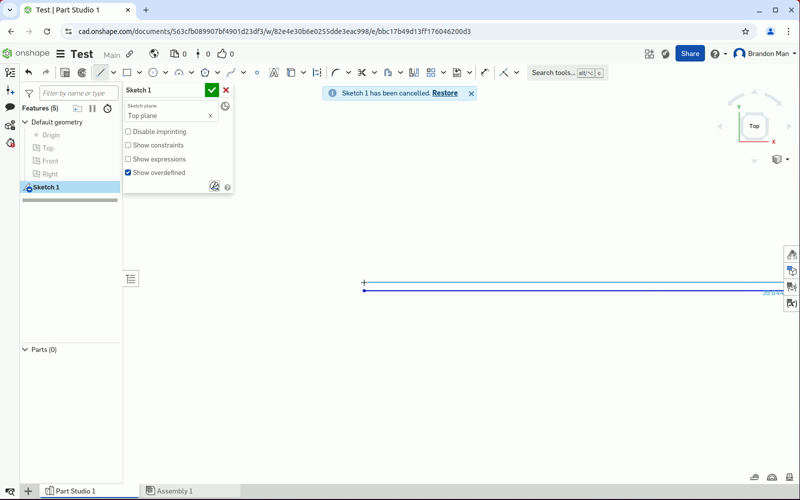
scroll(6)
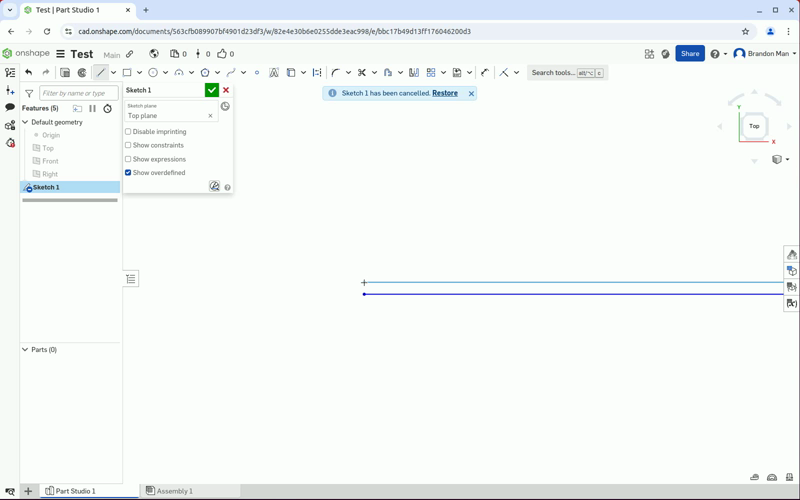
scroll(6)
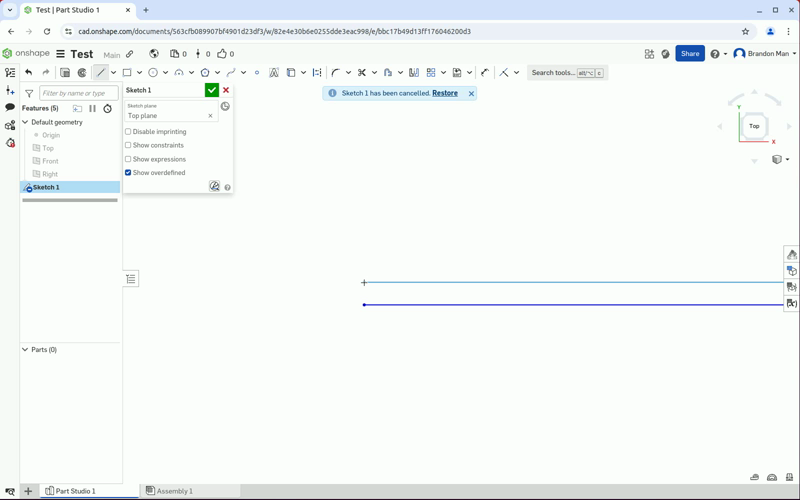
click(364, 282)
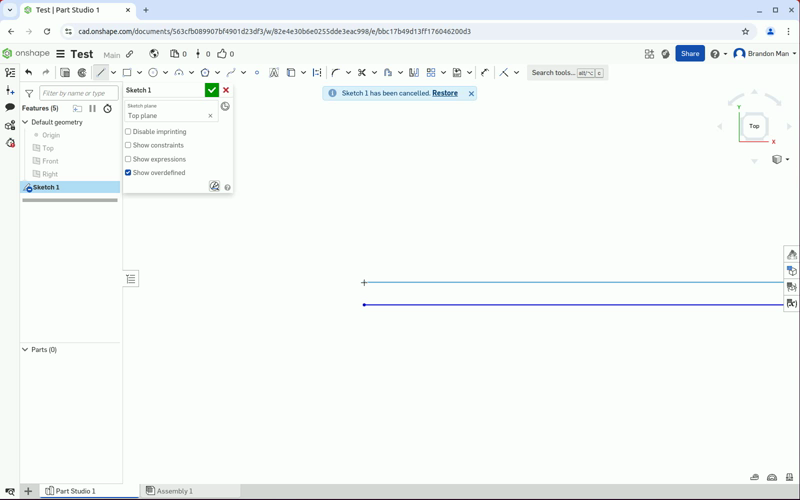
scroll(-6)
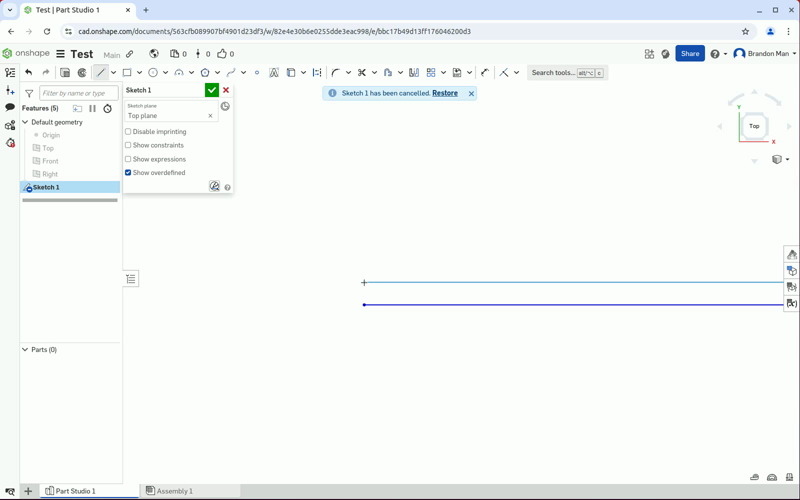
scroll(-6)
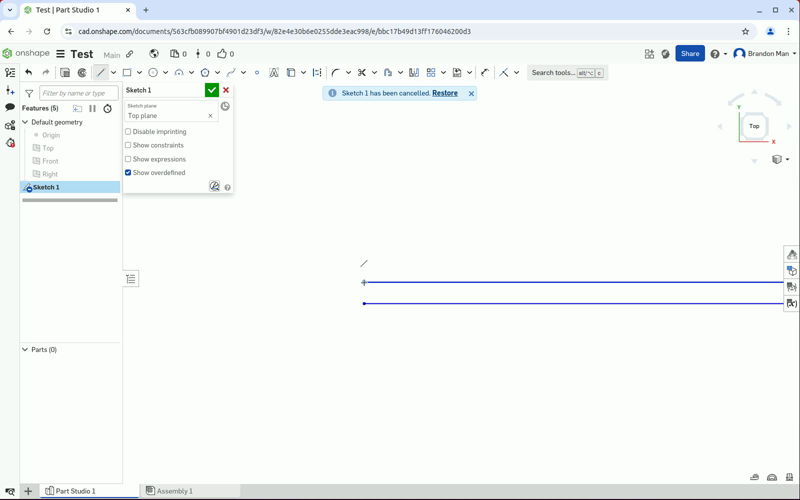
scroll(-6)
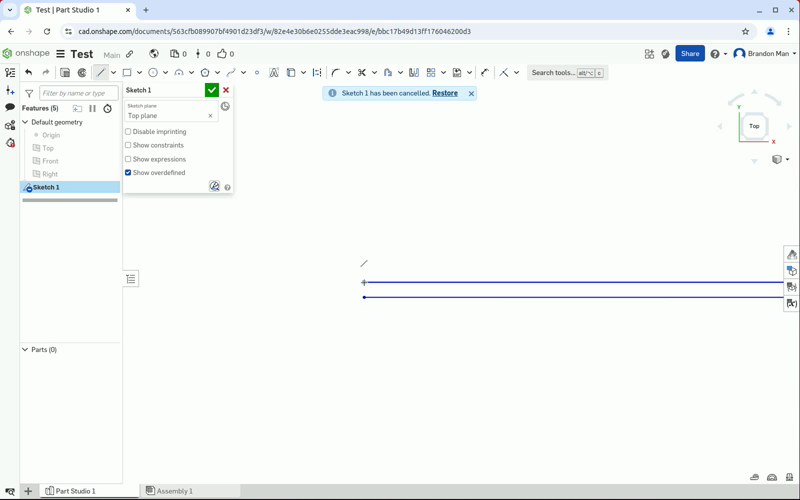
scroll(-6)
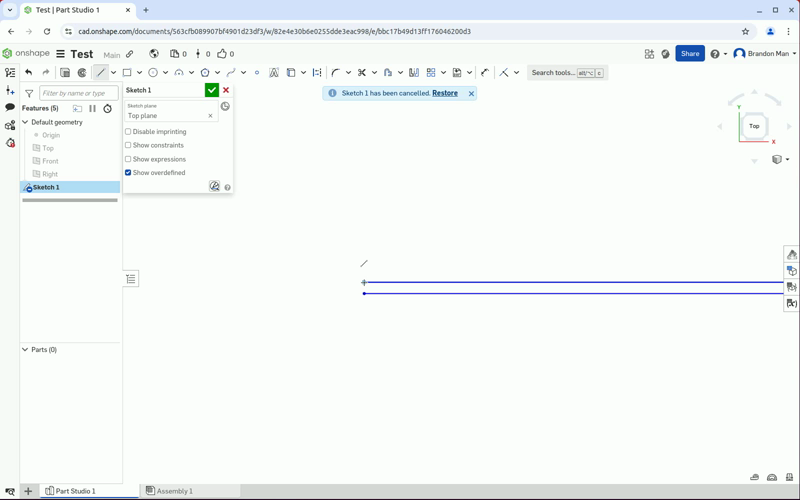
scroll(-6)
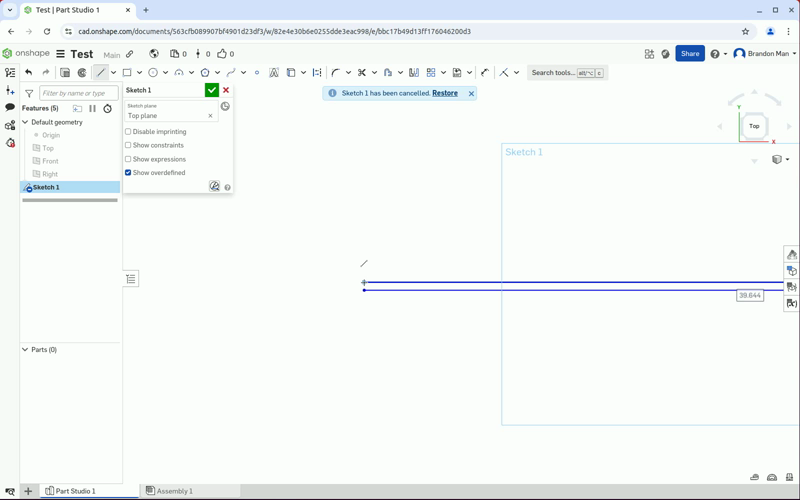
scroll(-6)
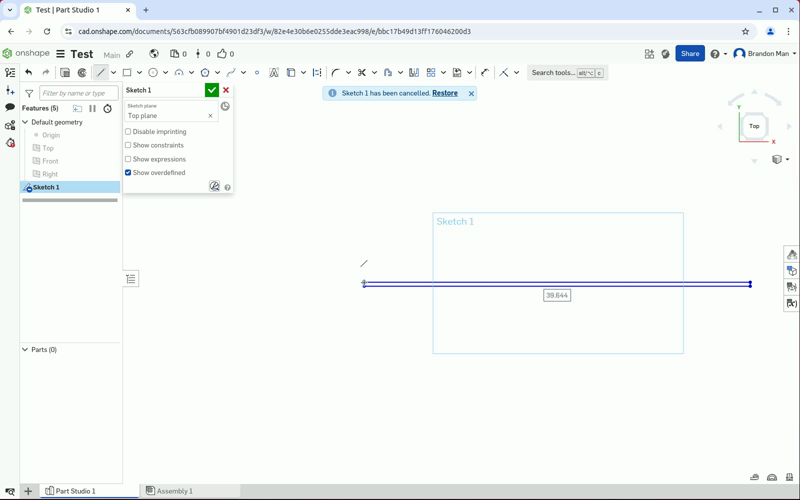
scroll(-6)
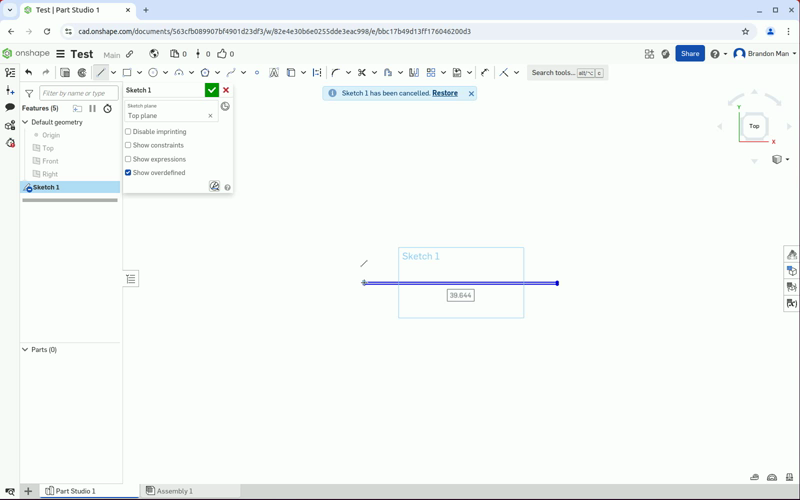
key_up(shift)
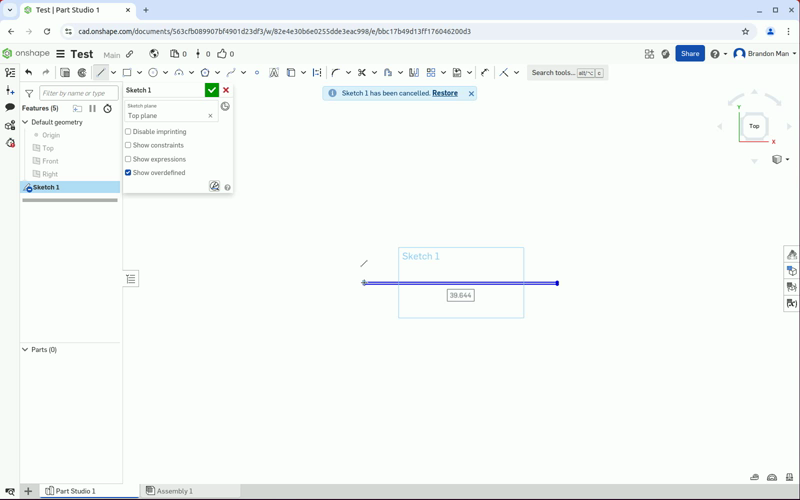
mouse_move(394, 282)
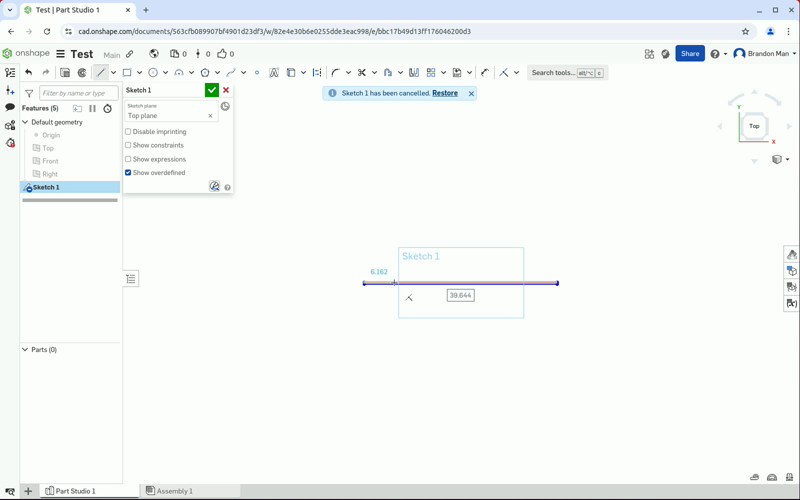
key_down(shift)
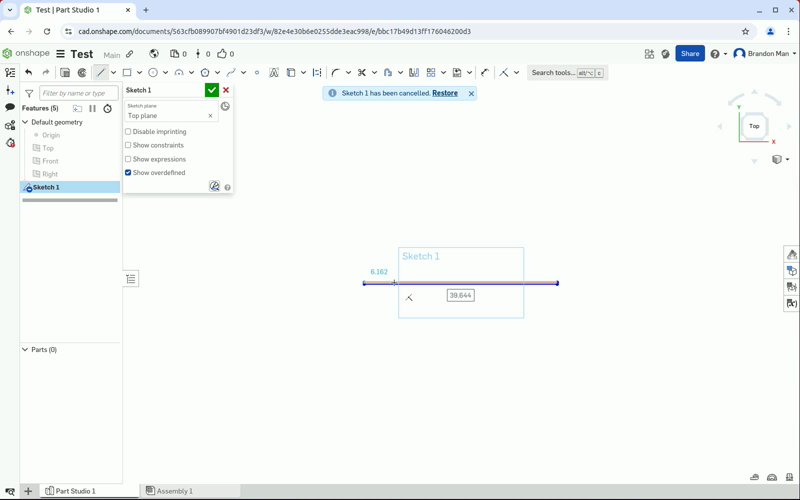
mouse_move(364, 284)
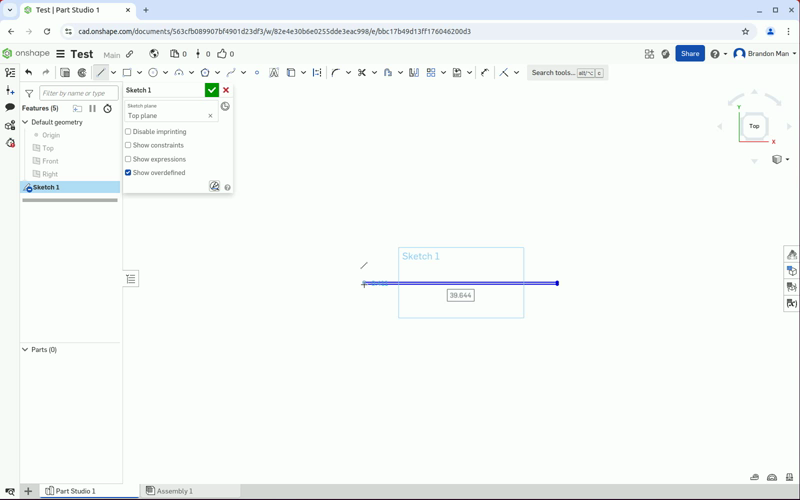
scroll(6)
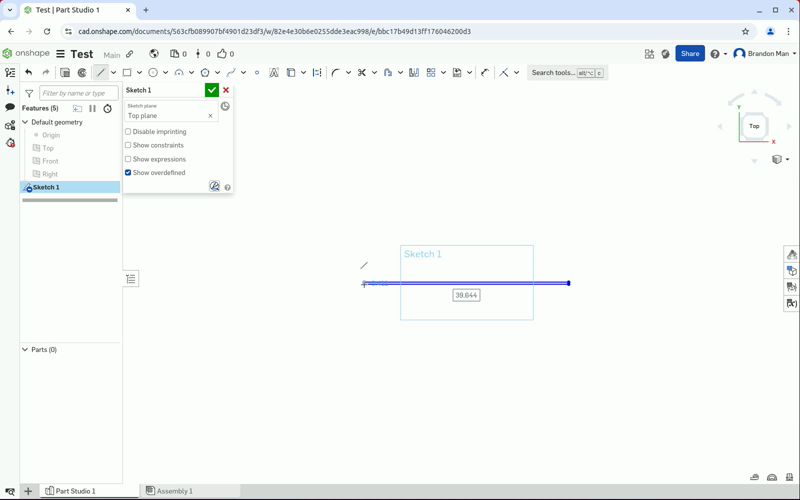
scroll(6)
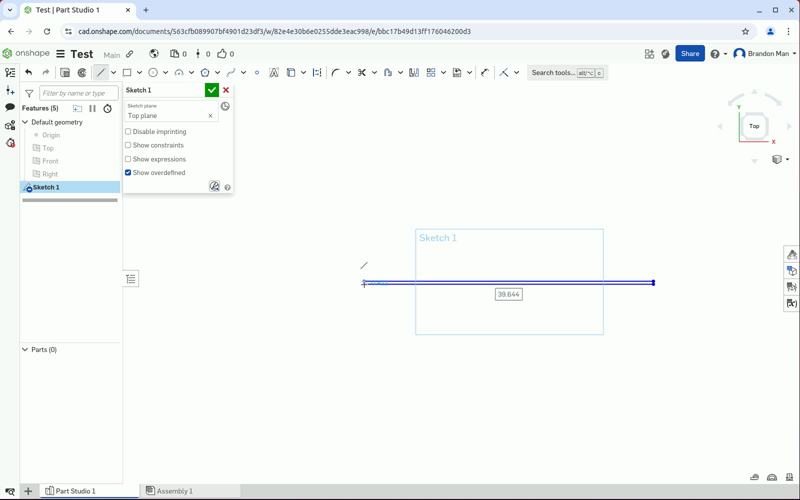
scroll(6)
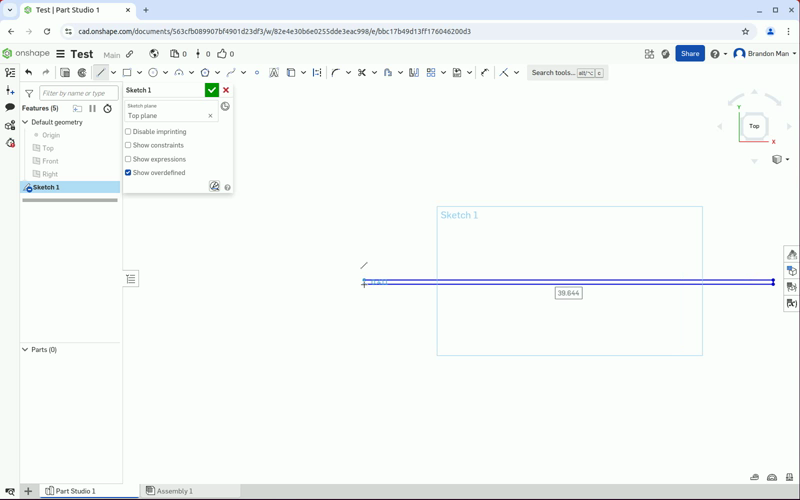
scroll(6)
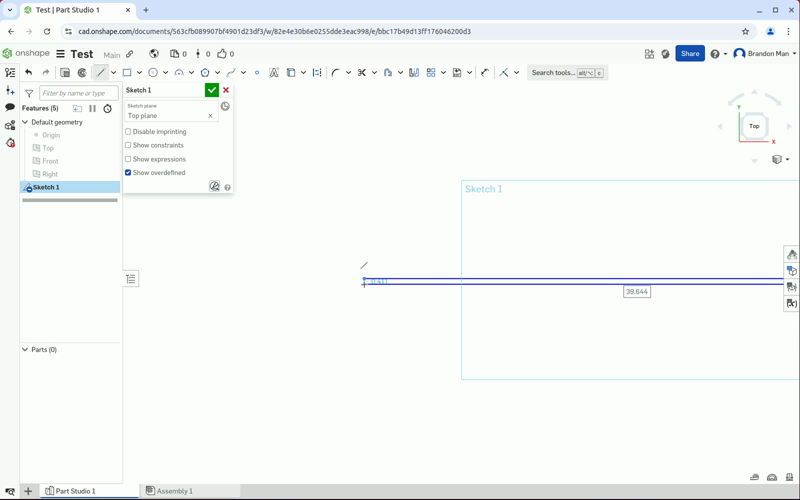
scroll(6)
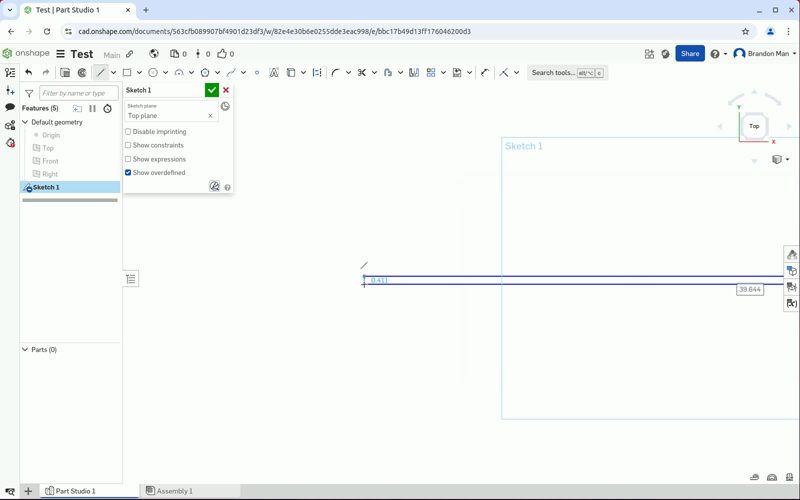
scroll(6)
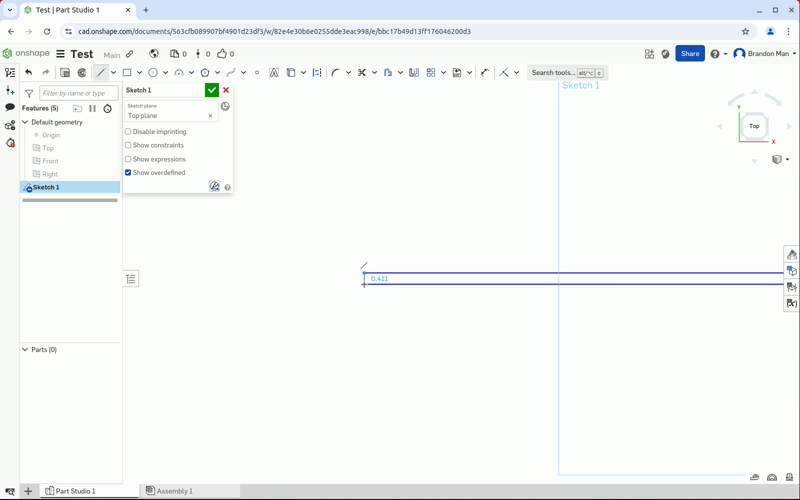
scroll(6)
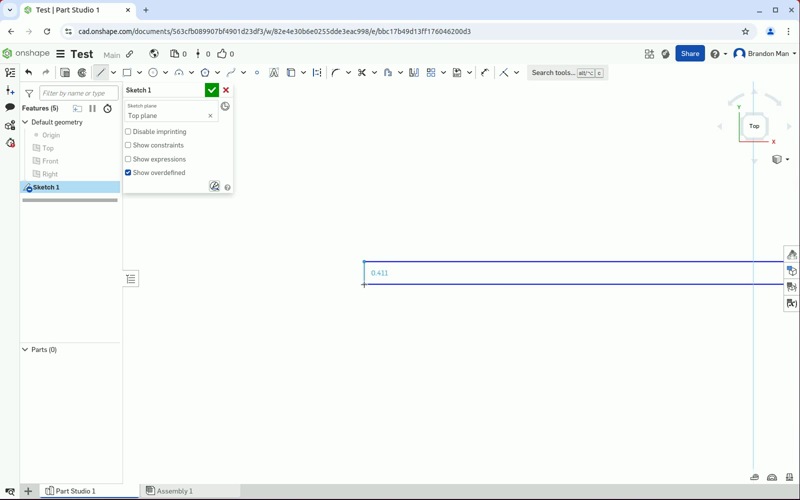
key_up(shift)
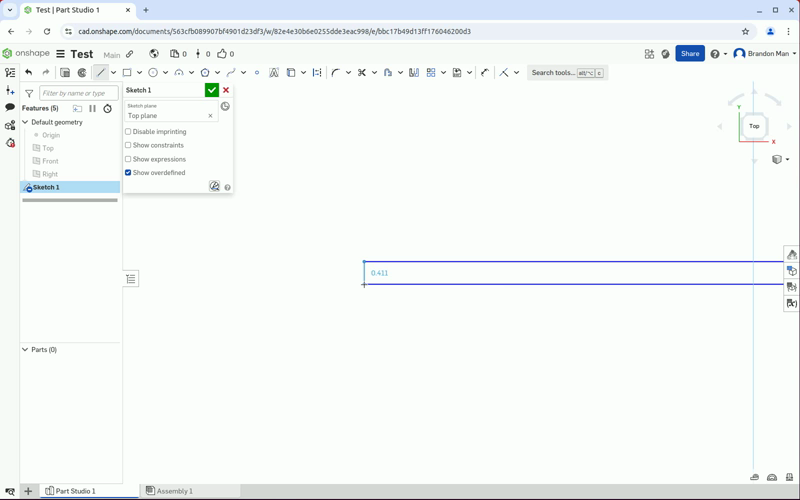
click(364, 284)
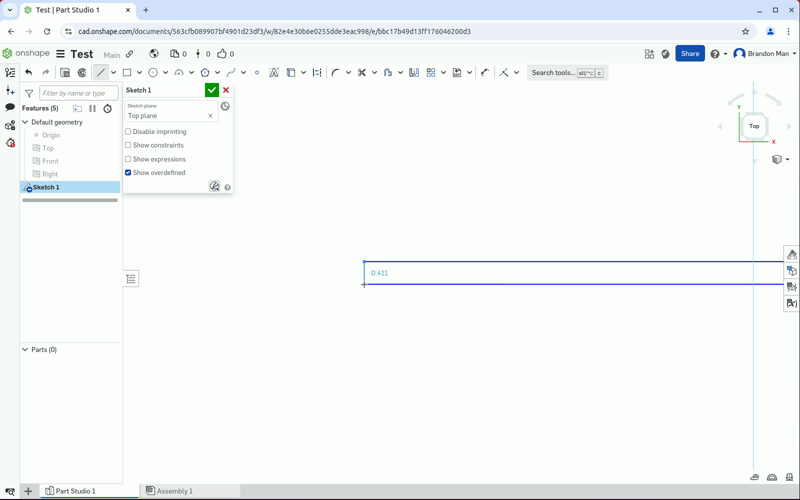
scroll(-6)
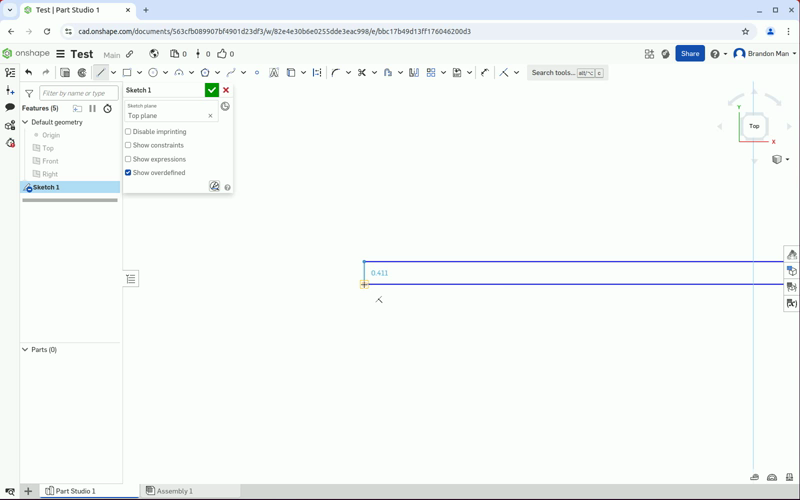
scroll(-6)
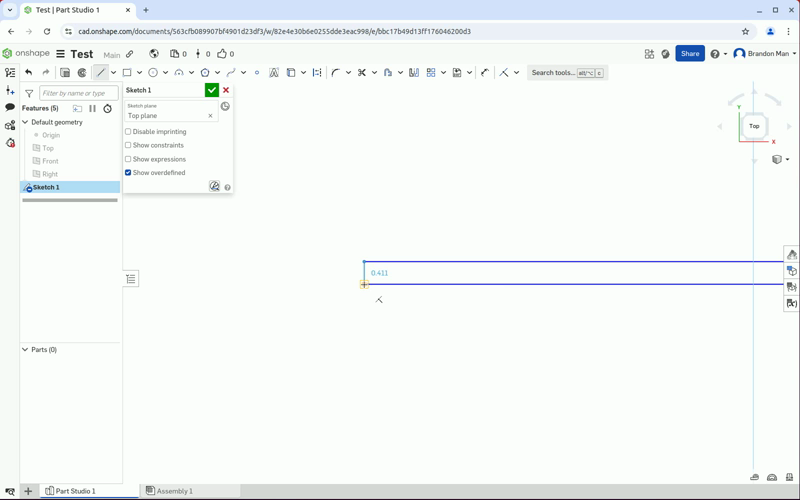
scroll(-6)
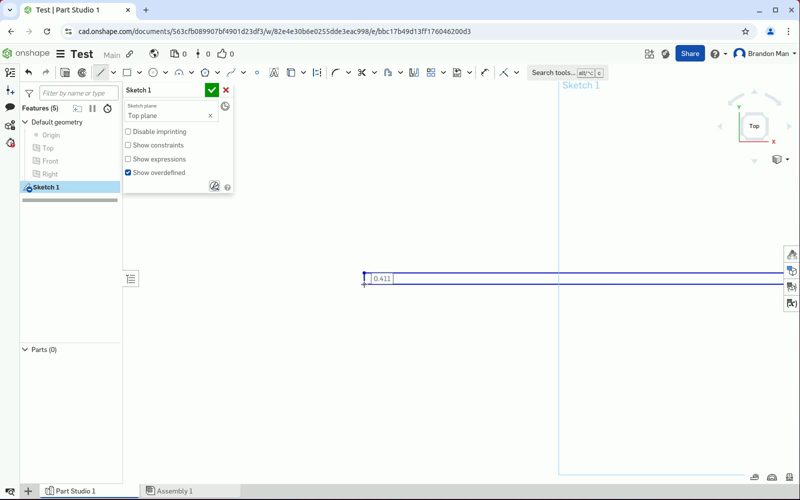
scroll(-6)
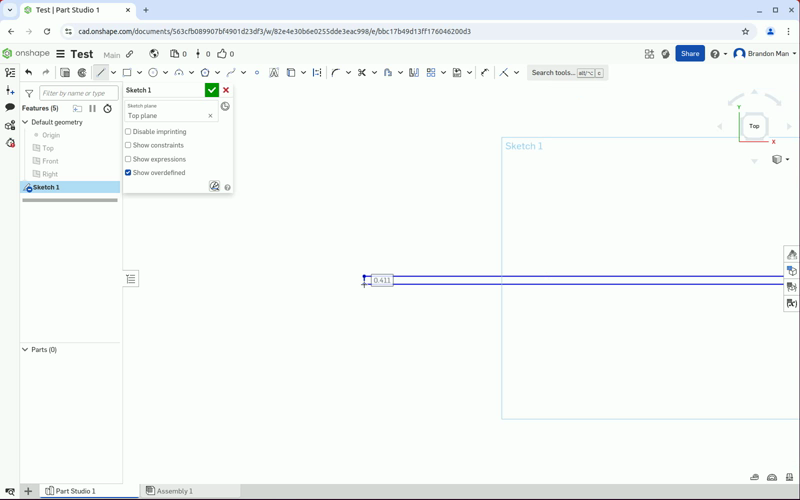
scroll(-6)
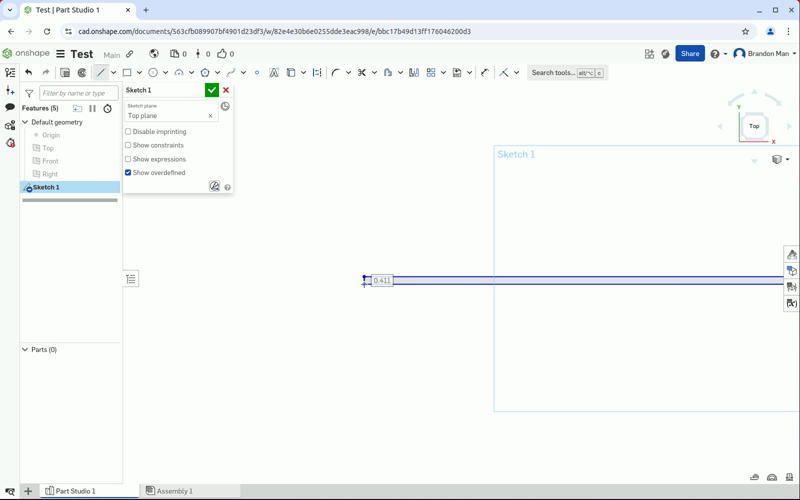
scroll(-6)
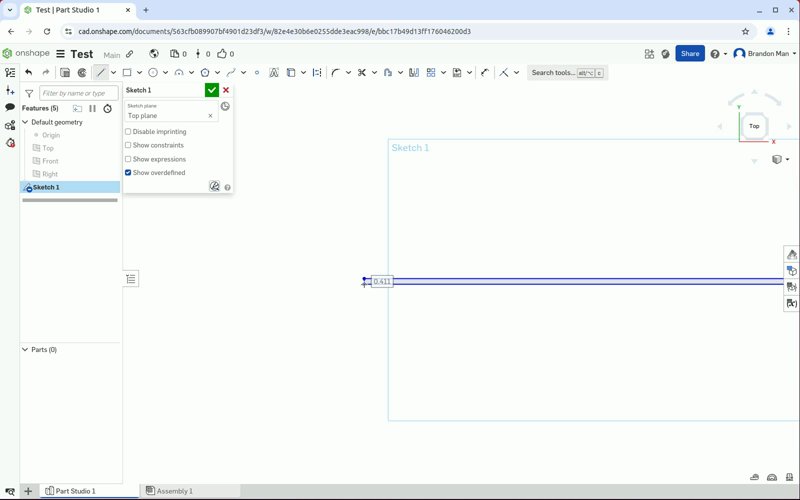
scroll(-6)
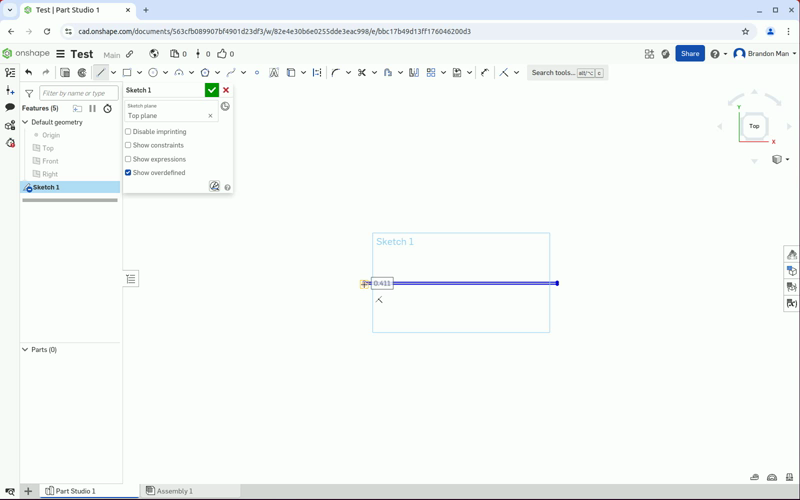
key(esc)
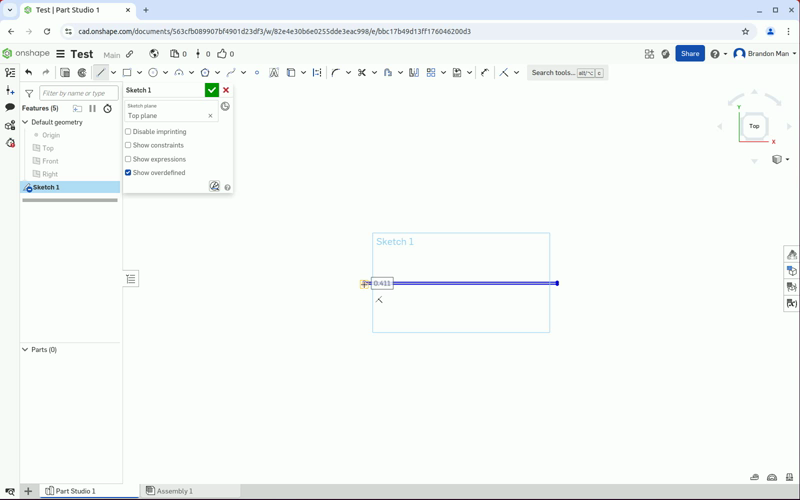
mouse_move(511, 283)
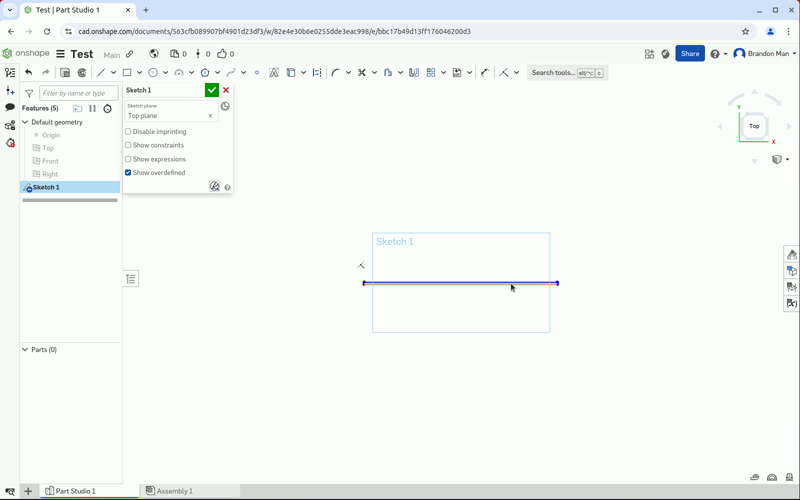
scroll(6)
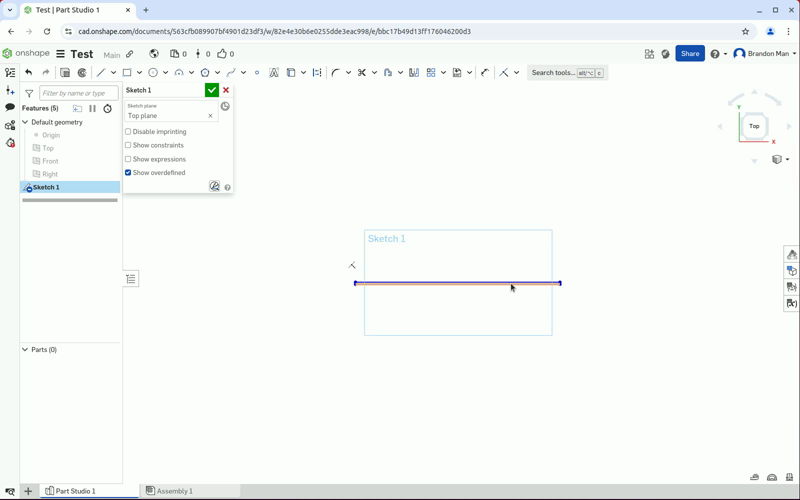
scroll(6)
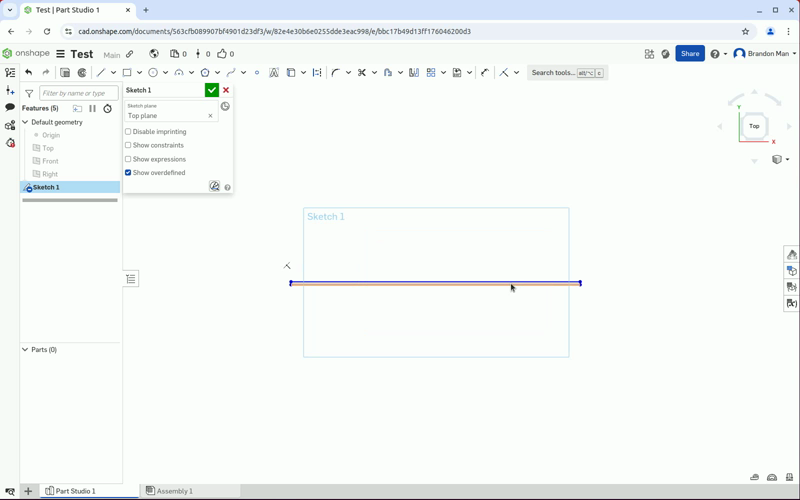
scroll(6)
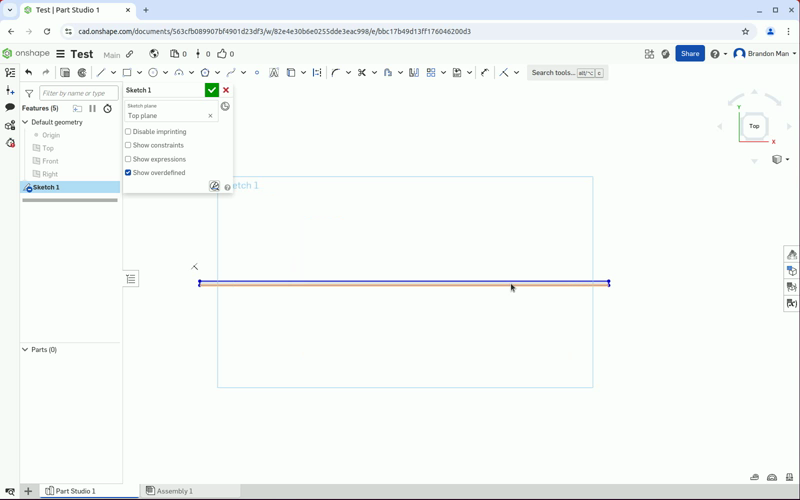
scroll(6)
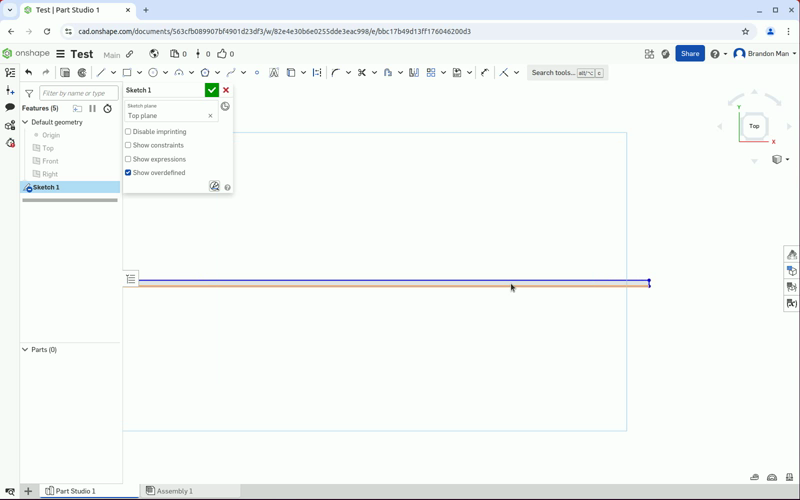
scroll(6)
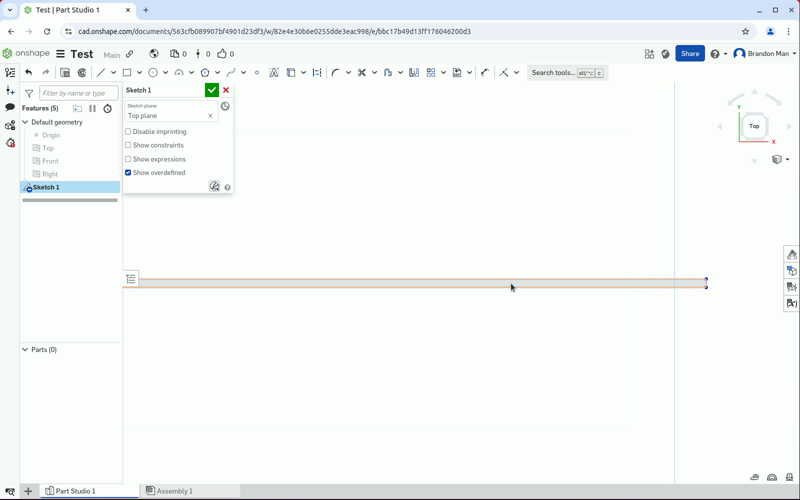
scroll(6)
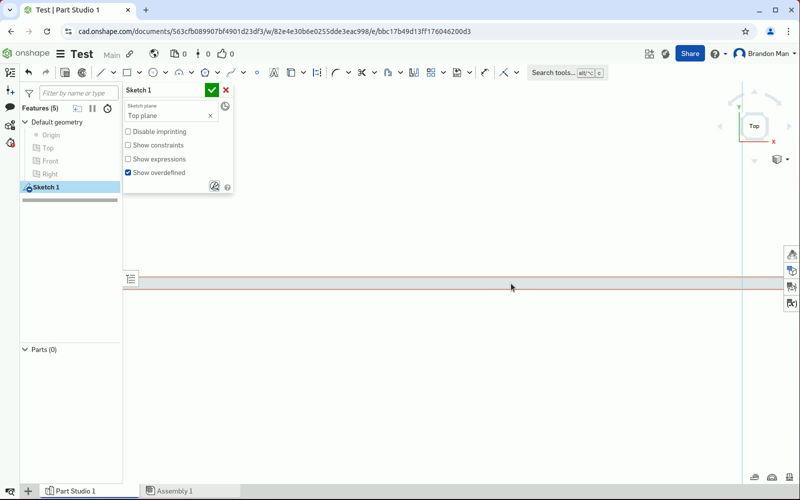
scroll(6)
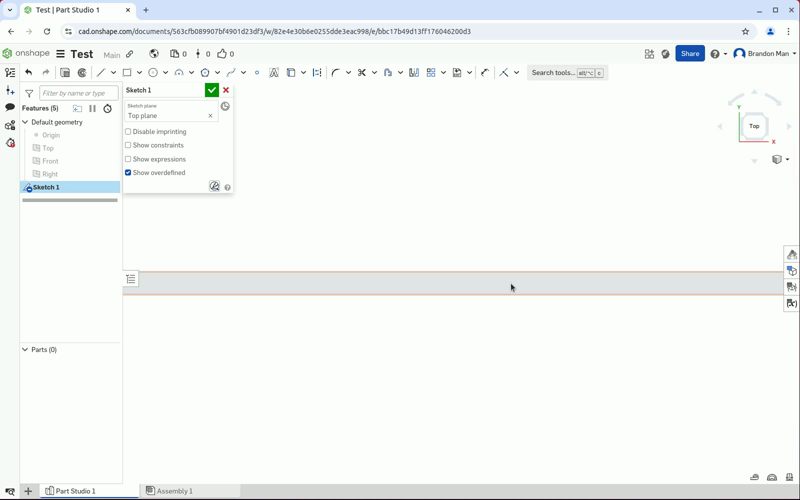
click(511, 283)
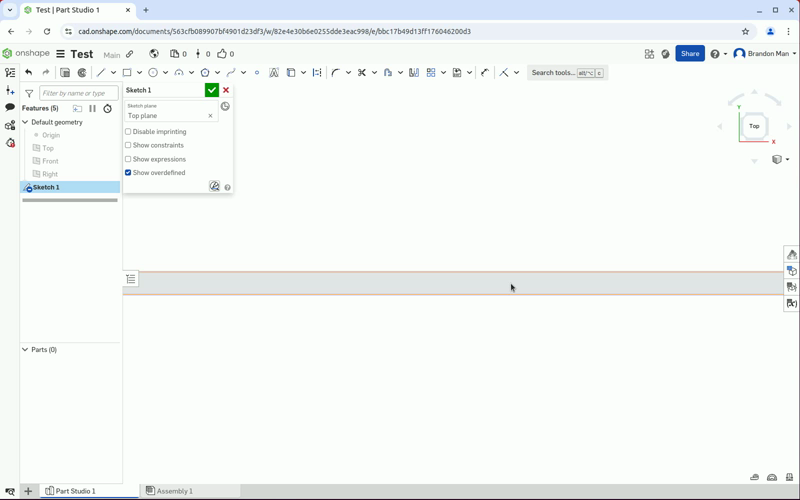
scroll(-6)
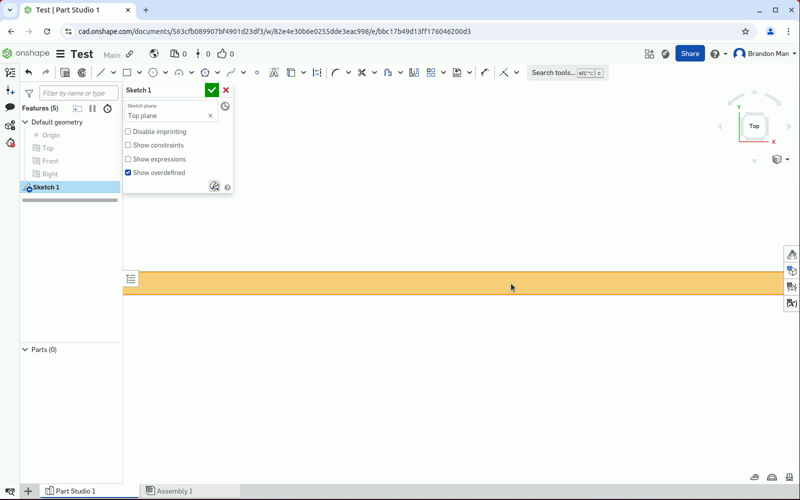
scroll(-6)
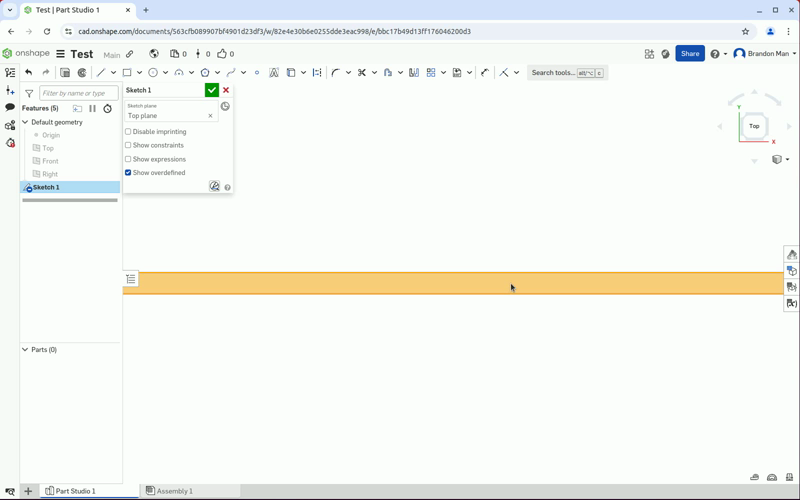
scroll(-6)
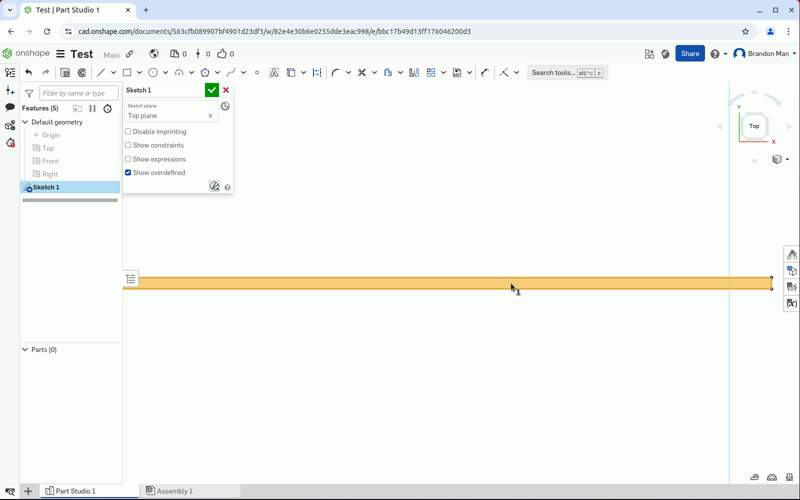
scroll(-6)
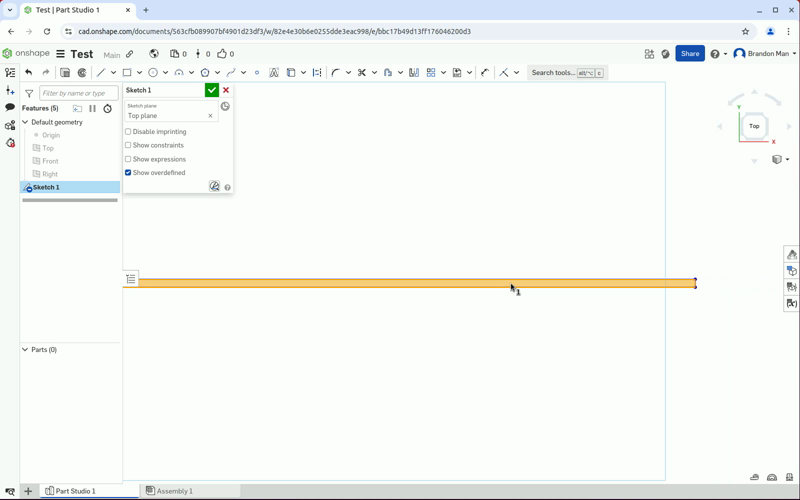
scroll(-6)
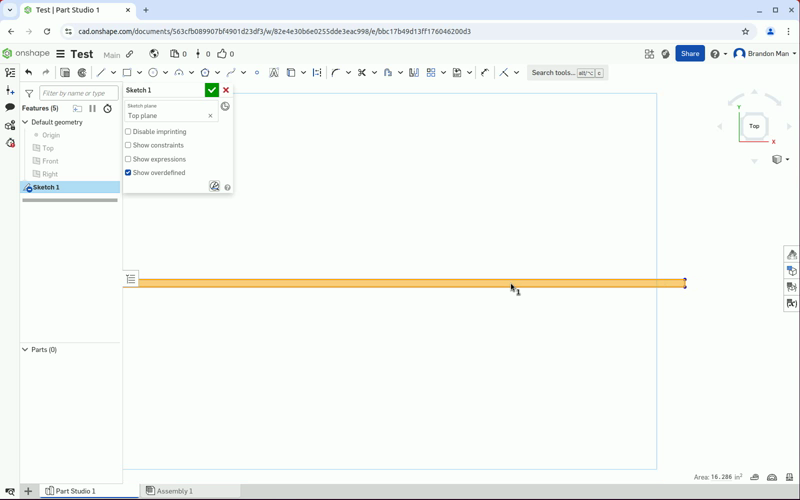
scroll(-6)
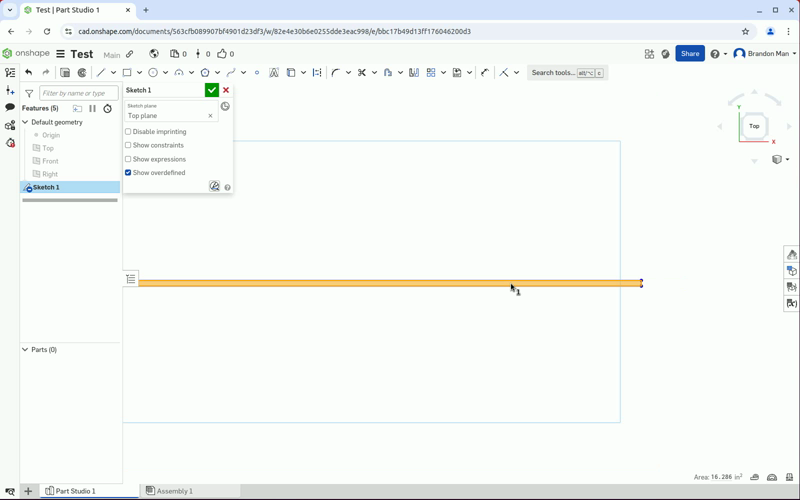
scroll(-6)
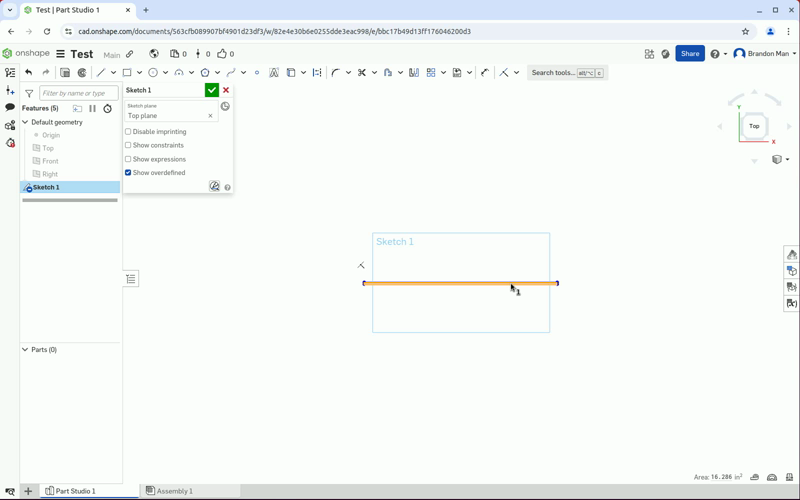
mouse_move(73, 352)
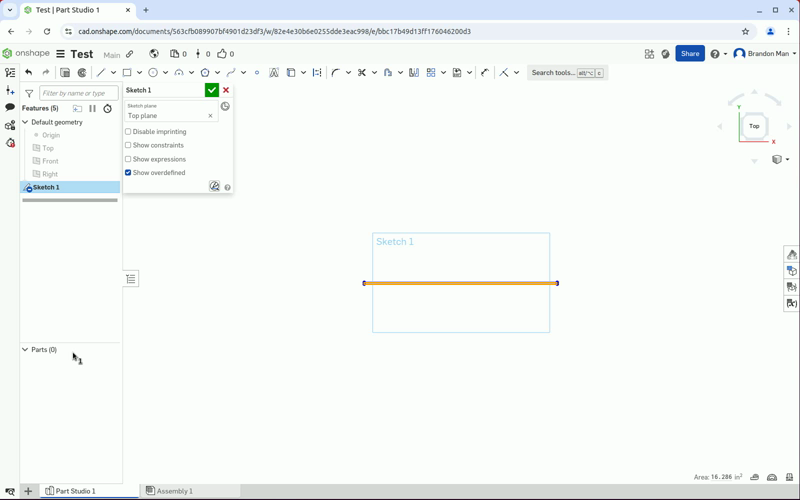
key(shift+y)
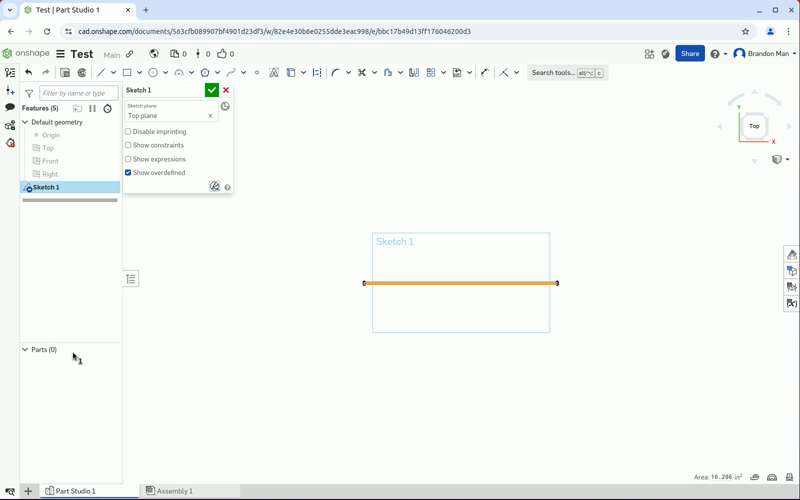
key(shift+e)
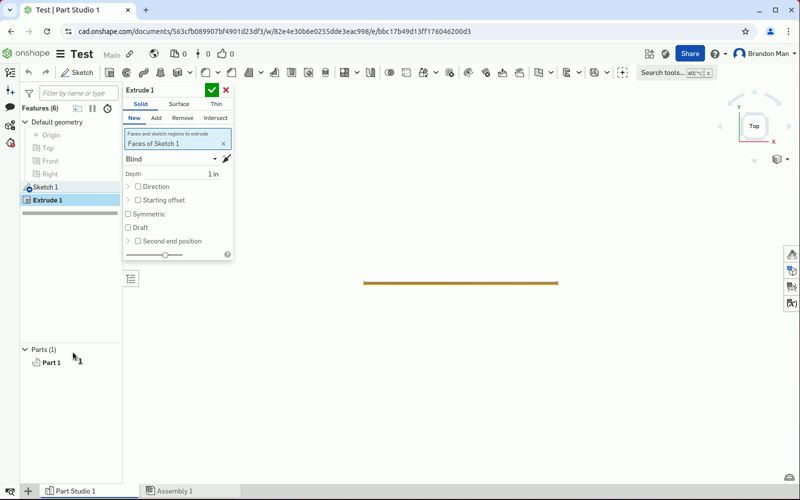
mouse_move(143, 106)
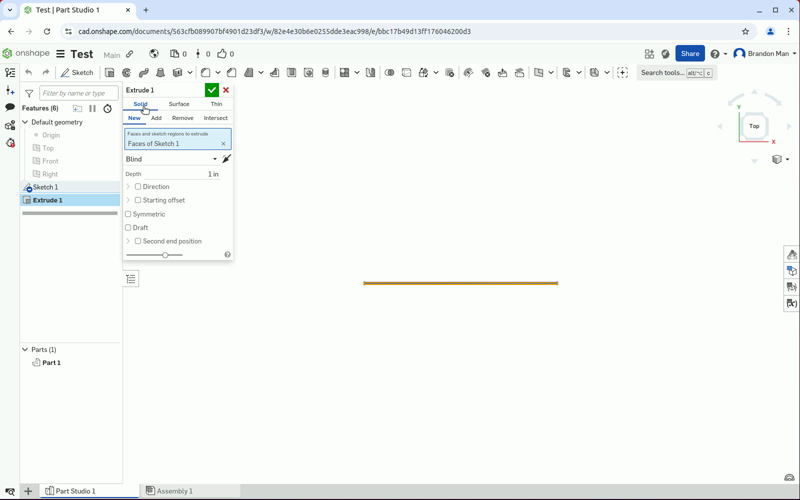
click(143, 106)
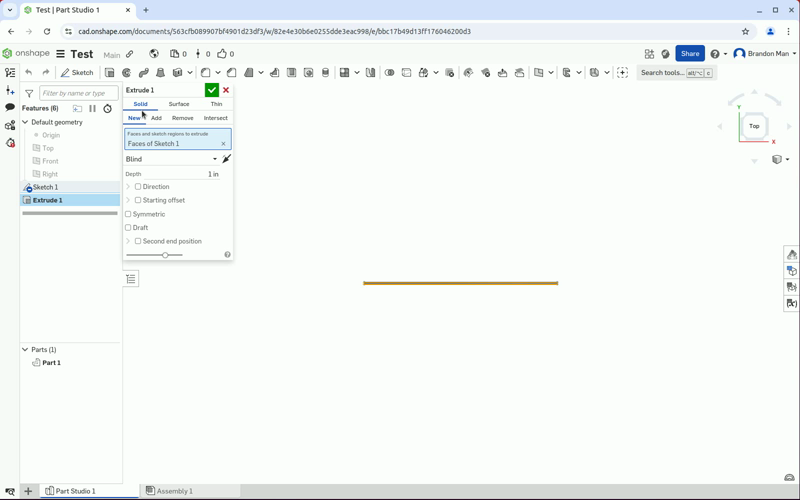
mouse_move(137, 120)
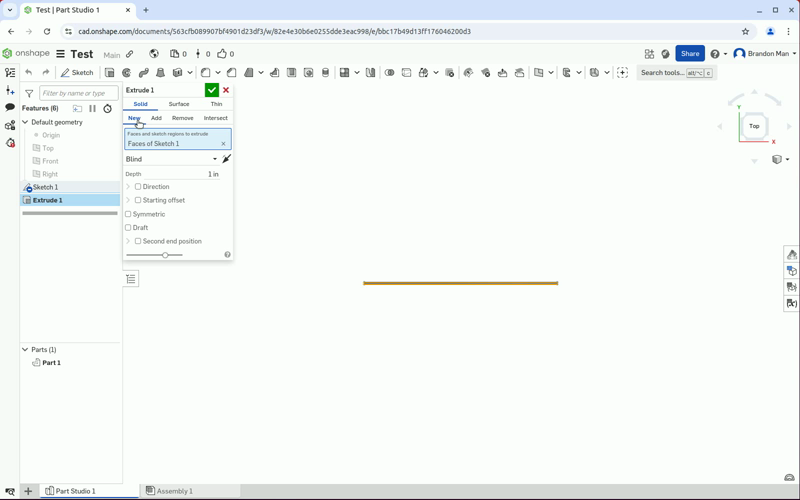
click(137, 120)
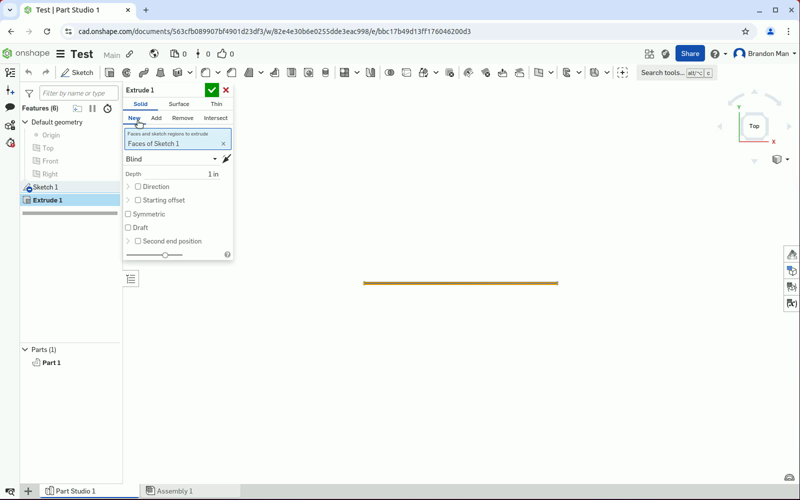
key(tab, 4)
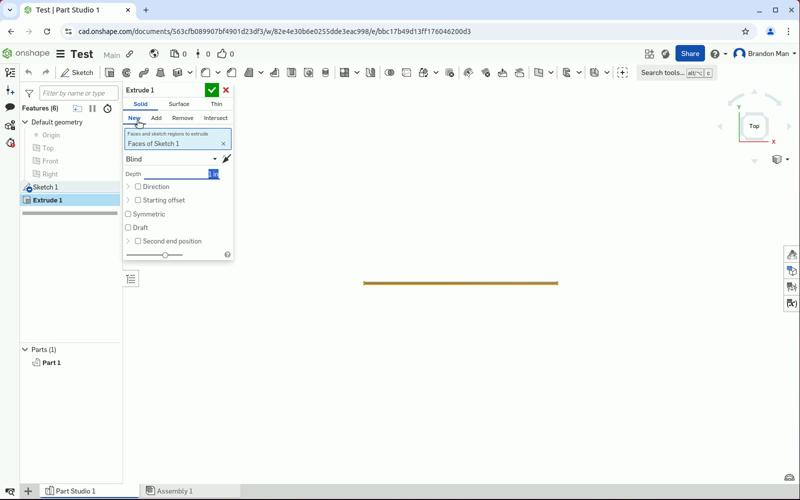
text(3.129)
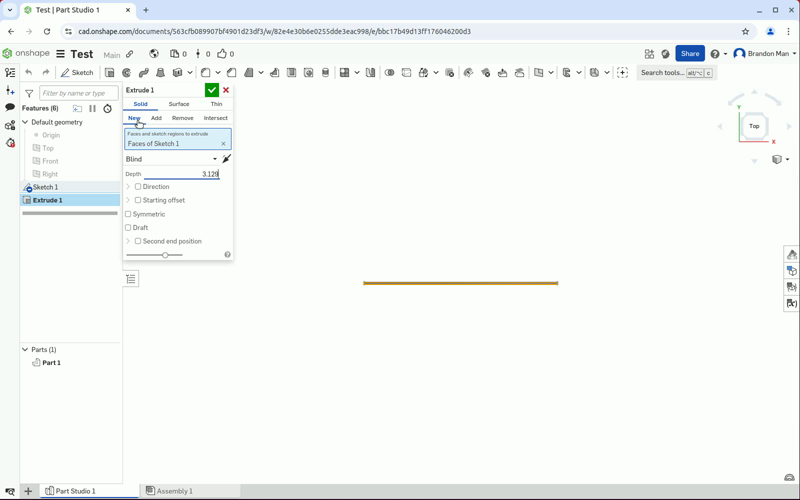
key(enter)
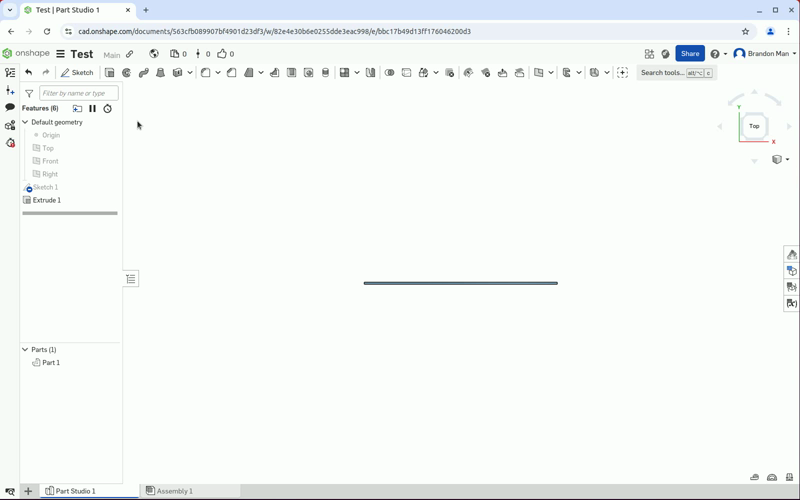
key(shift+h)
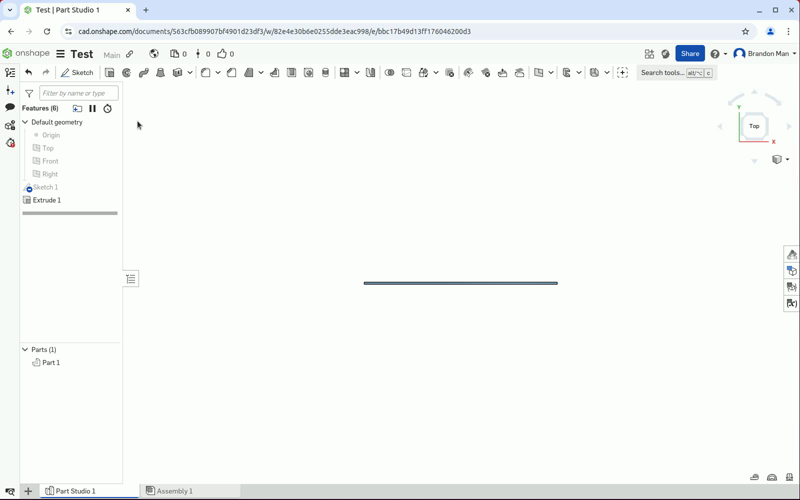
key(shift+h)
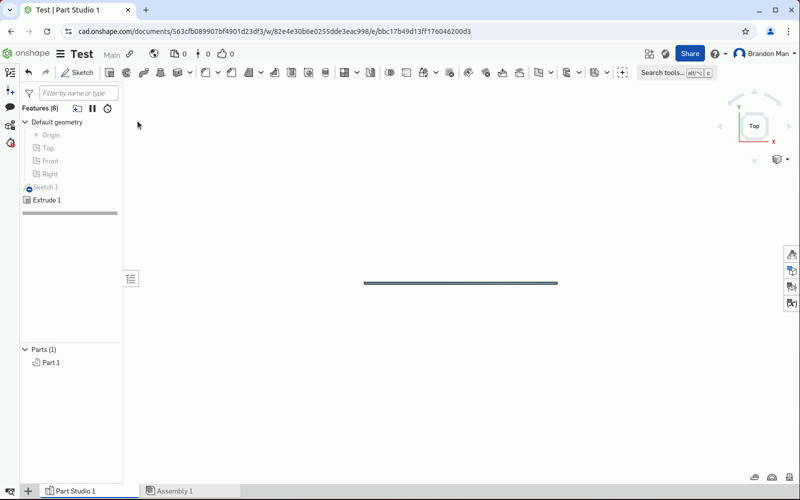
mouse_move(73, 189)
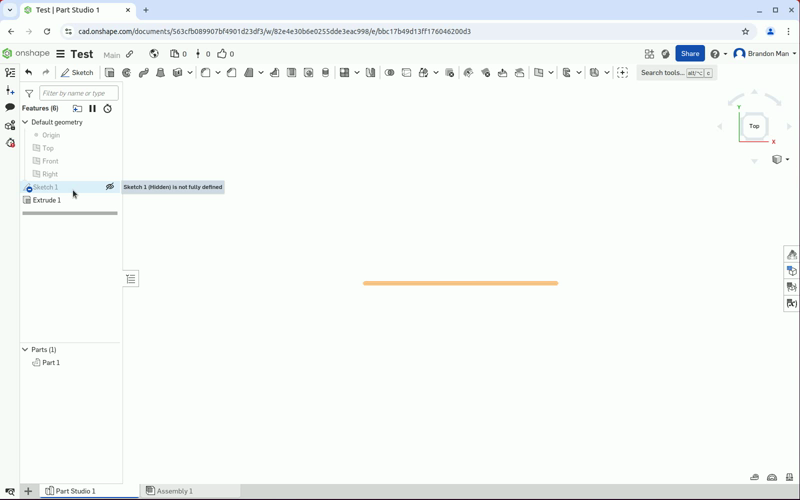
click(73, 189)
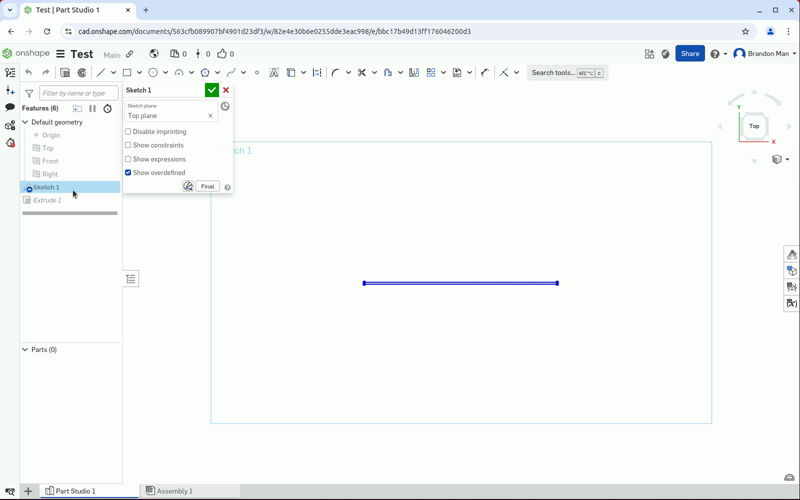
mouse_move(229, 92)
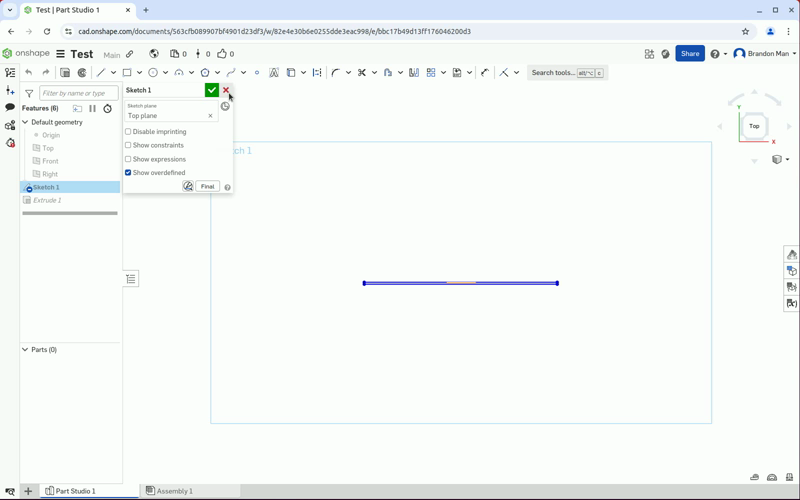
click(229, 92)
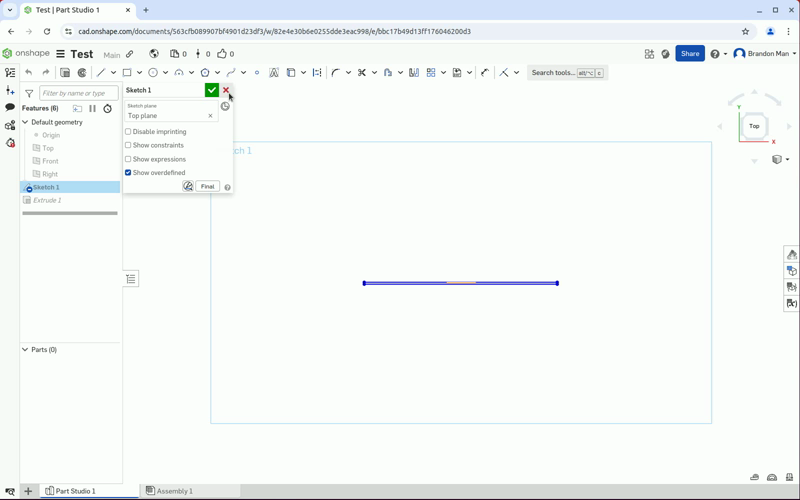
key(shift+s)
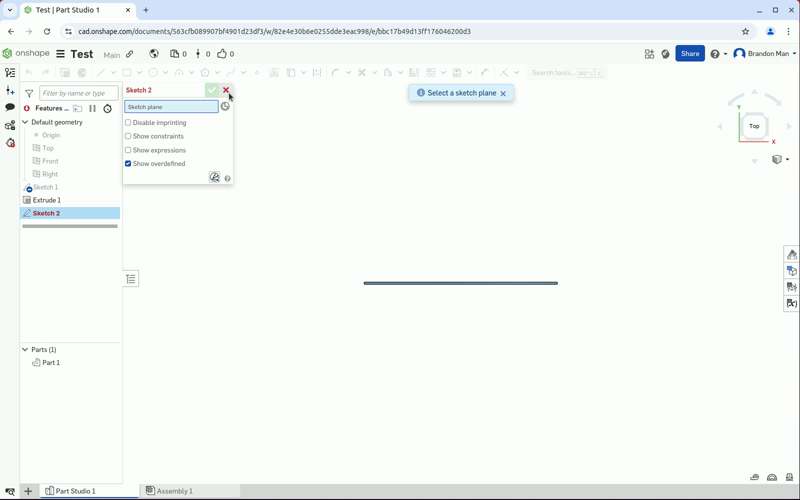
mouse_move(73, 150)
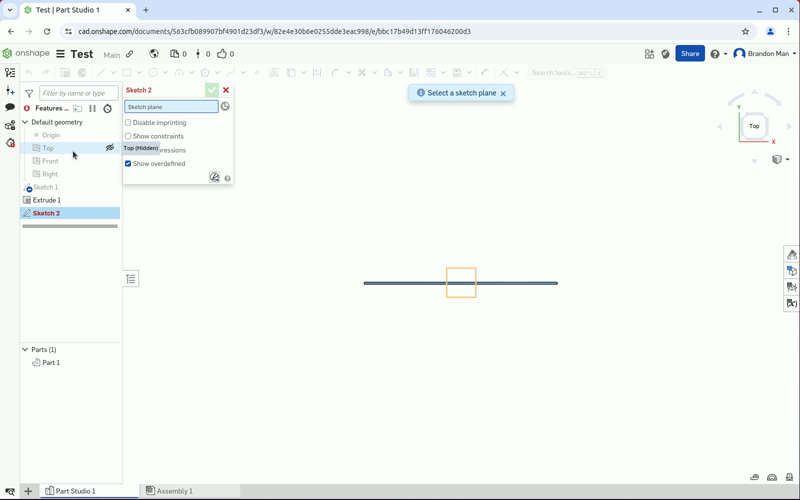
click(73, 150)
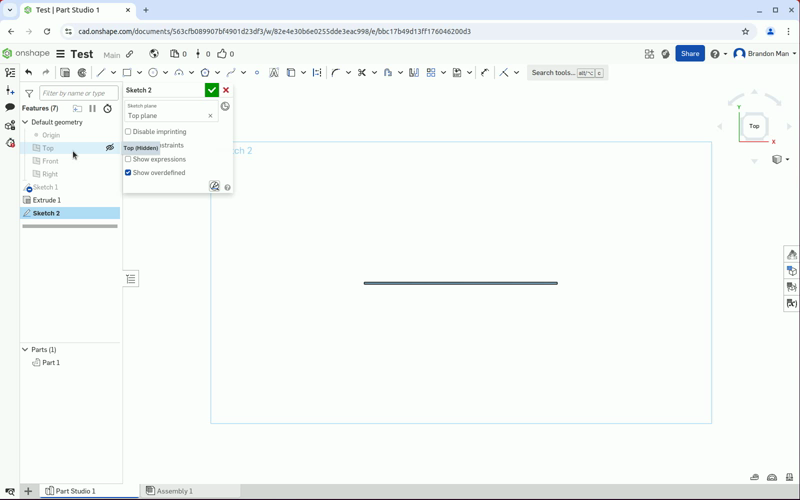
mouse_move(73, 352)
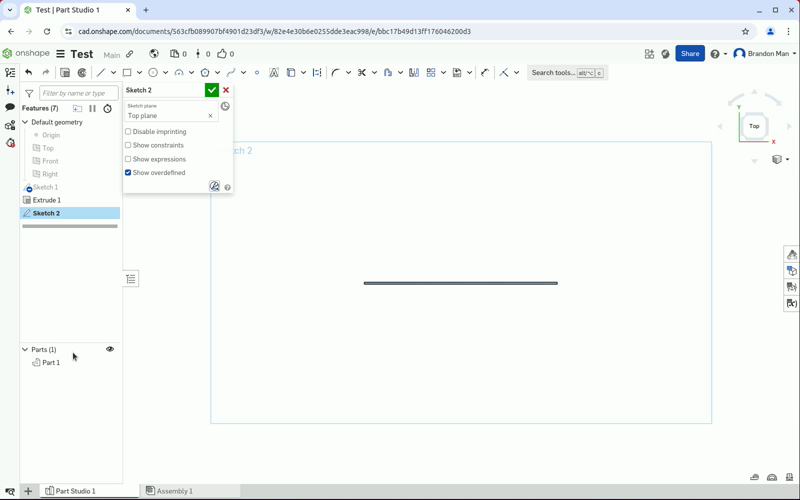
key(y)
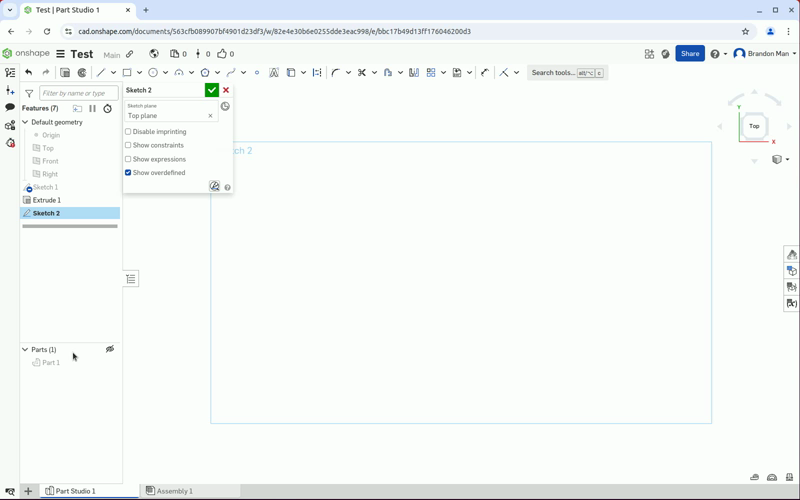
key(l)
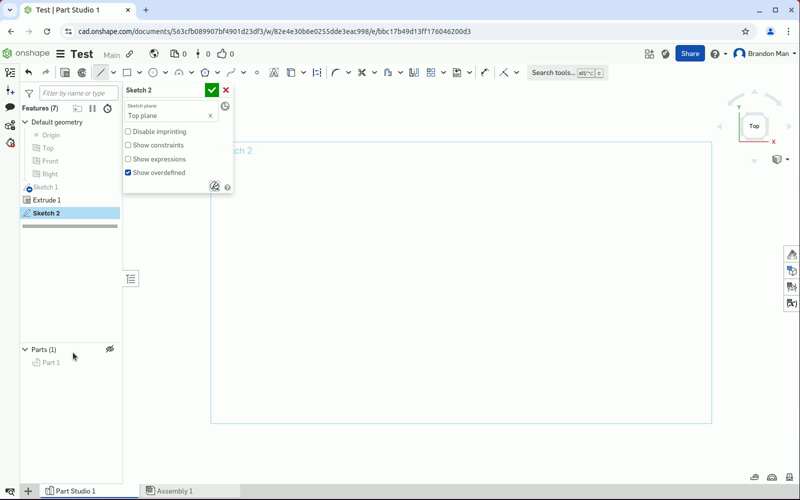
key_down(shift)
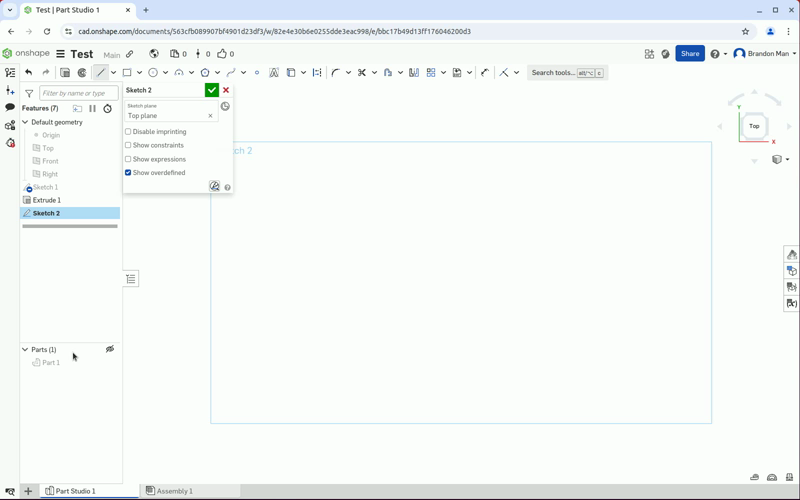
mouse_move(348, 268)
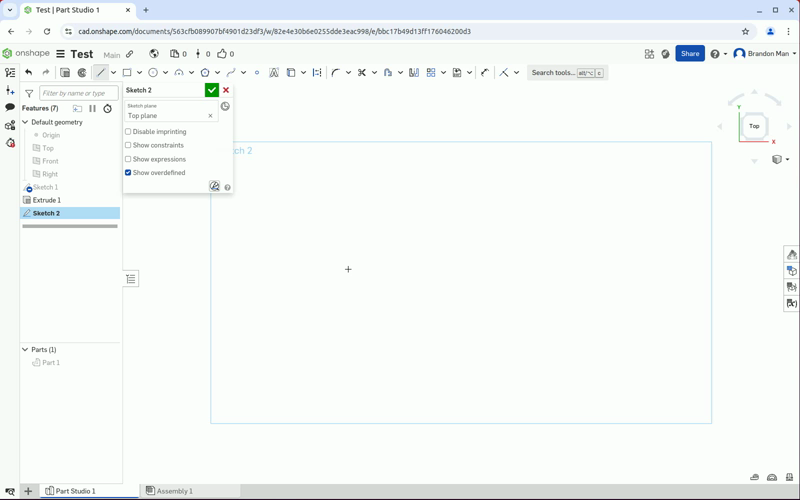
click(348, 268)
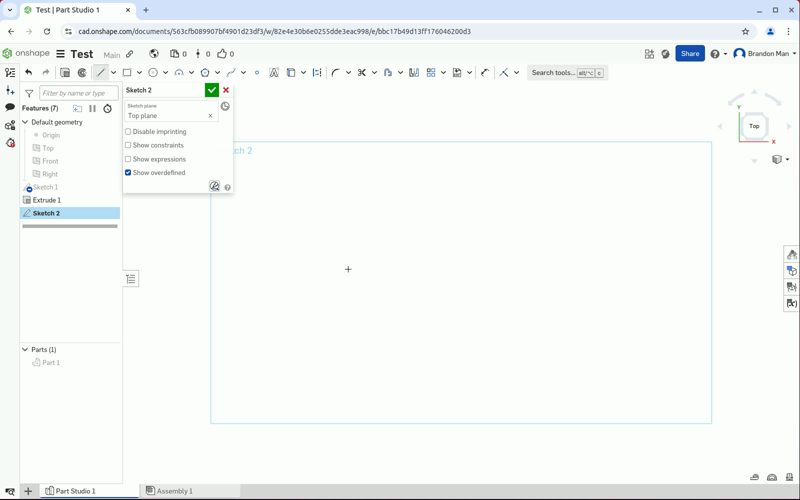
key_up(shift)
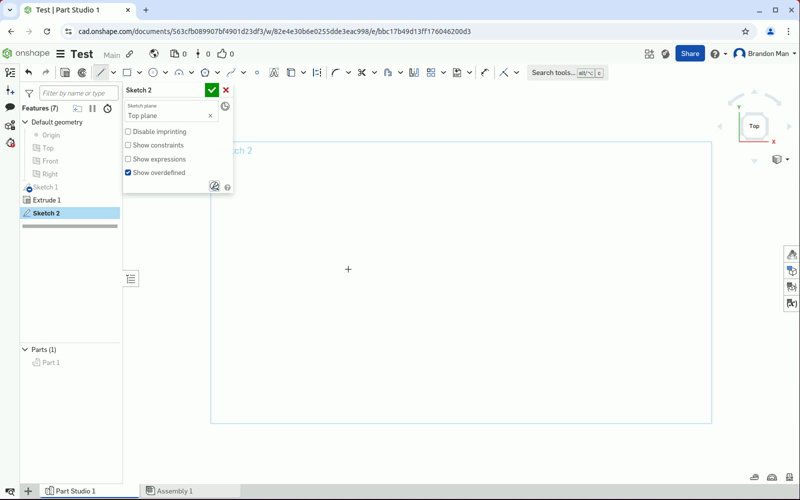
key_down(shift)
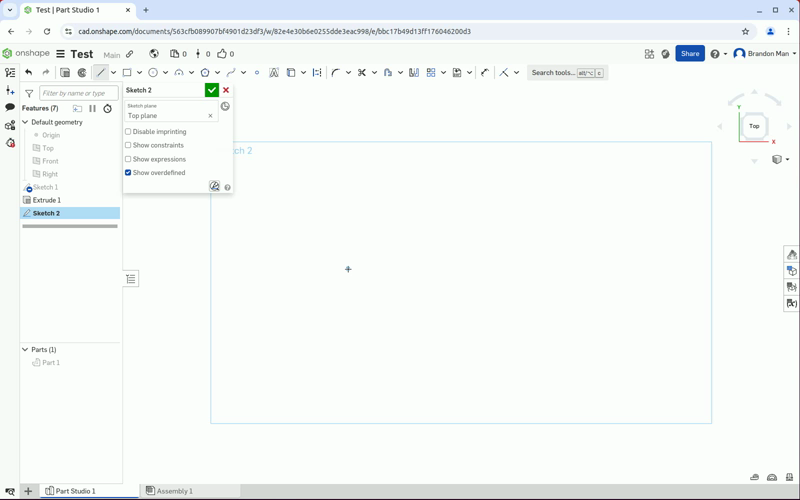
mouse_move(378, 268)
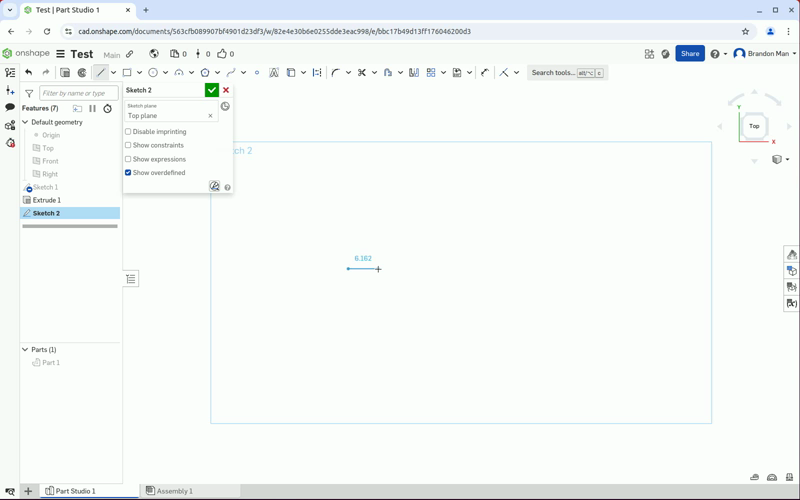
mouse_move(364, 285)
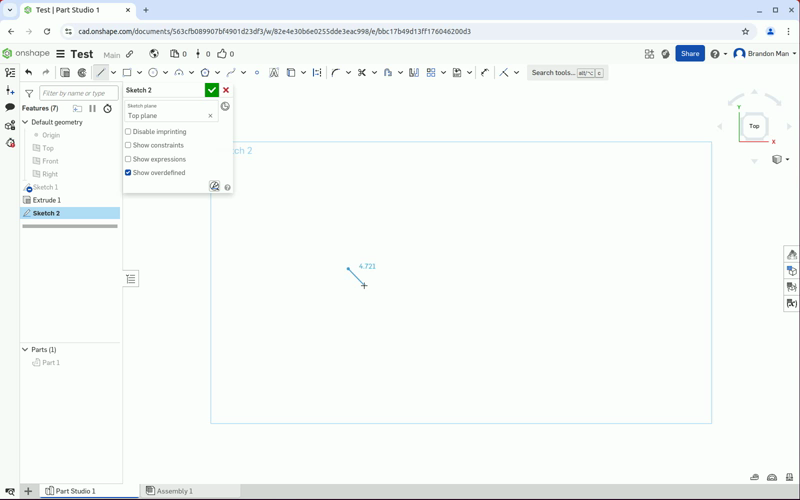
click(364, 285)
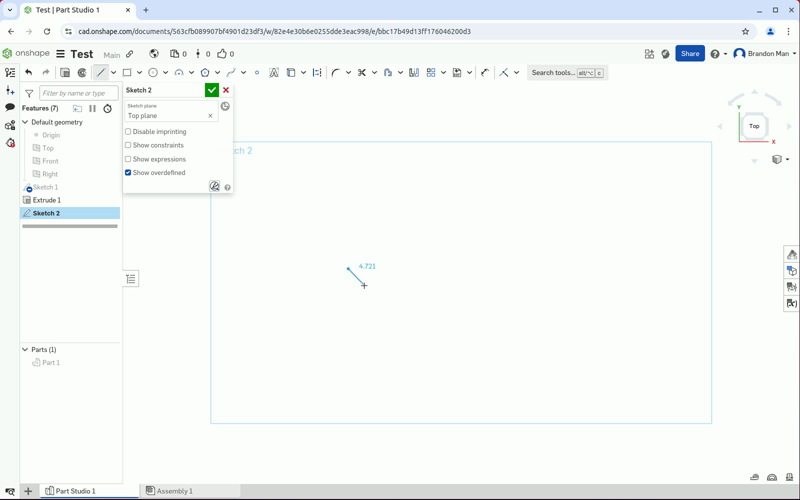
key_up(shift)
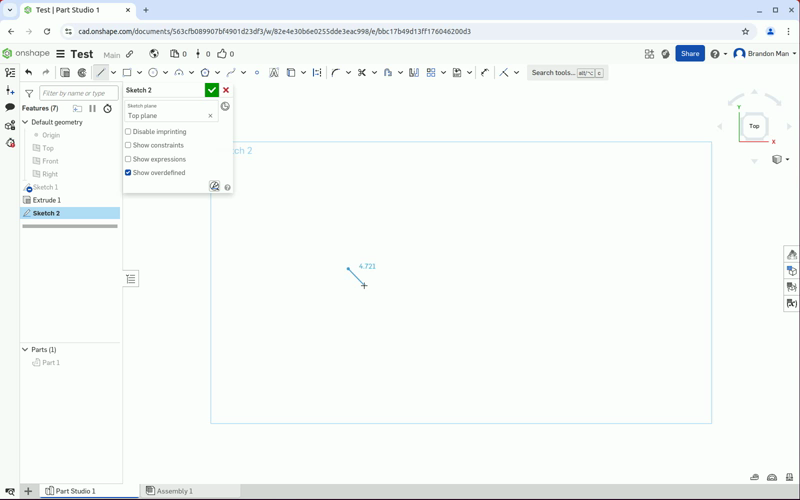
key_down(shift)
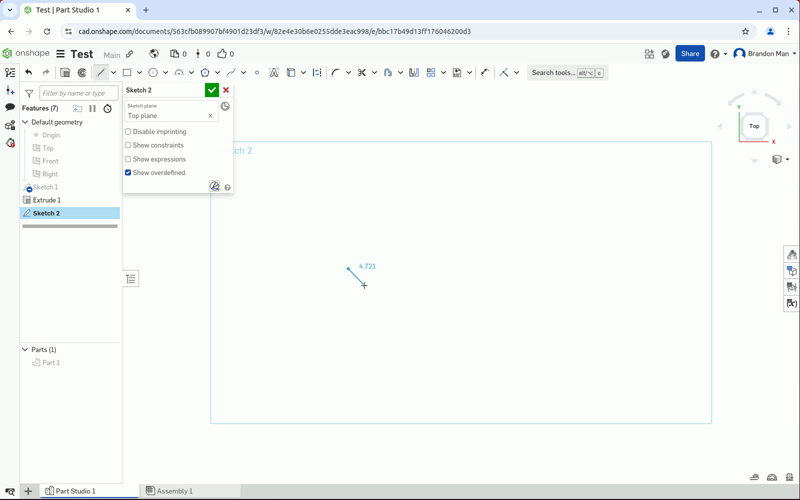
mouse_move(394, 285)
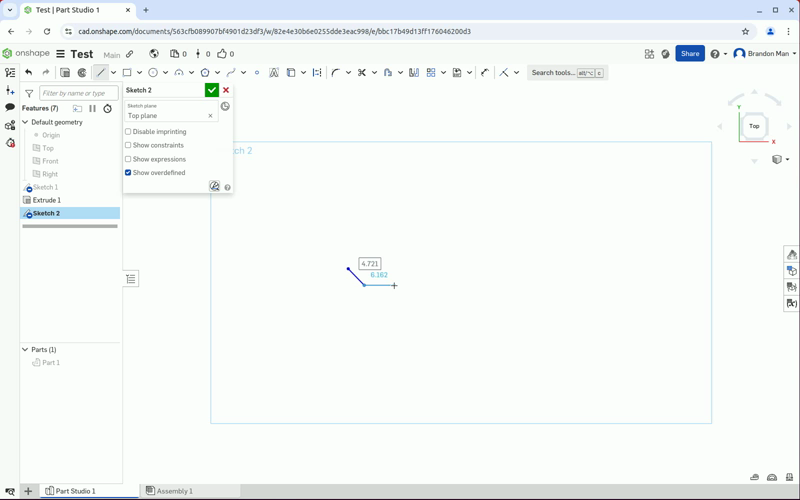
mouse_move(365, 285)
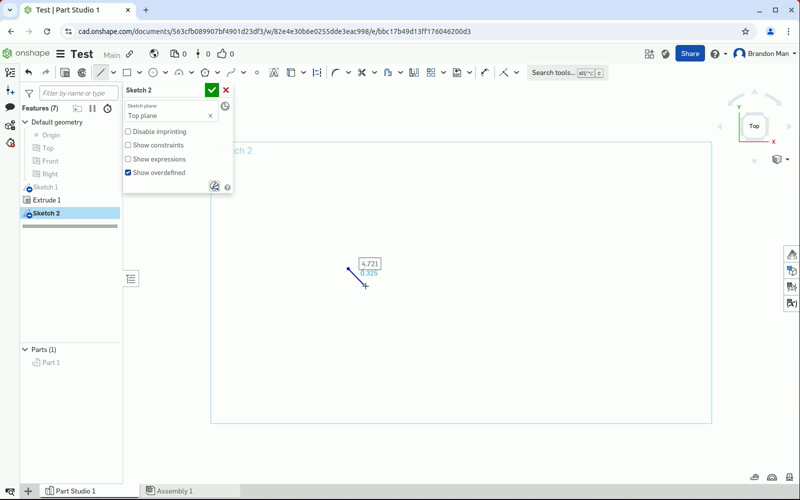
scroll(6)
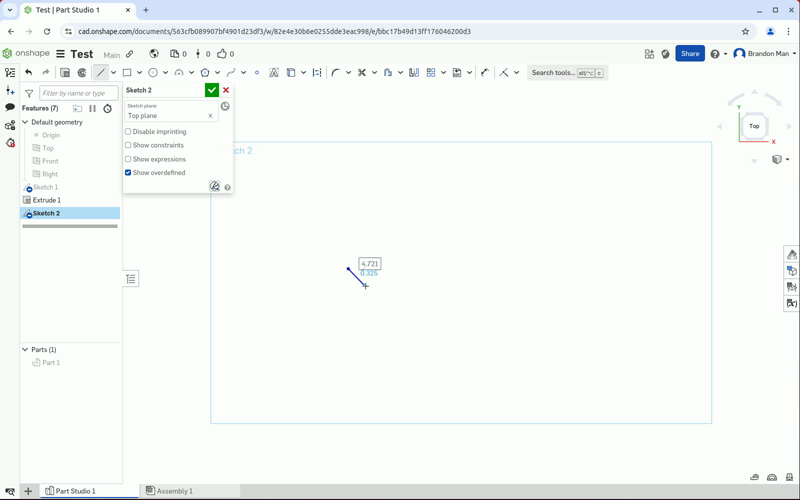
scroll(6)
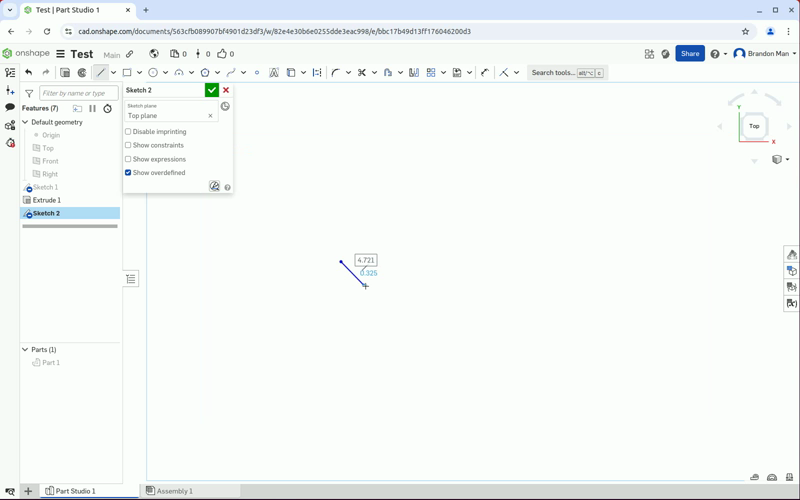
scroll(6)
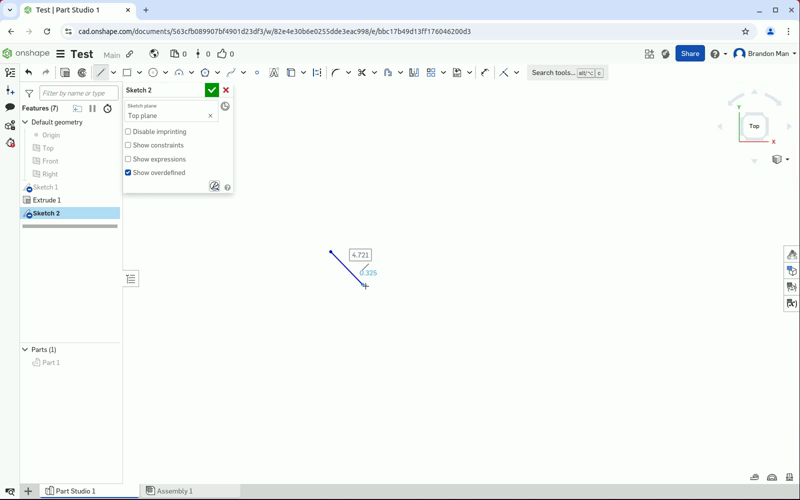
scroll(6)
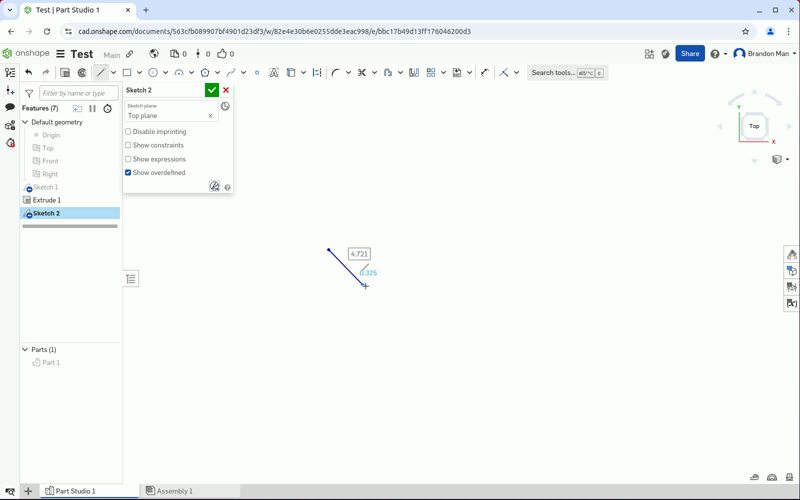
scroll(6)
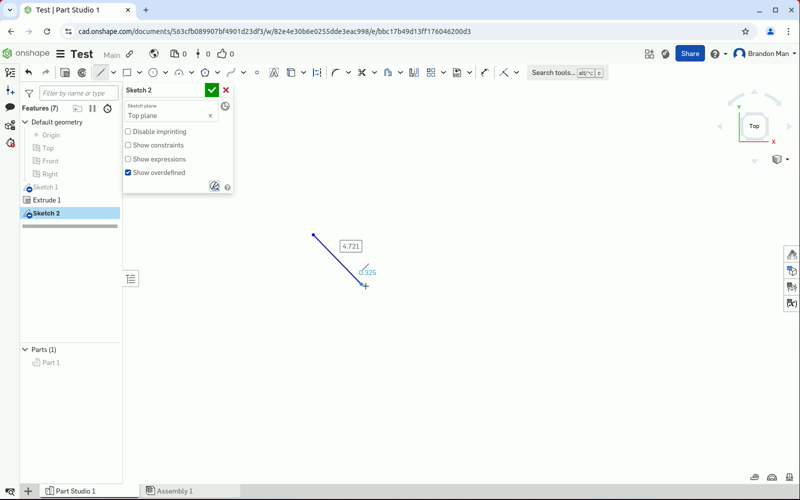
scroll(6)
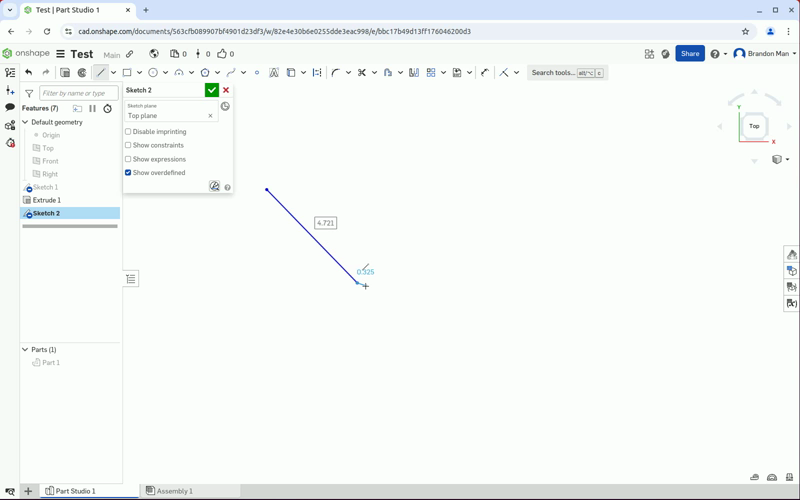
scroll(6)
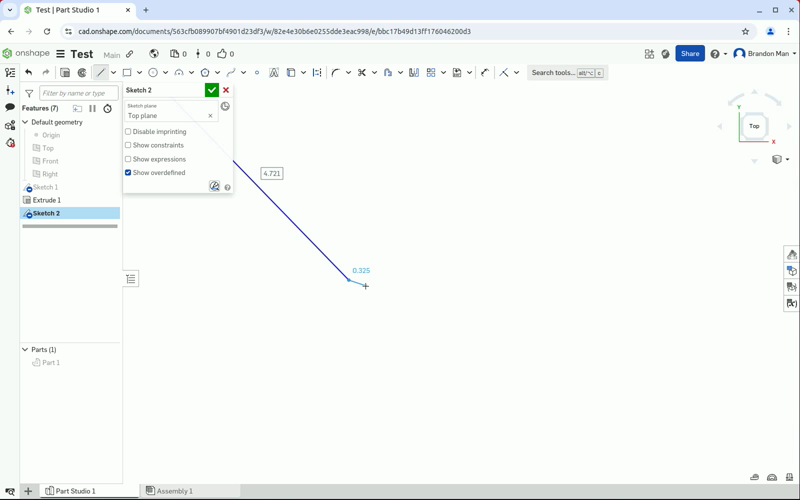
click(365, 285)
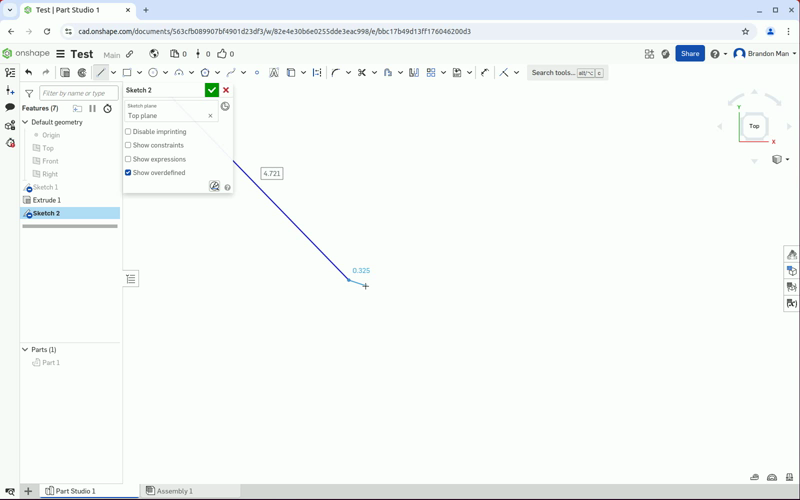
scroll(-6)
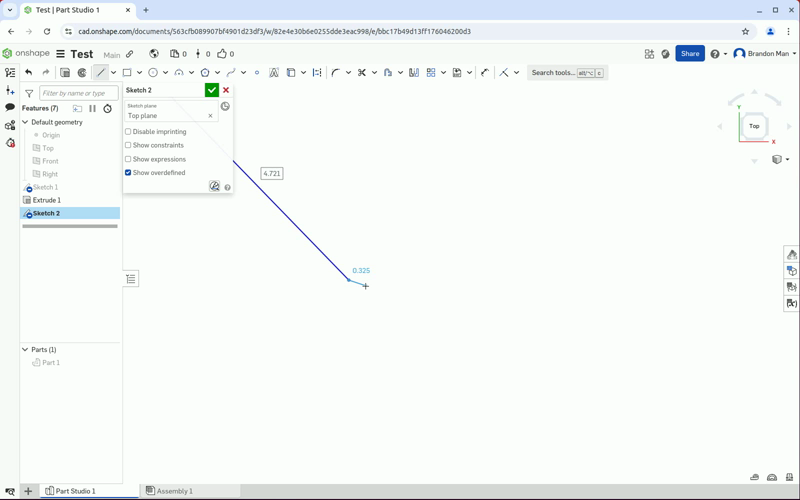
scroll(-6)
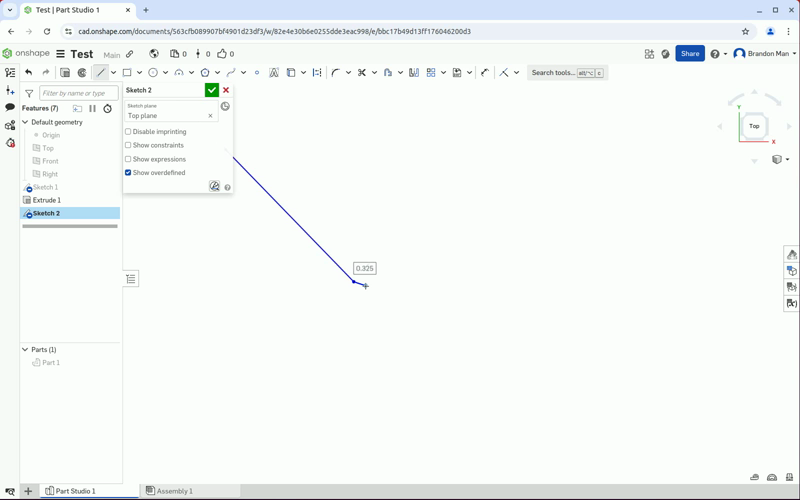
scroll(-6)
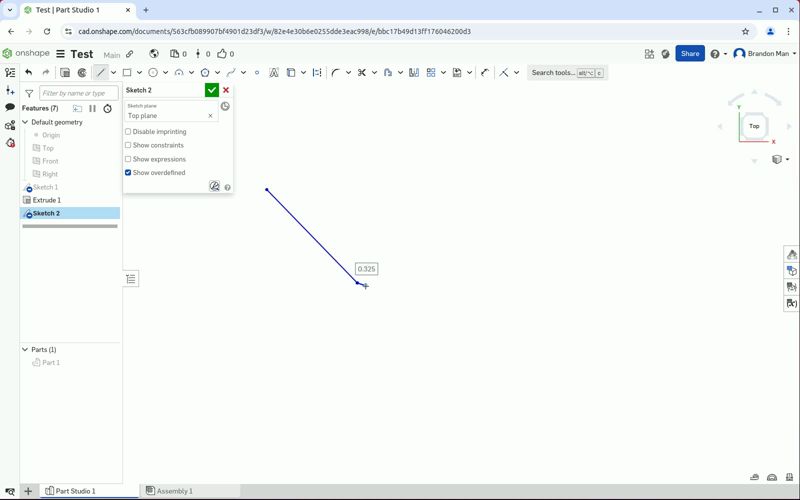
scroll(-6)
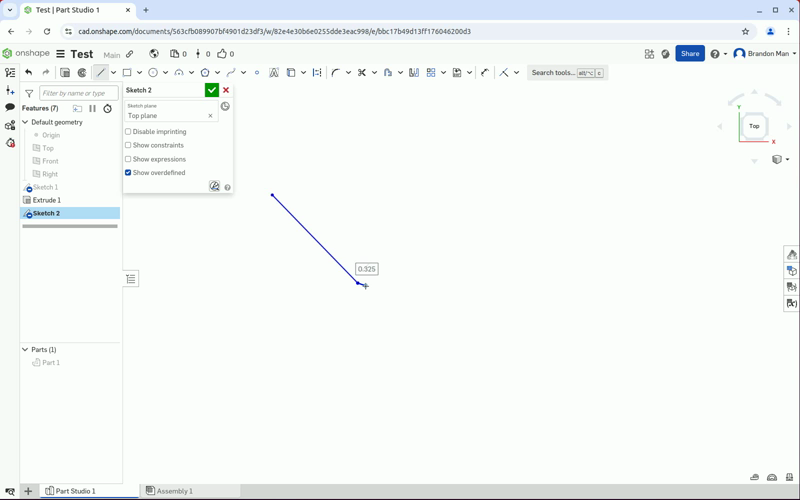
scroll(-6)
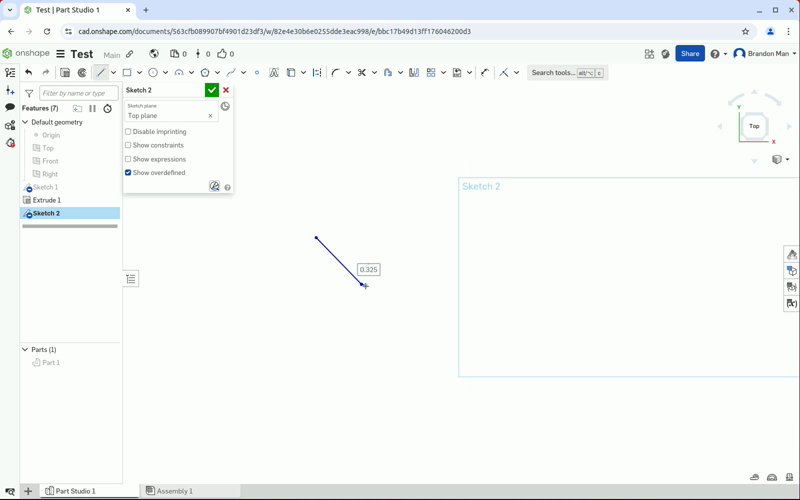
scroll(-6)
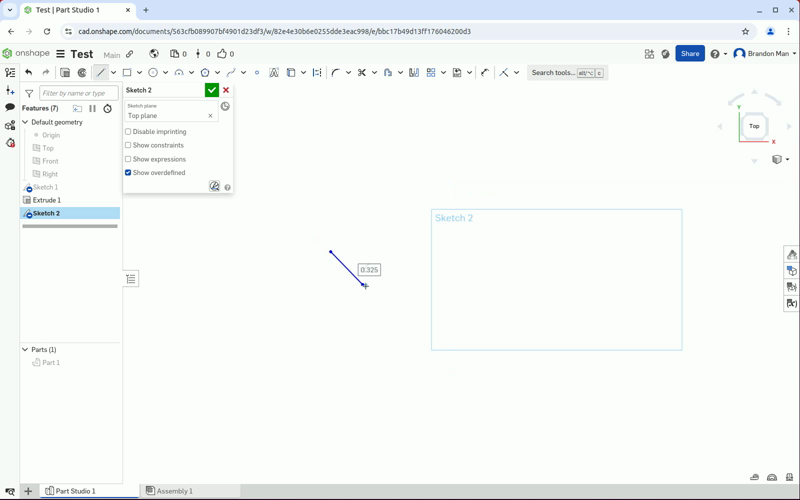
scroll(-6)
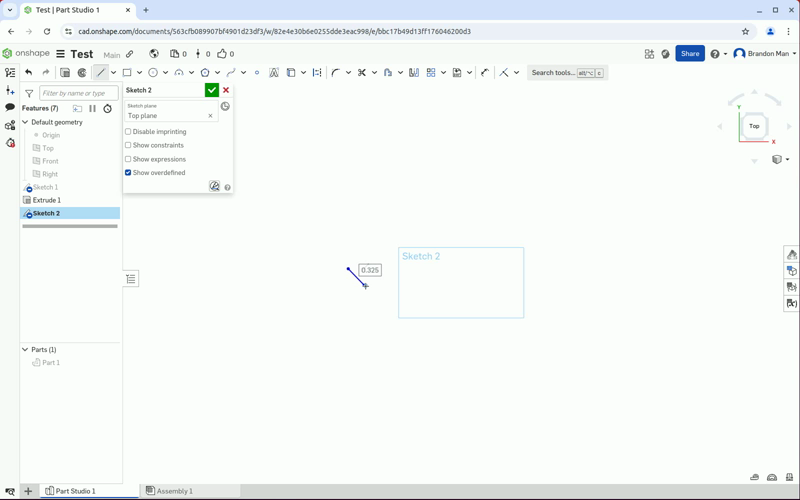
key_up(shift)
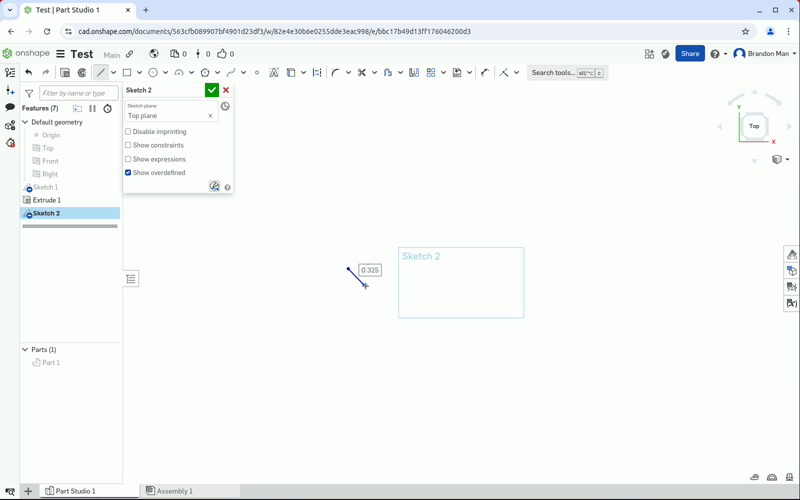
key_down(shift)
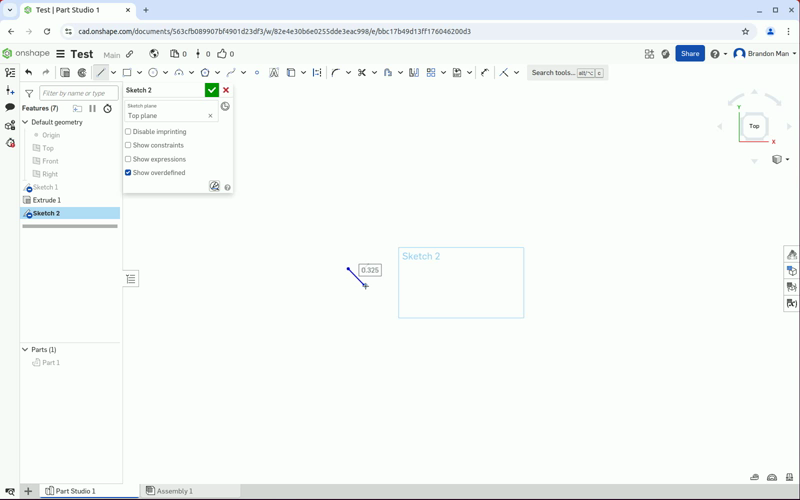
mouse_move(395, 285)
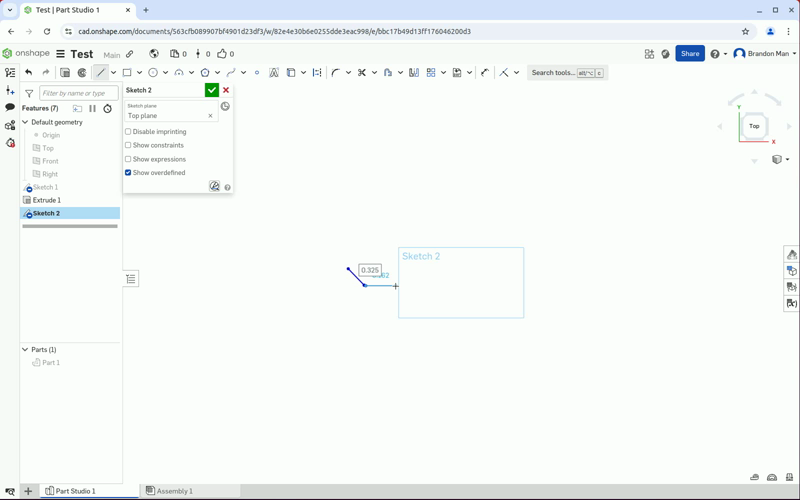
mouse_move(365, 283)
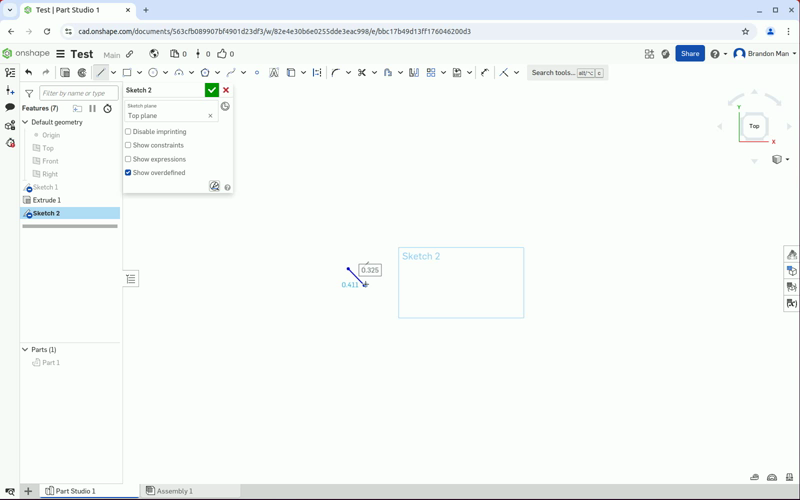
scroll(6)
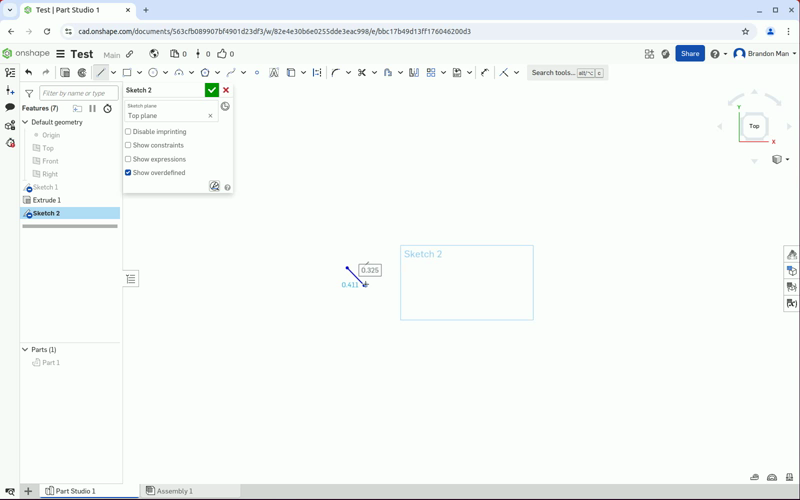
scroll(6)
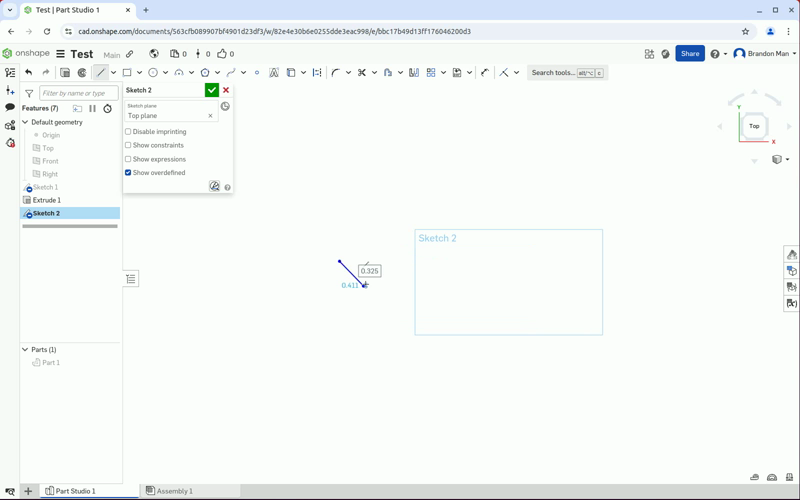
scroll(6)
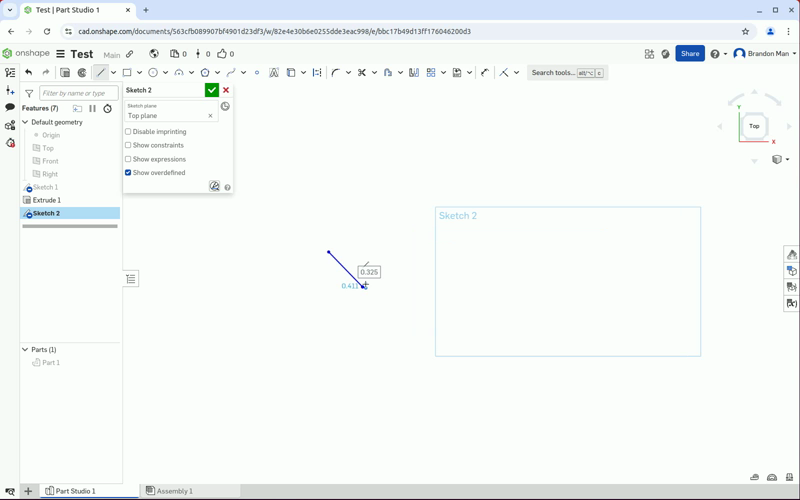
scroll(6)
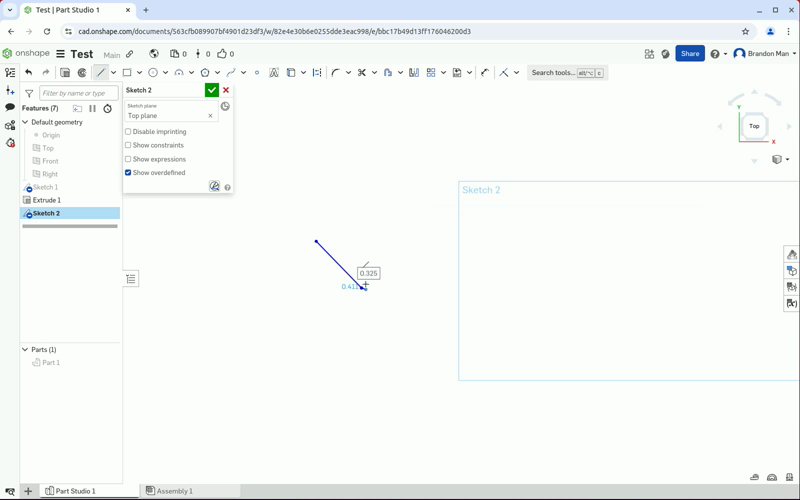
scroll(6)
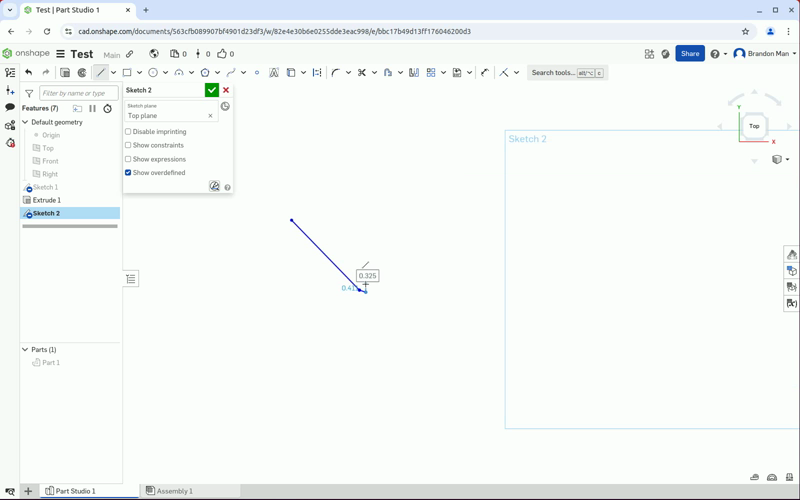
scroll(6)
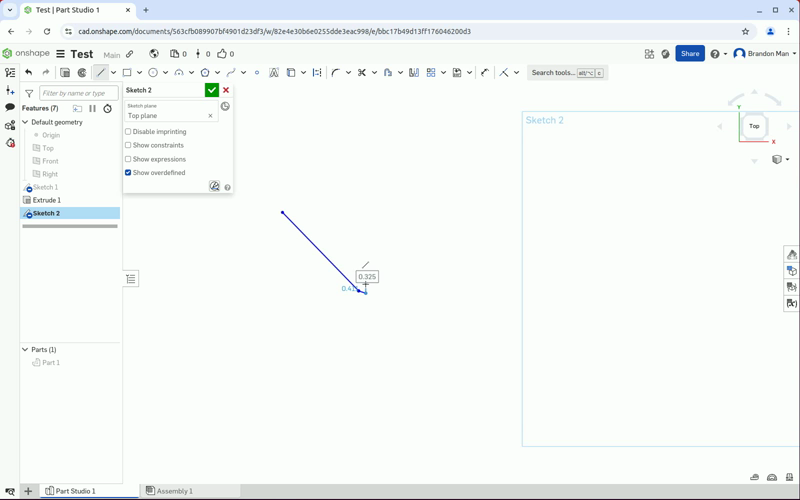
scroll(6)
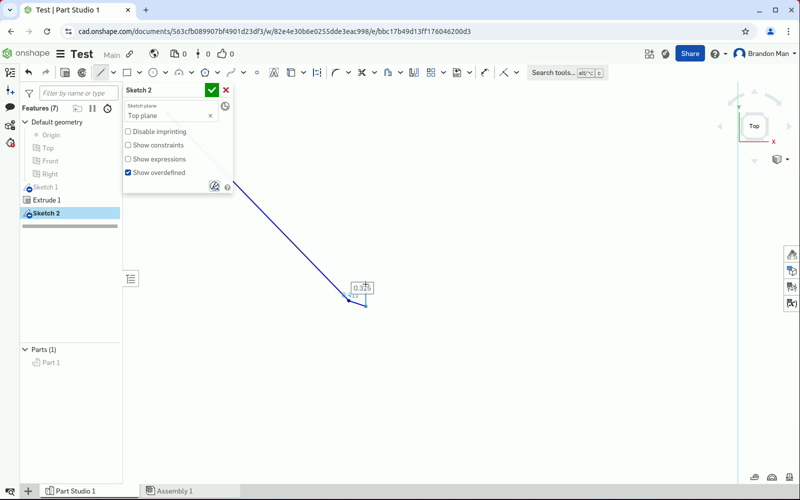
click(365, 283)
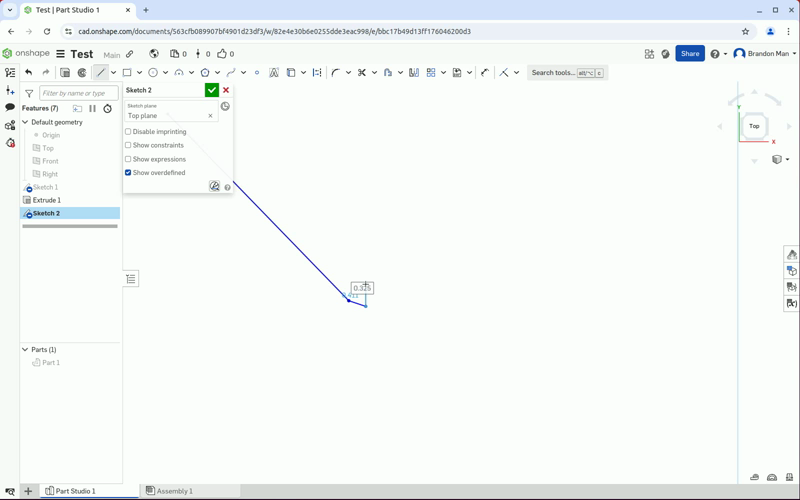
scroll(-6)
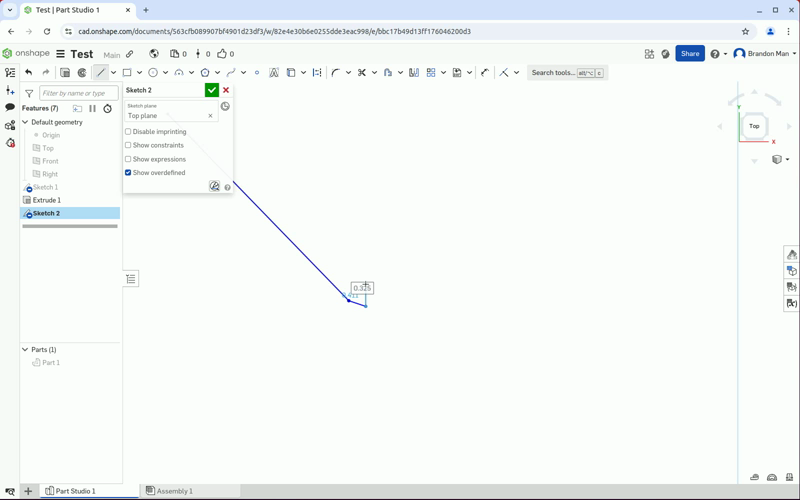
scroll(-6)
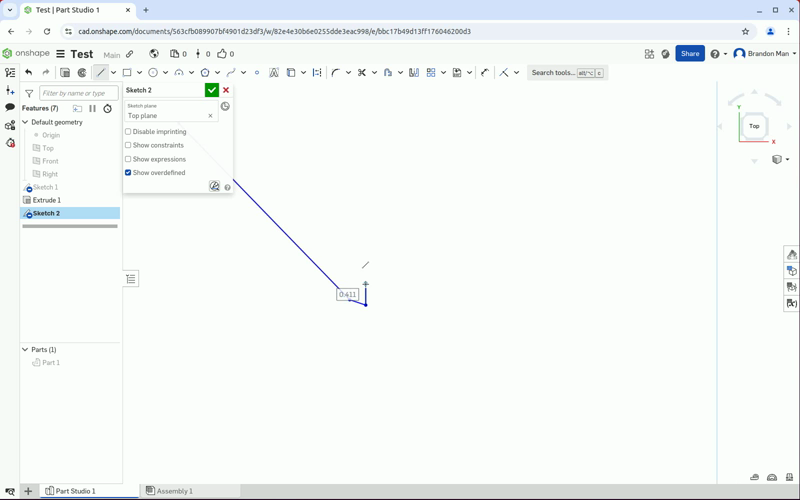
scroll(-6)
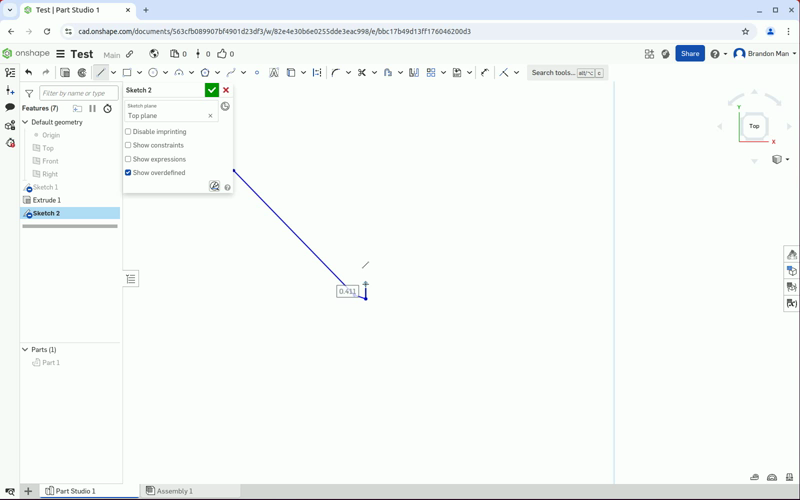
scroll(-6)
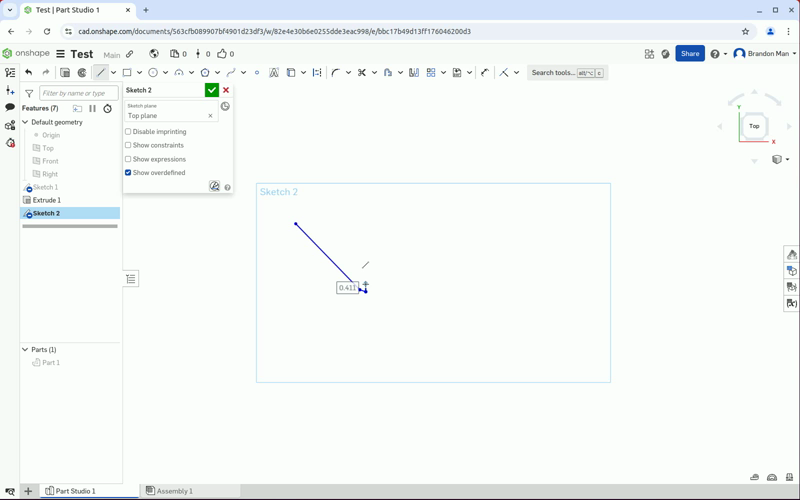
scroll(-6)
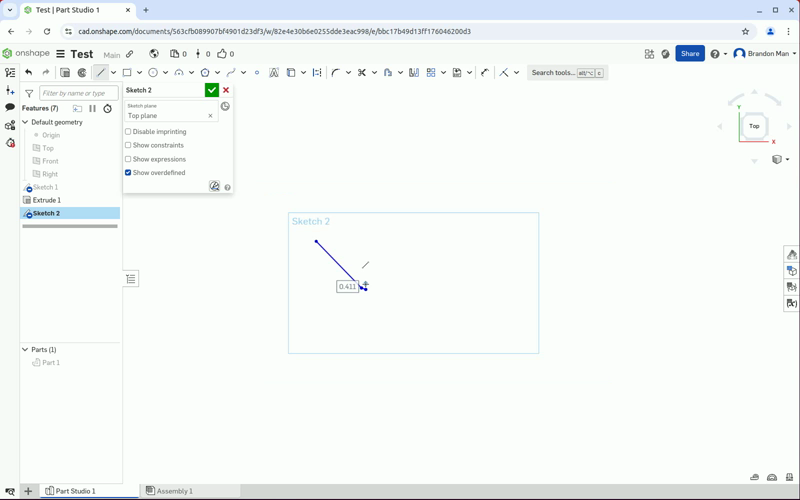
scroll(-6)
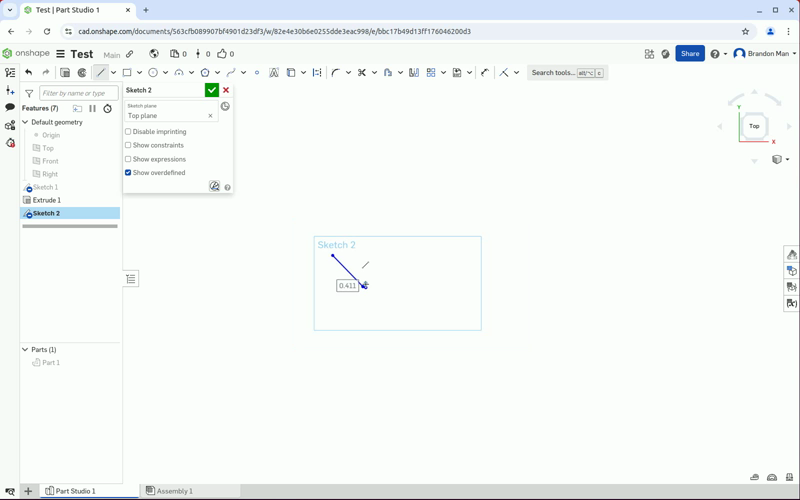
scroll(-6)
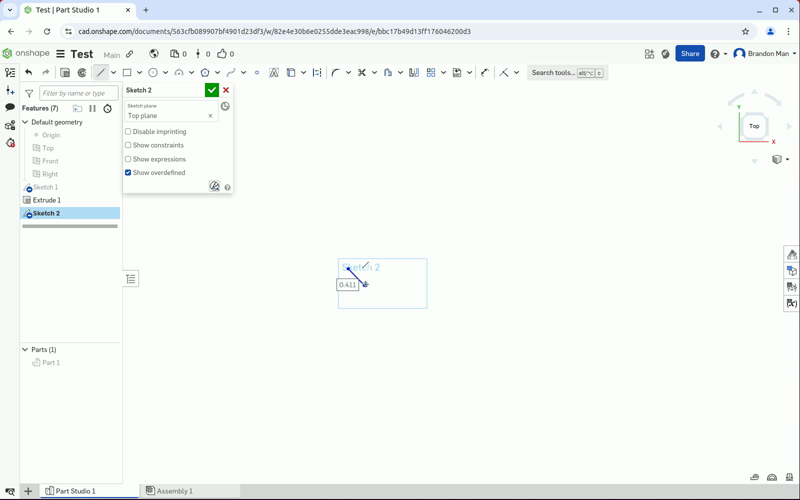
key_up(shift)
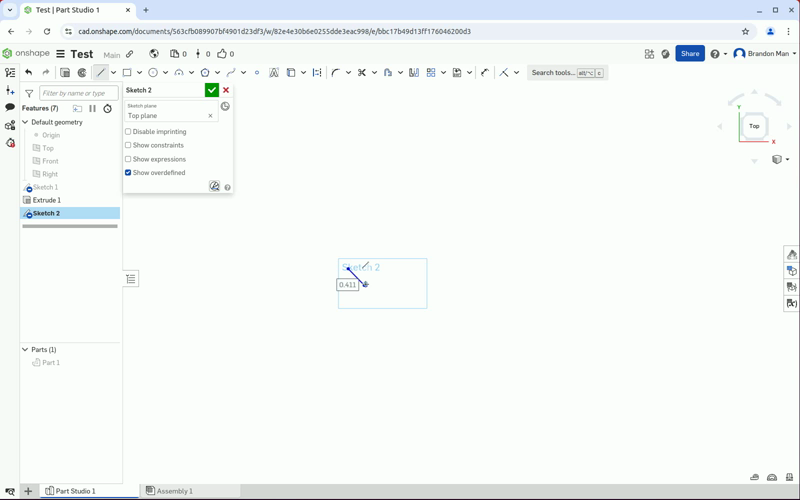
key_down(shift)
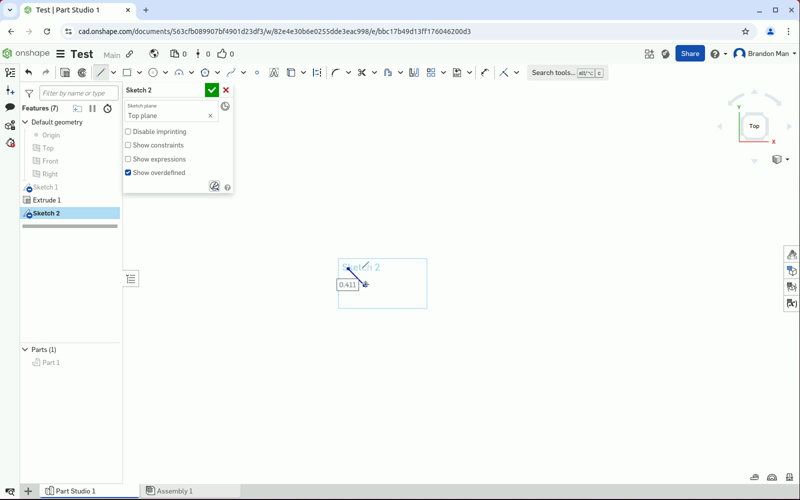
mouse_move(395, 283)
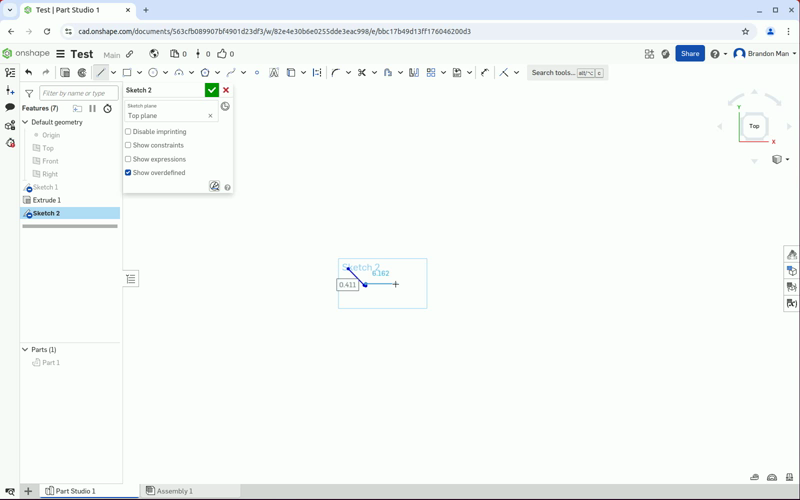
mouse_move(349, 267)
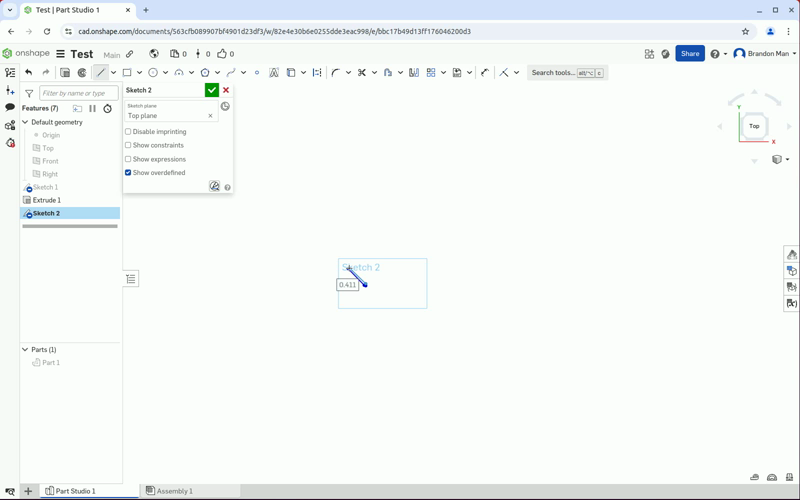
scroll(6)
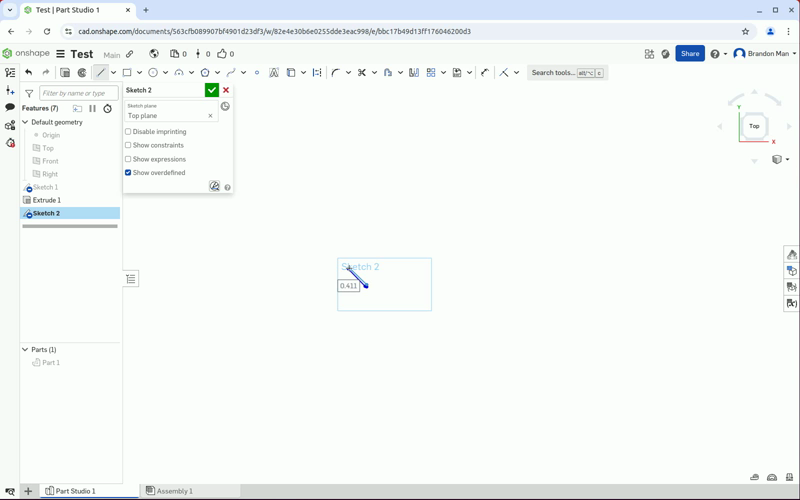
scroll(6)
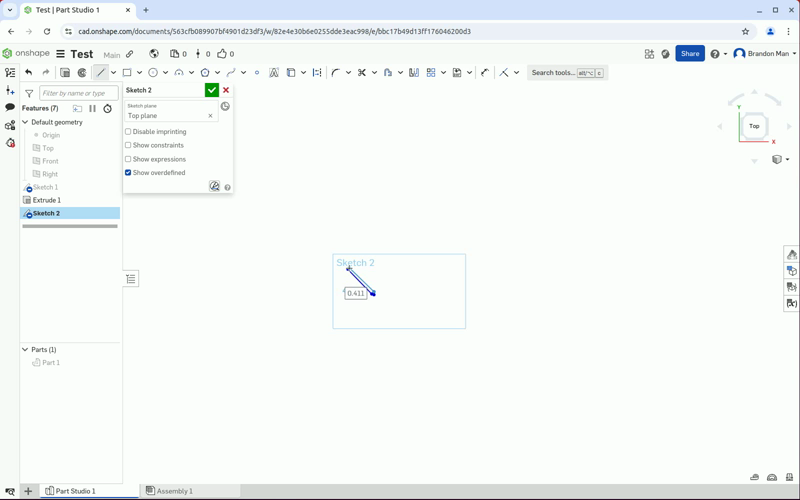
scroll(6)
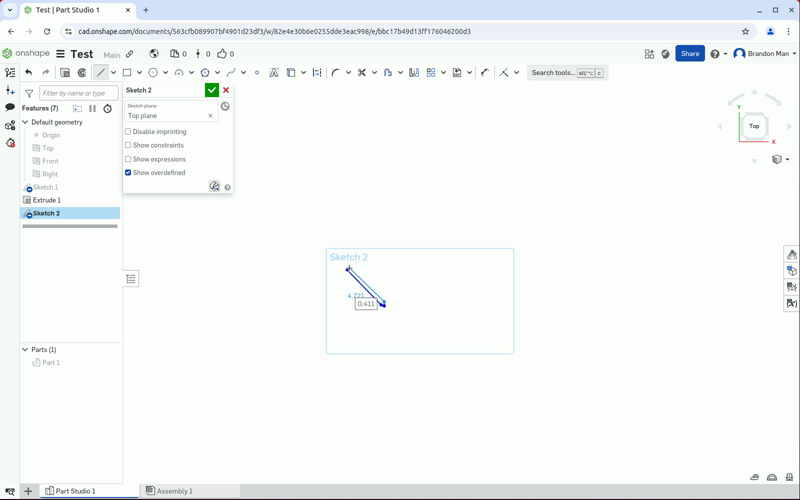
scroll(6)
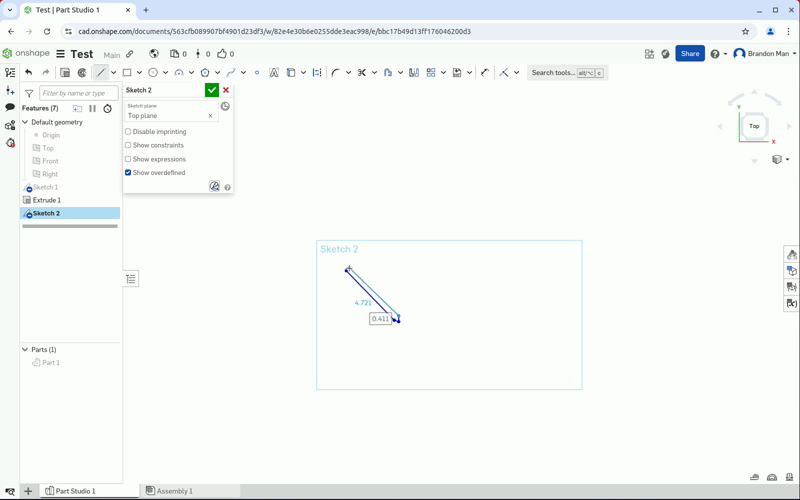
scroll(6)
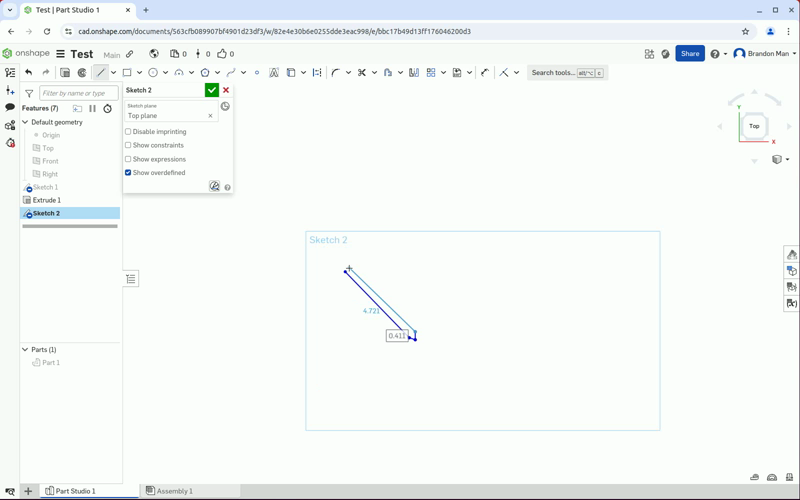
scroll(6)
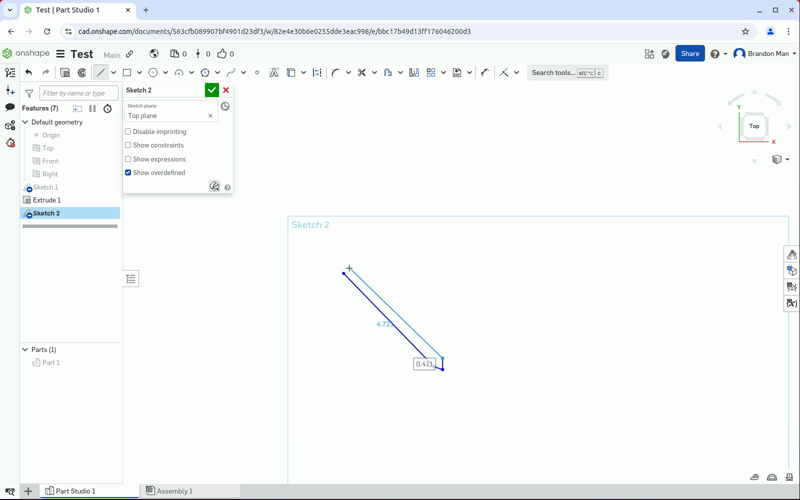
scroll(6)
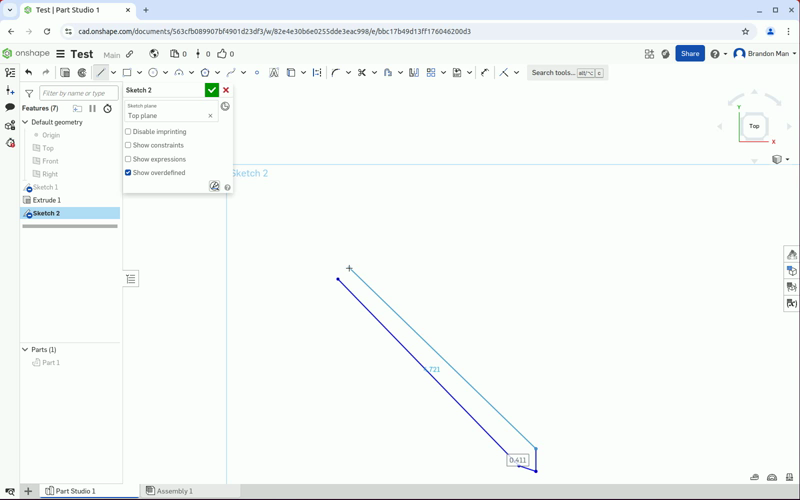
click(349, 267)
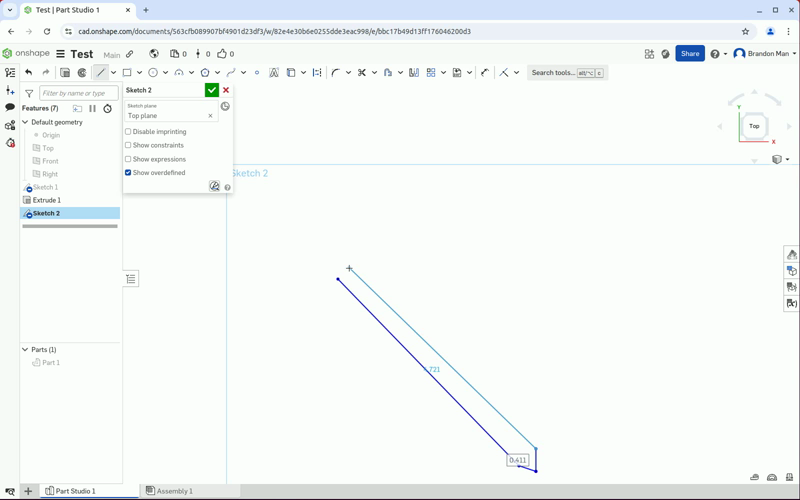
scroll(-6)
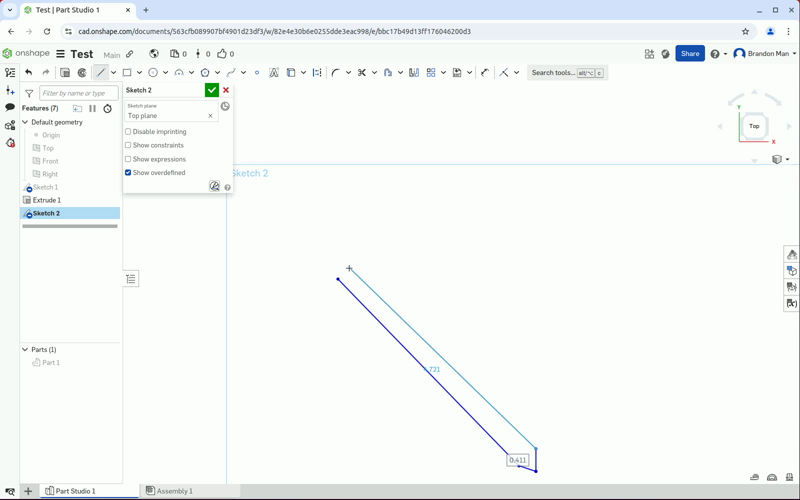
scroll(-6)
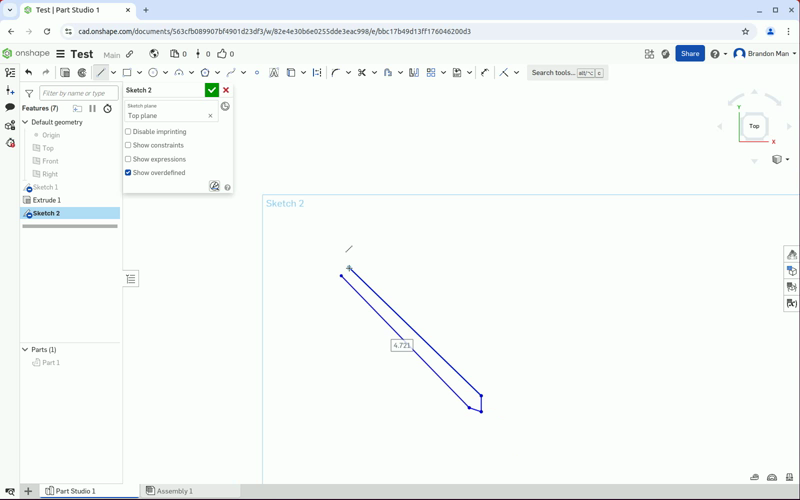
scroll(-6)
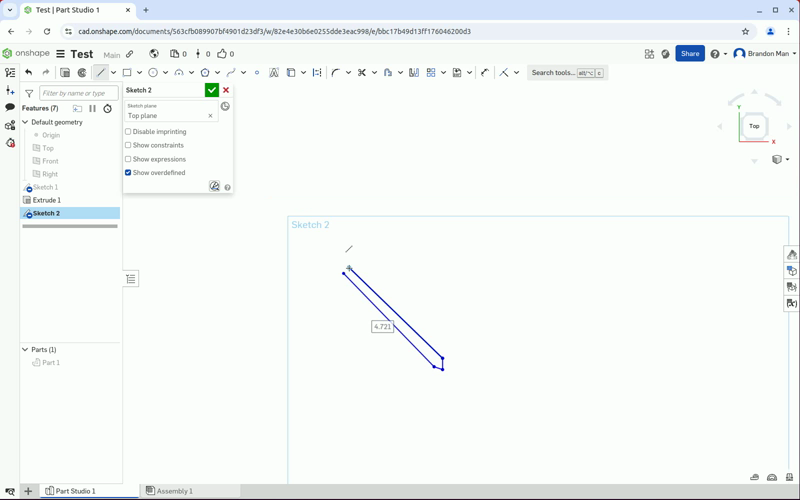
scroll(-6)
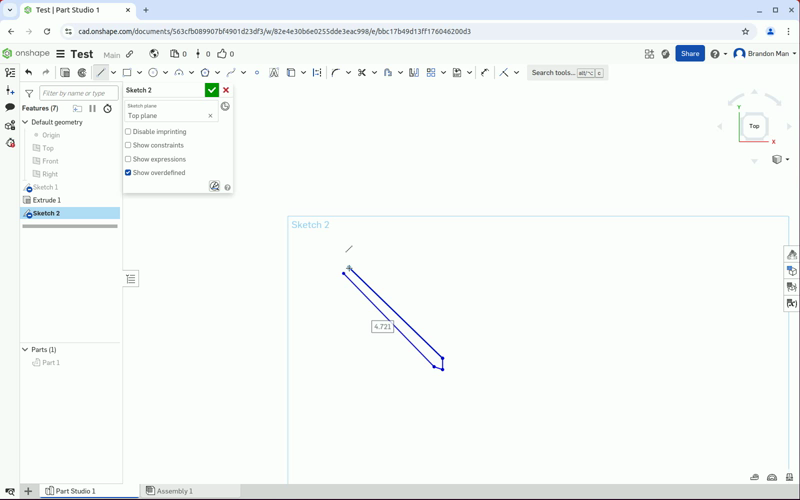
scroll(-6)
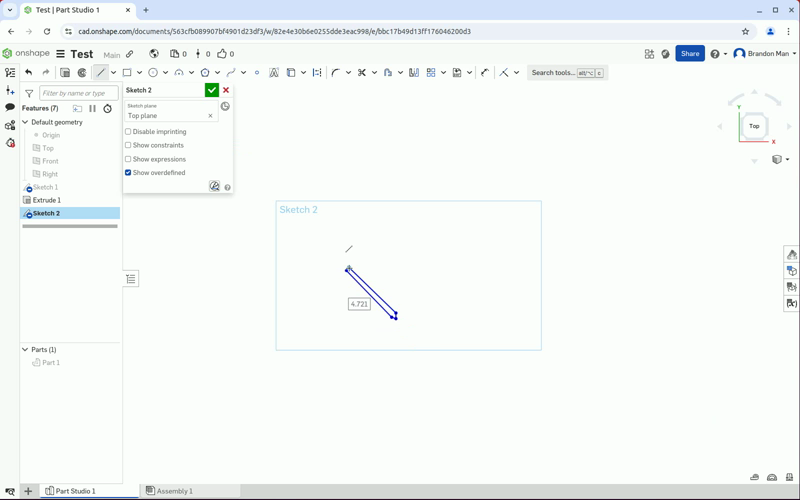
scroll(-6)
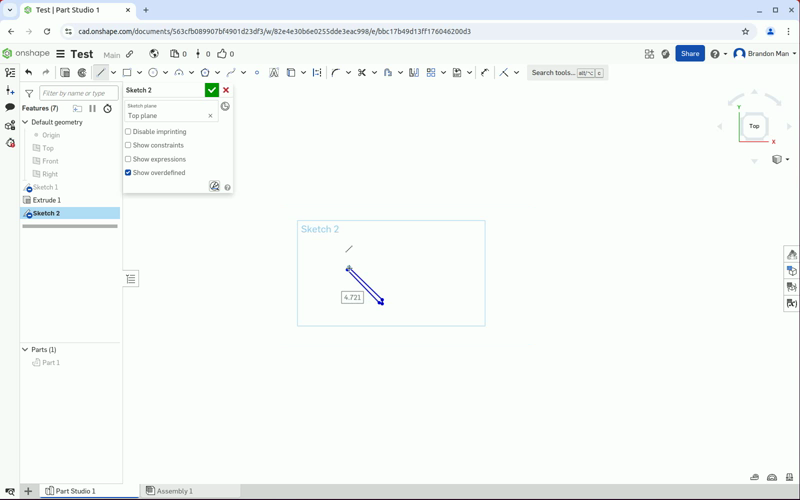
scroll(-6)
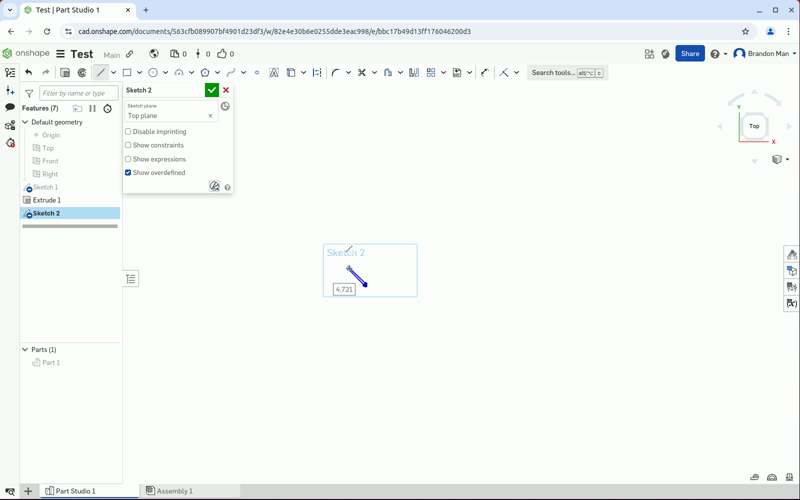
key_up(shift)
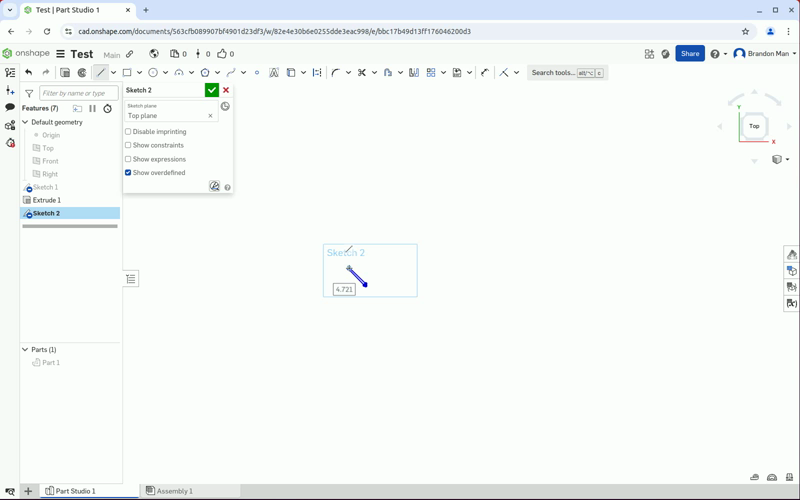
mouse_move(379, 267)
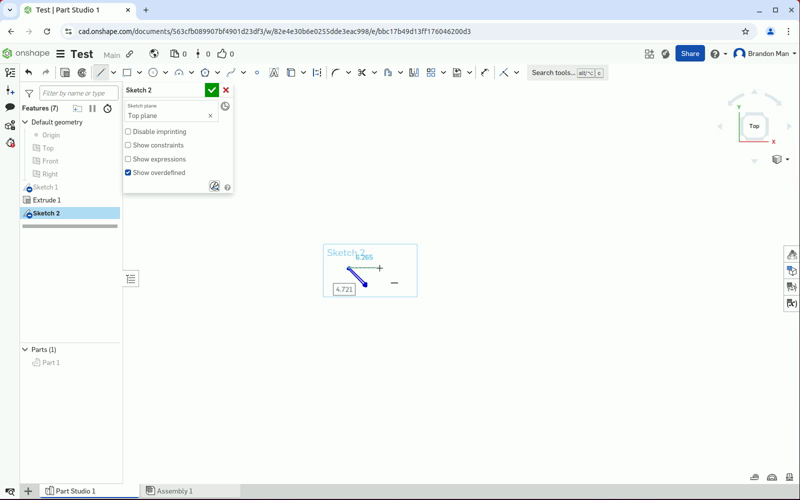
key_down(shift)
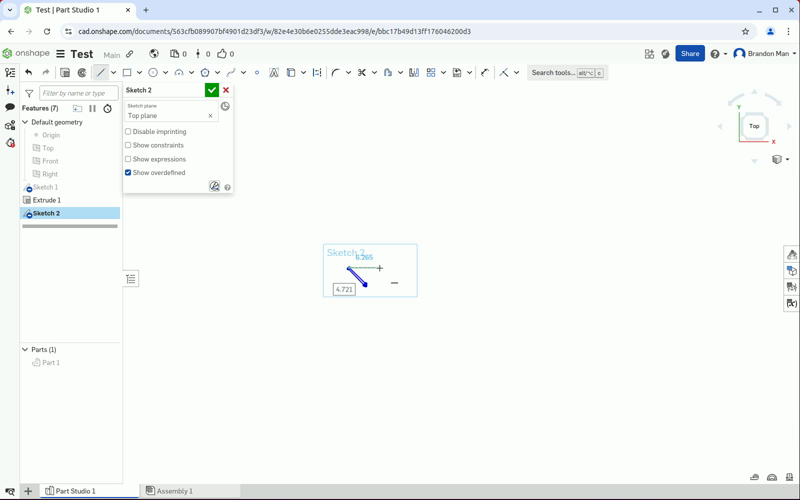
mouse_move(348, 268)
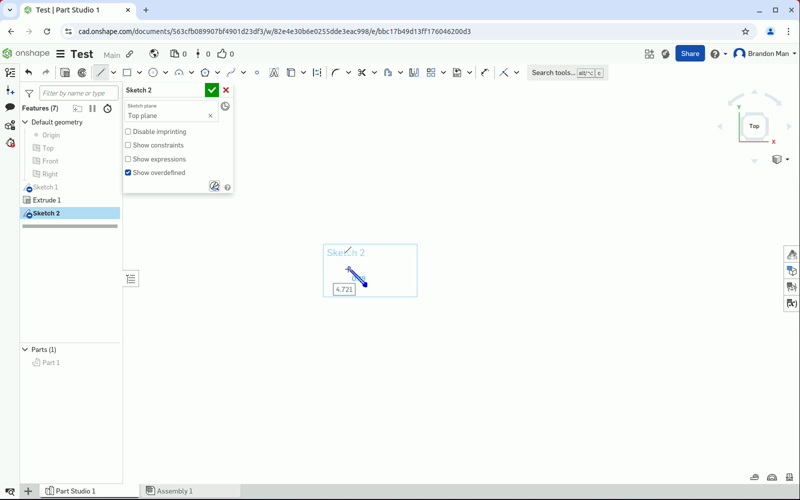
scroll(6)
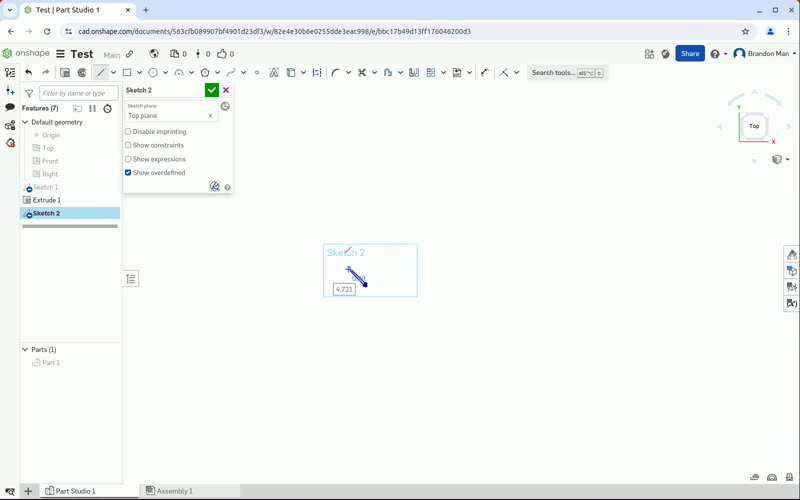
scroll(6)
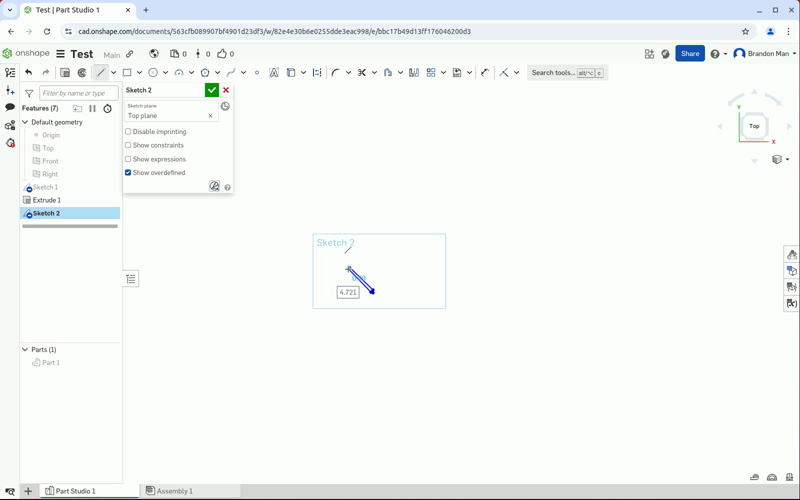
scroll(6)
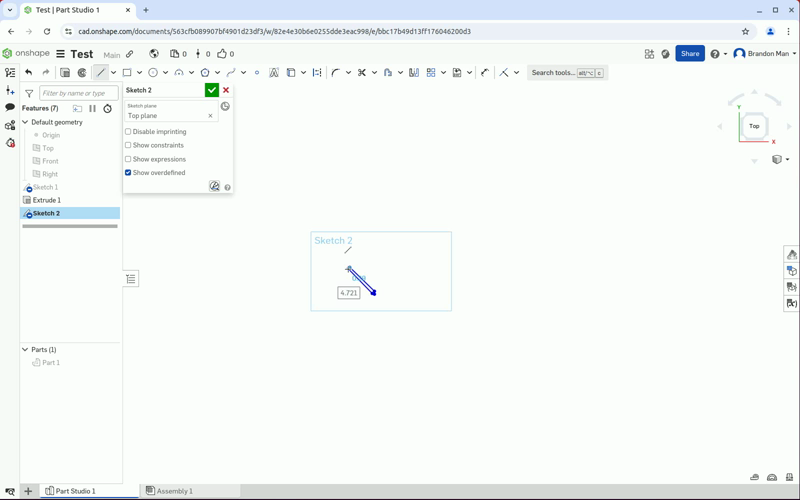
scroll(6)
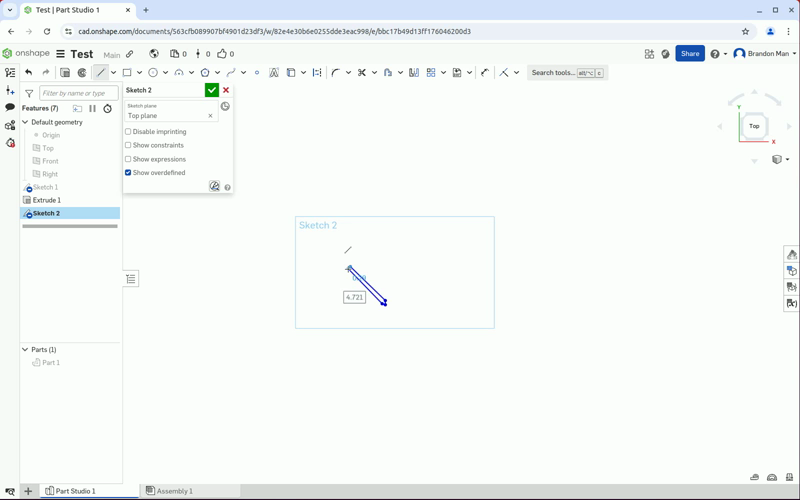
scroll(6)
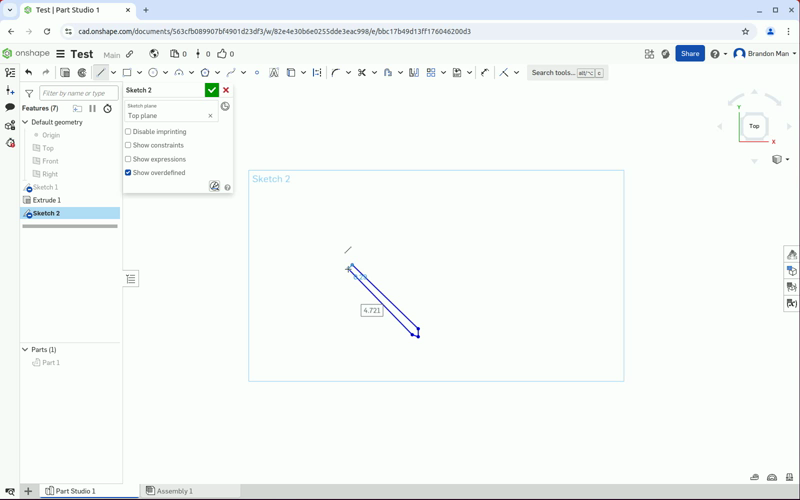
scroll(6)
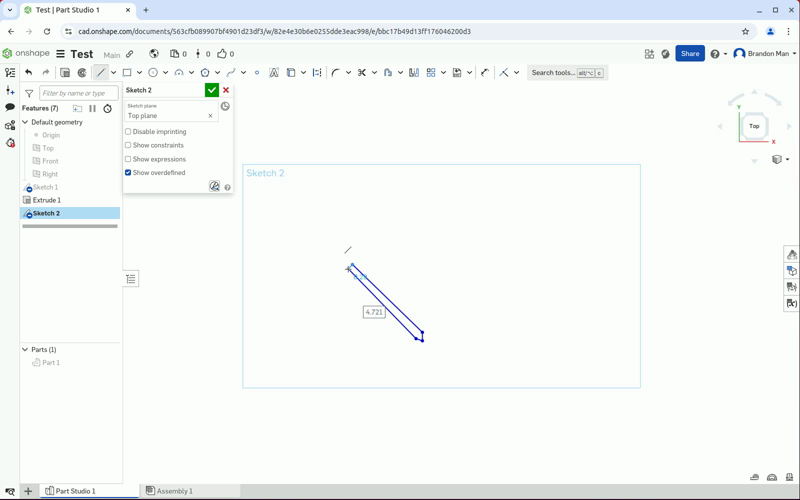
scroll(6)
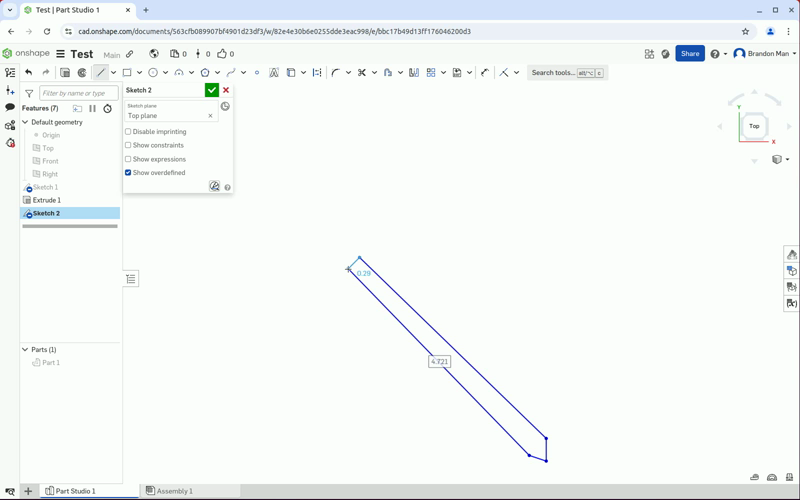
key_up(shift)
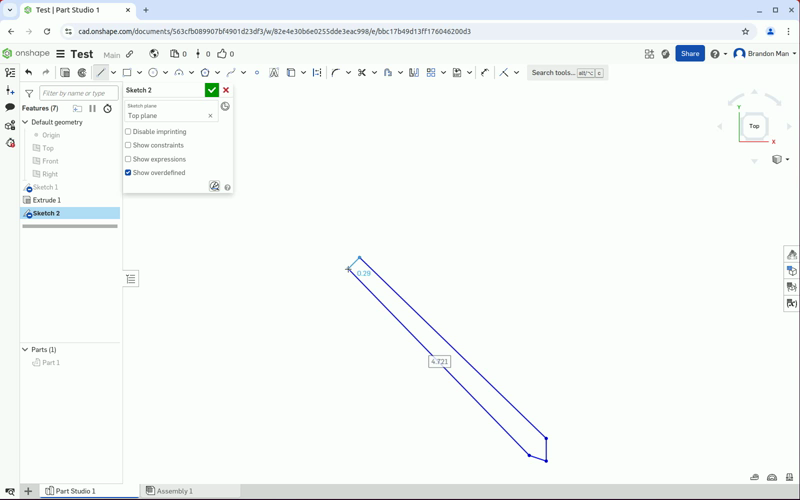
click(348, 268)
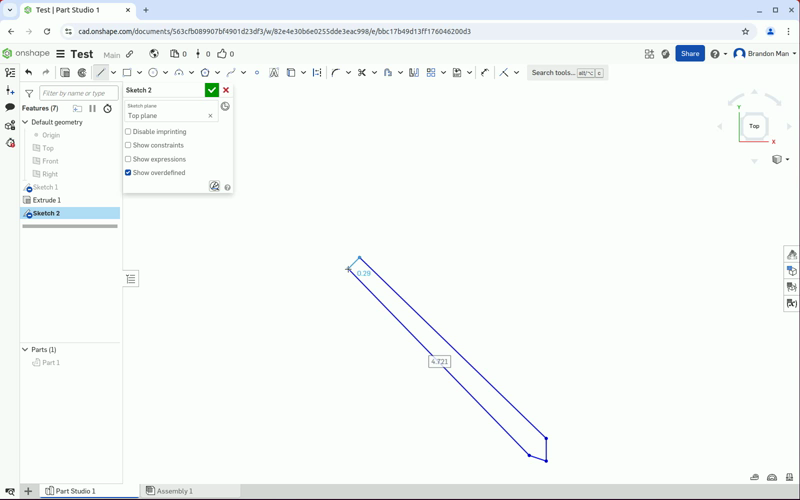
scroll(-6)
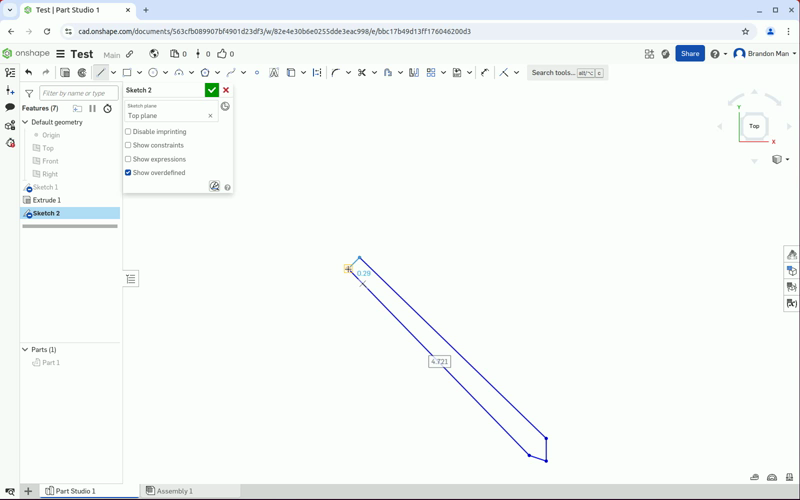
scroll(-6)
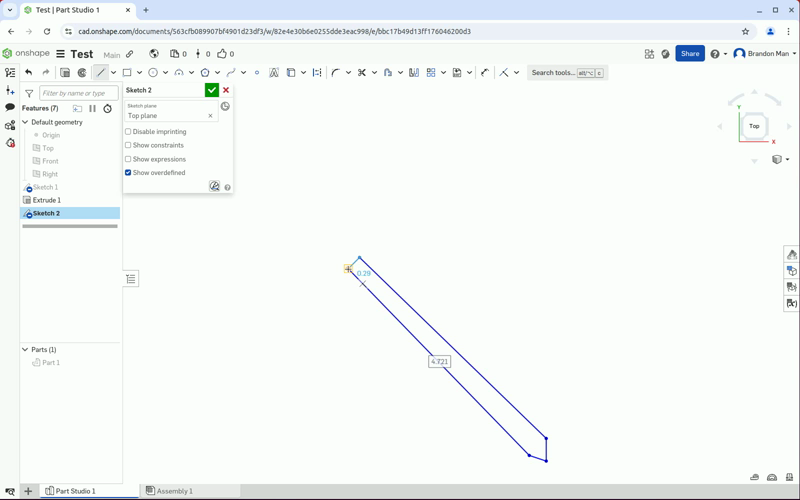
scroll(-6)
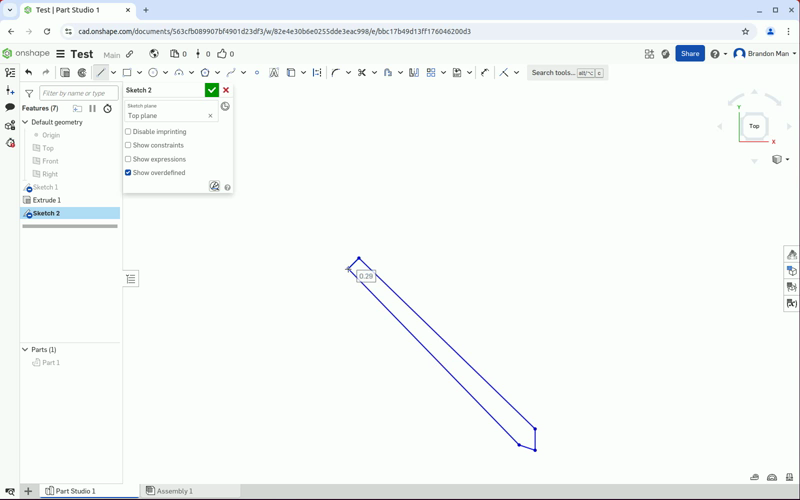
scroll(-6)
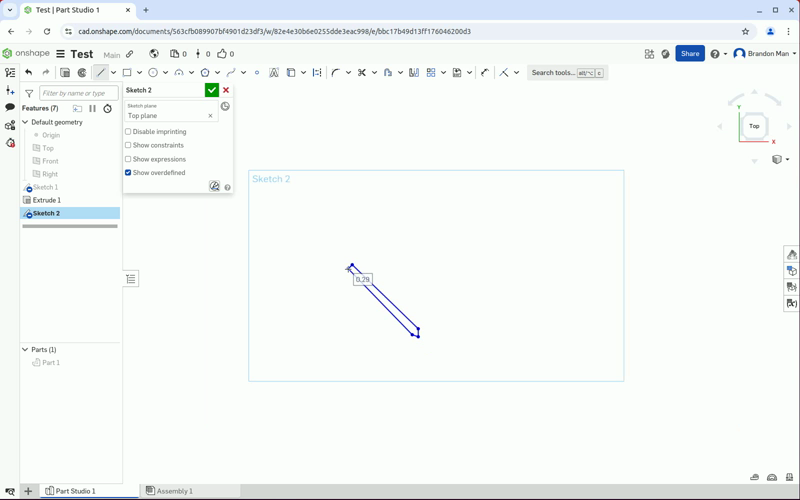
scroll(-6)
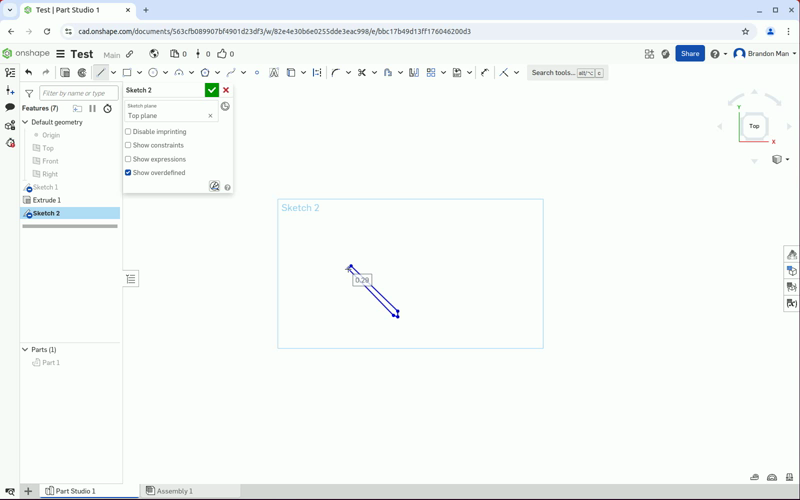
scroll(-6)
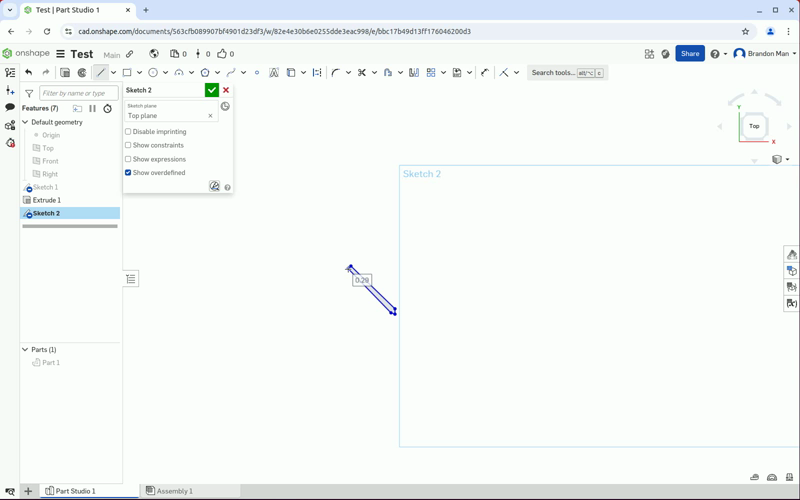
scroll(-6)
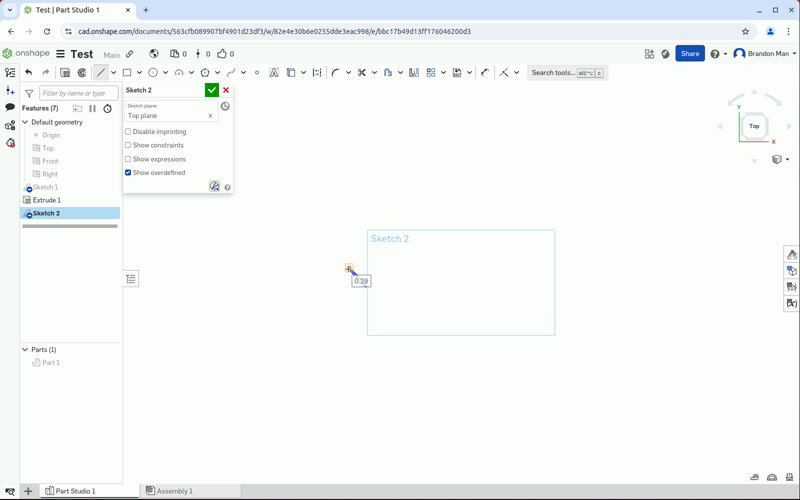
key(esc)
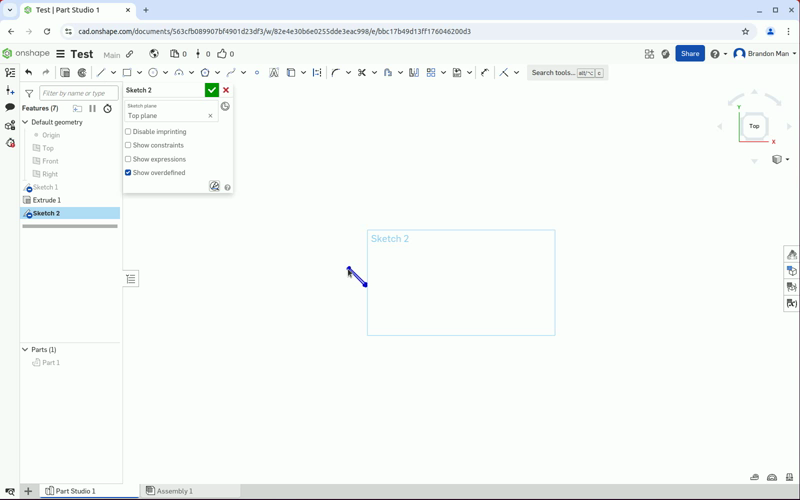
mouse_move(348, 269)
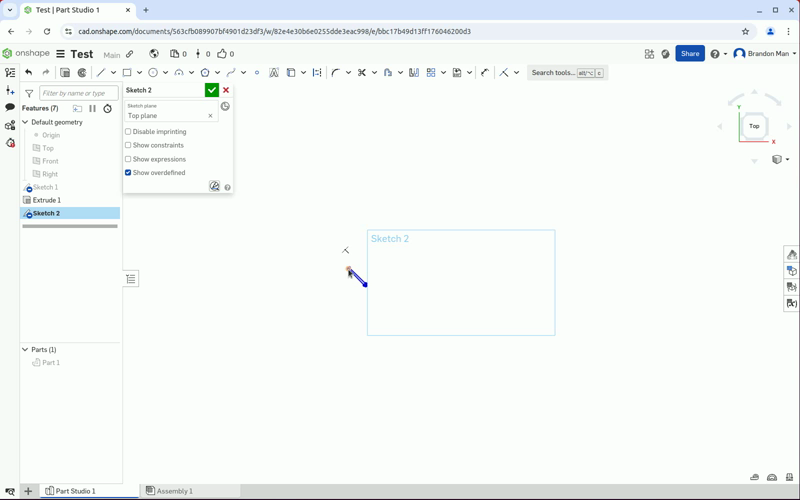
scroll(6)
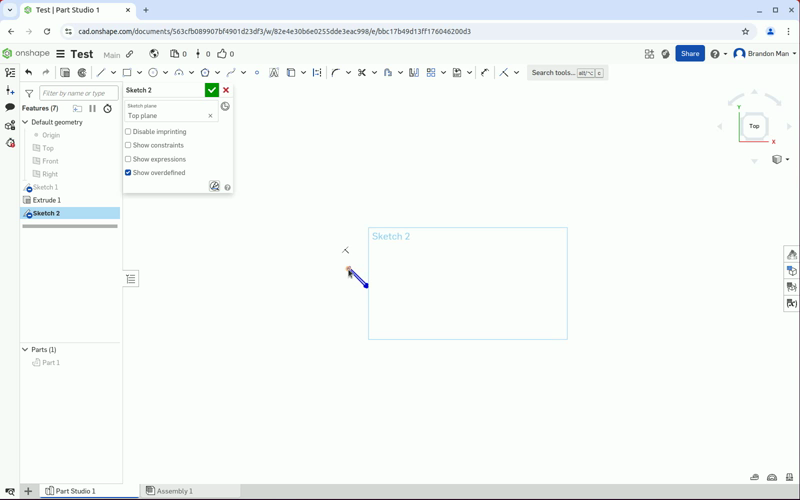
scroll(6)
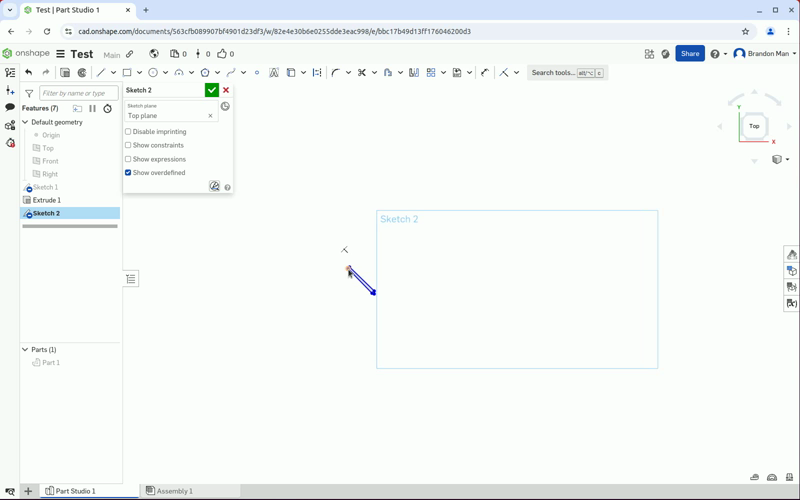
scroll(6)
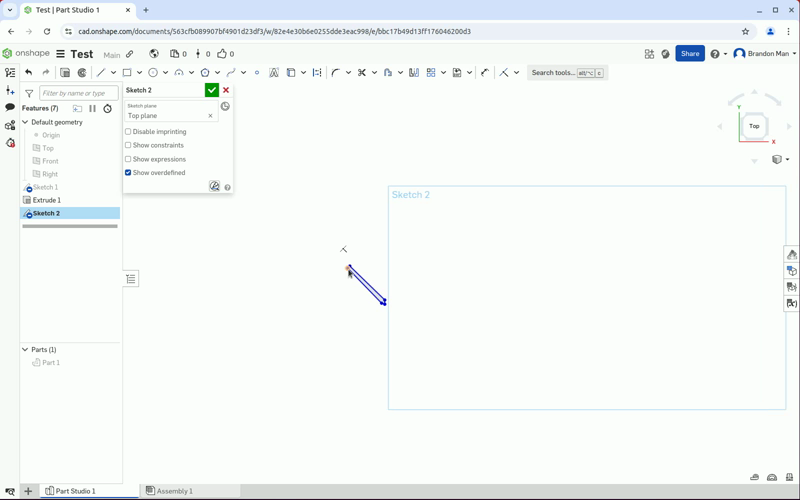
scroll(6)
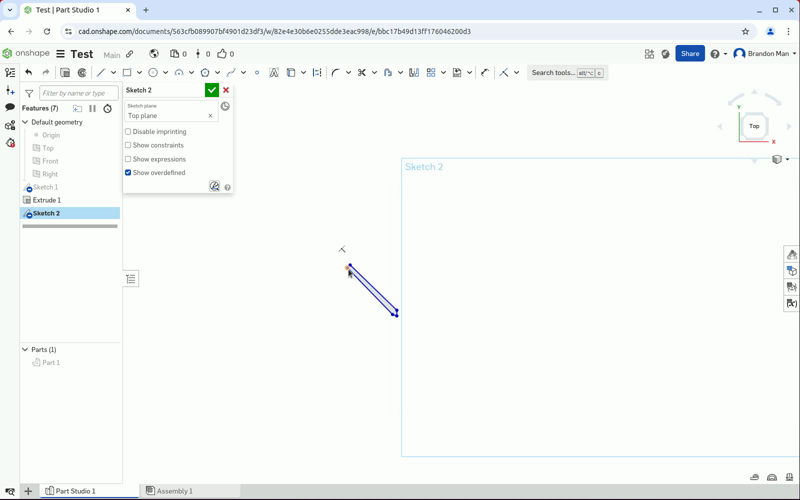
scroll(6)
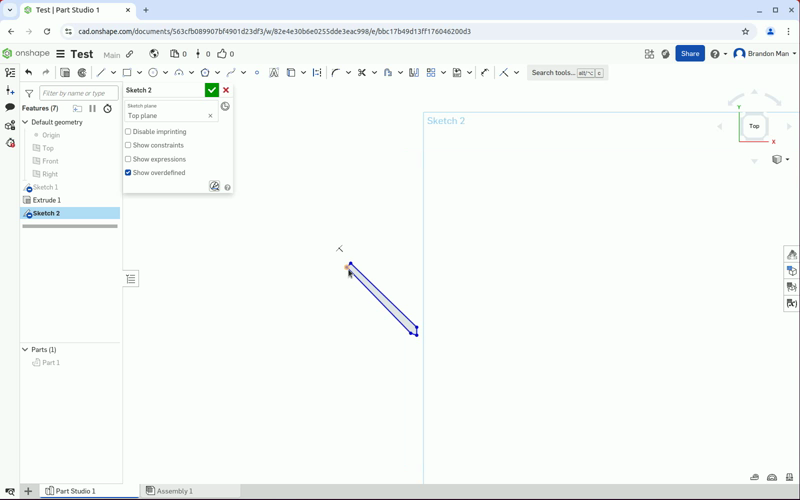
scroll(6)
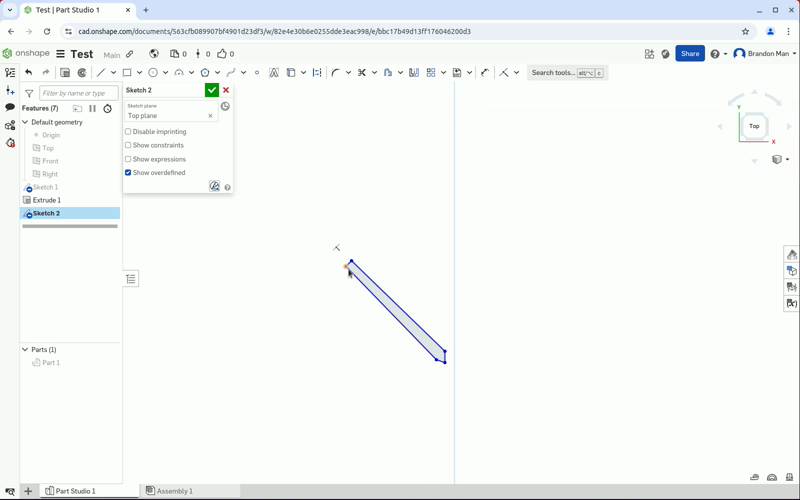
scroll(6)
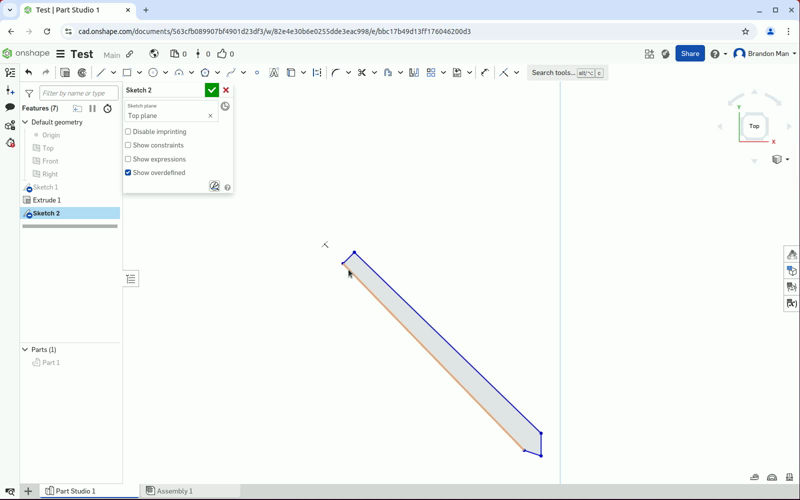
click(348, 269)
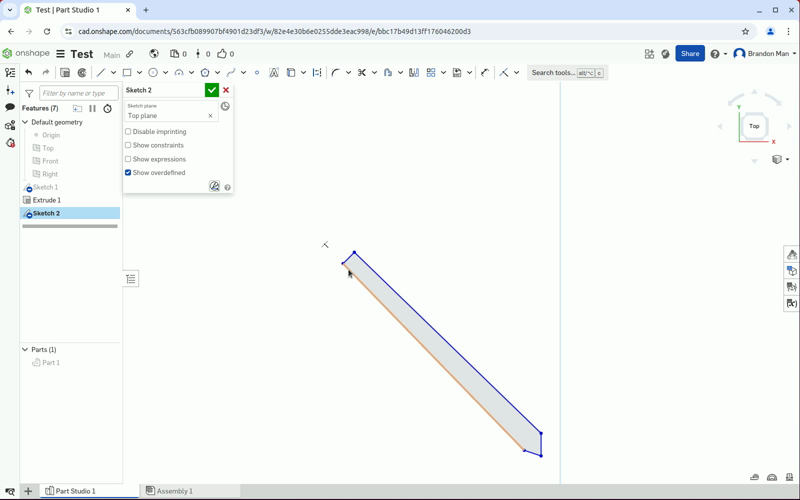
scroll(-6)
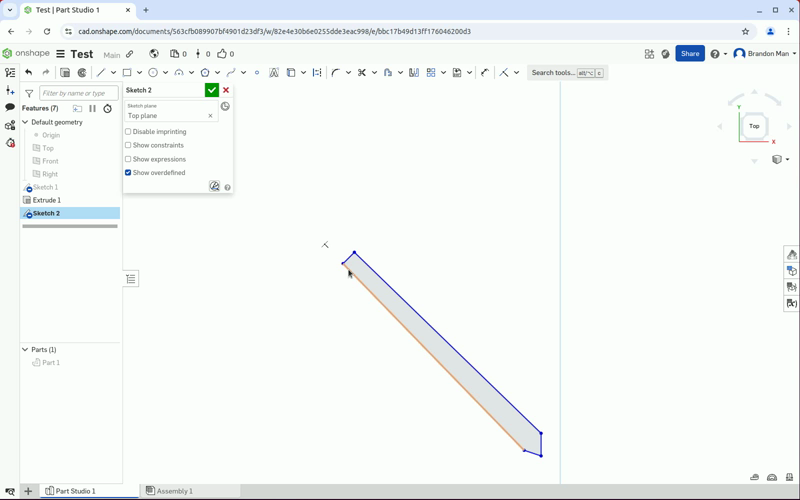
scroll(-6)
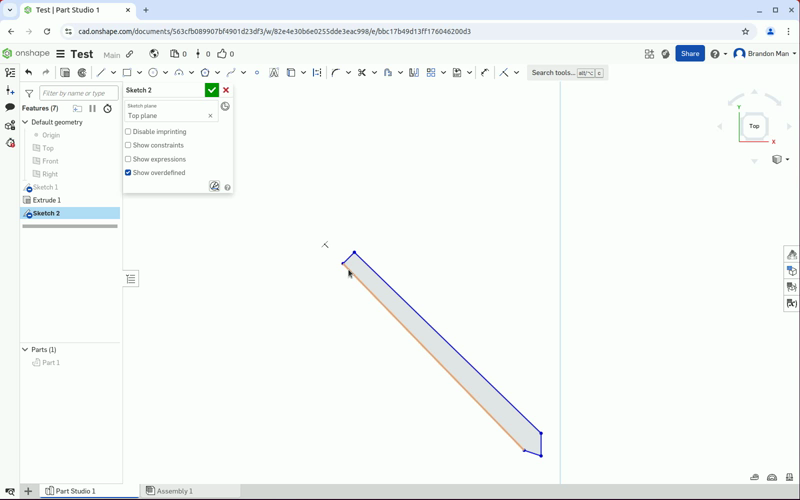
scroll(-6)
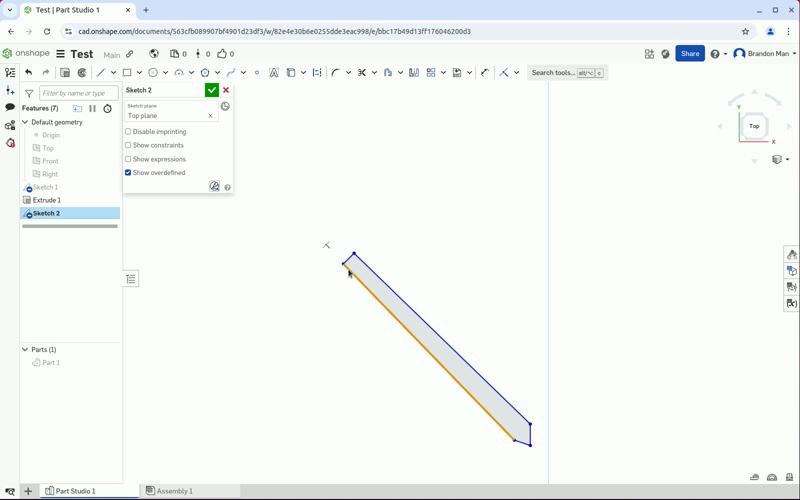
scroll(-6)
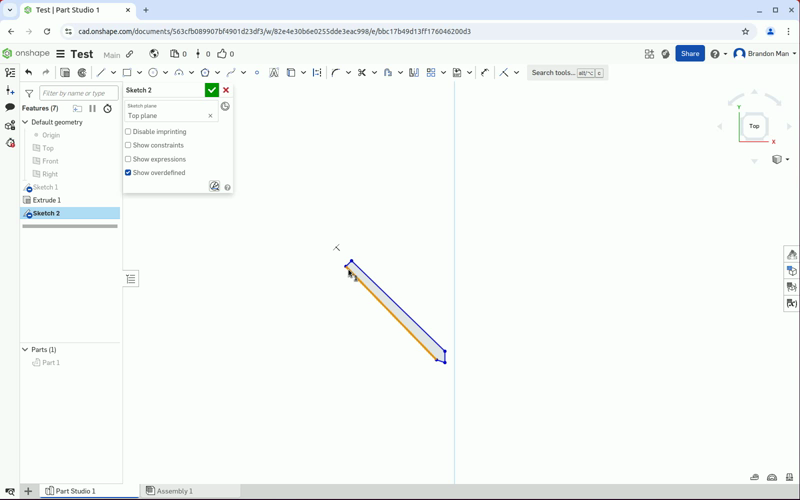
scroll(-6)
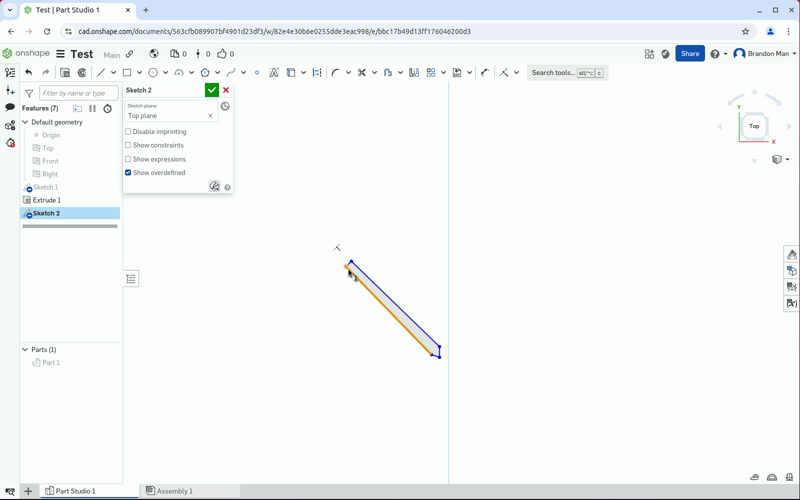
scroll(-6)
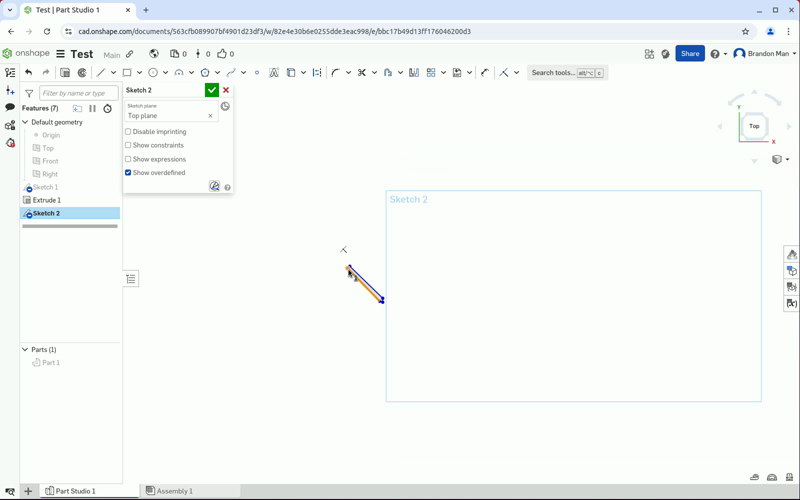
scroll(-6)
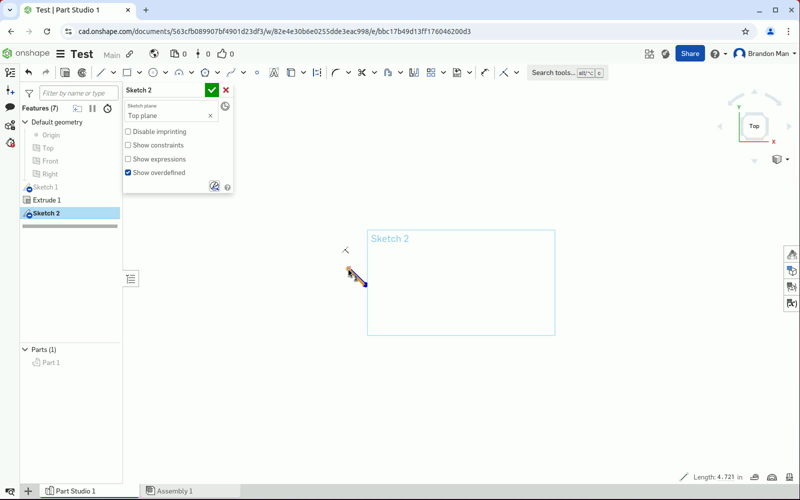
mouse_move(73, 352)
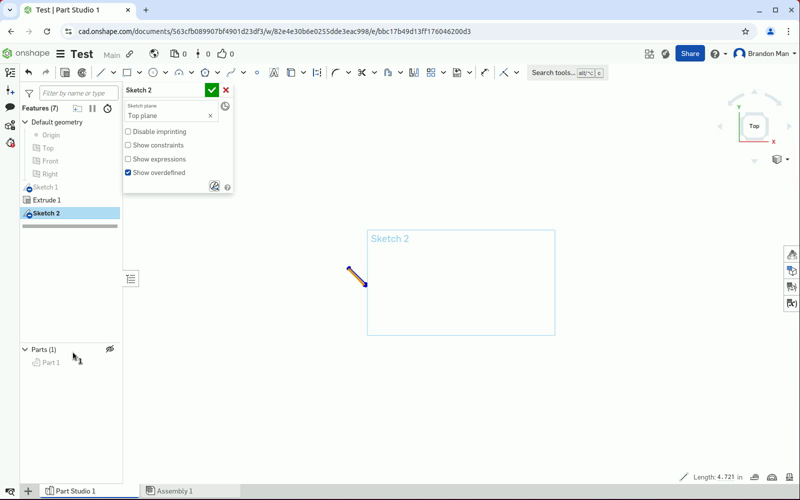
key(shift+y)
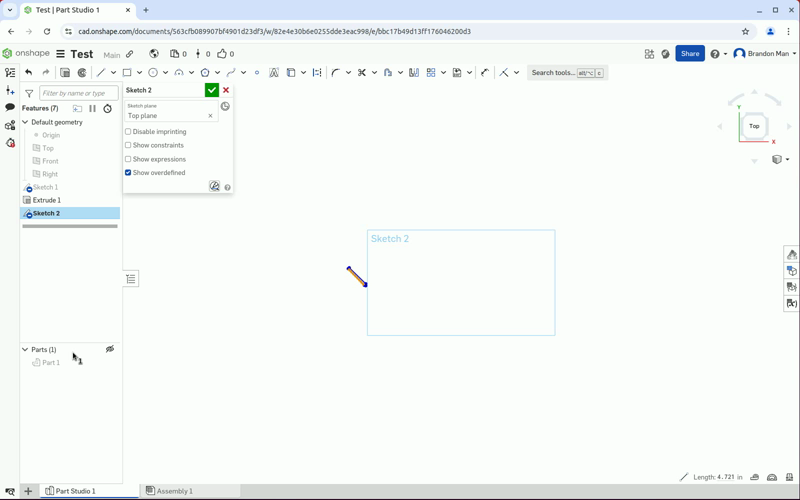
key(shift+e)
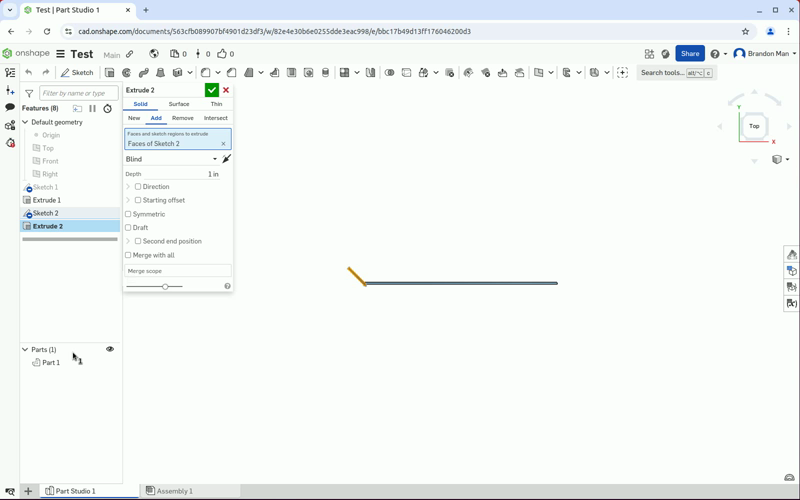
mouse_move(143, 106)
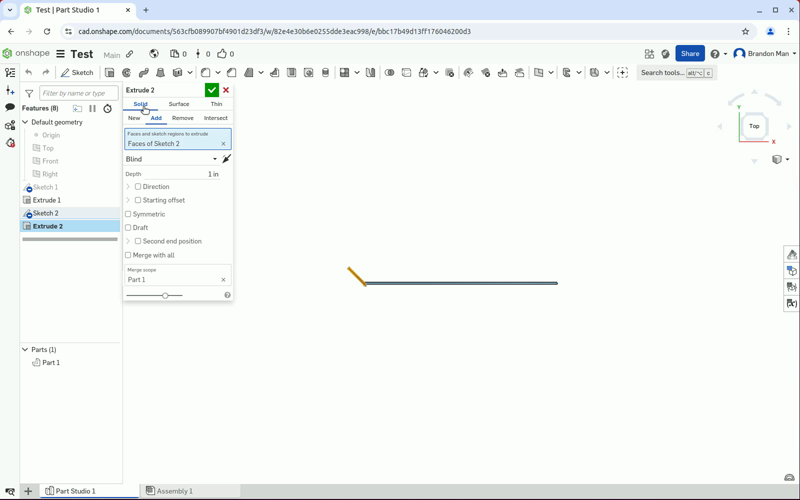
click(143, 106)
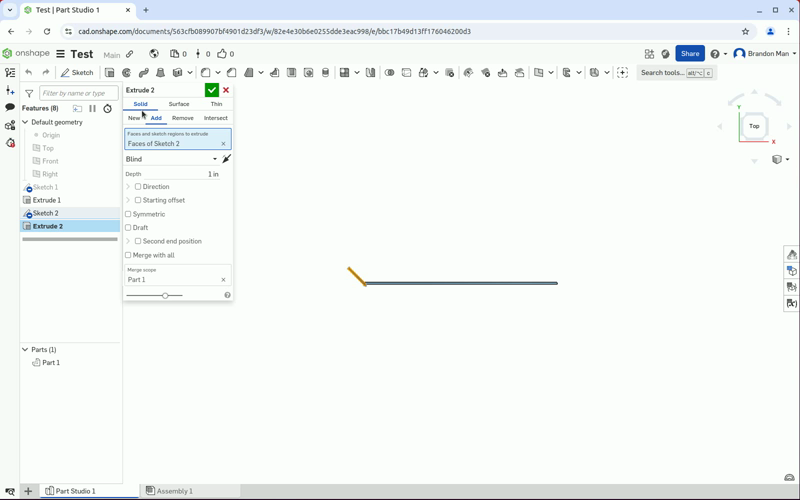
mouse_move(137, 120)
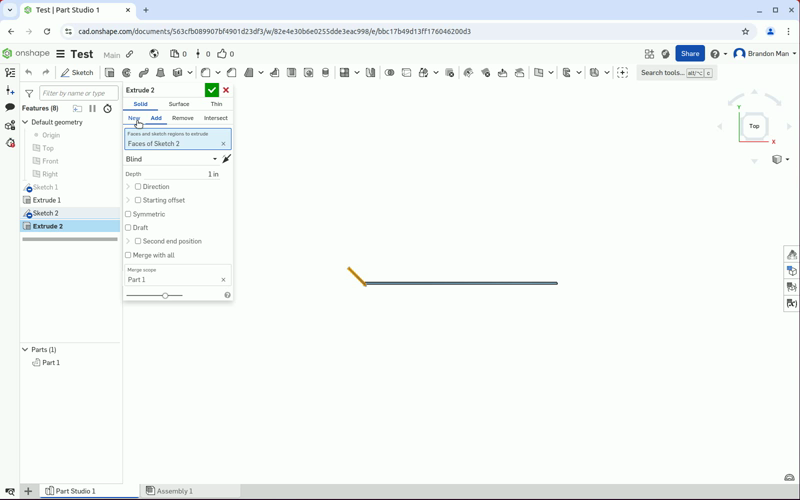
click(137, 120)
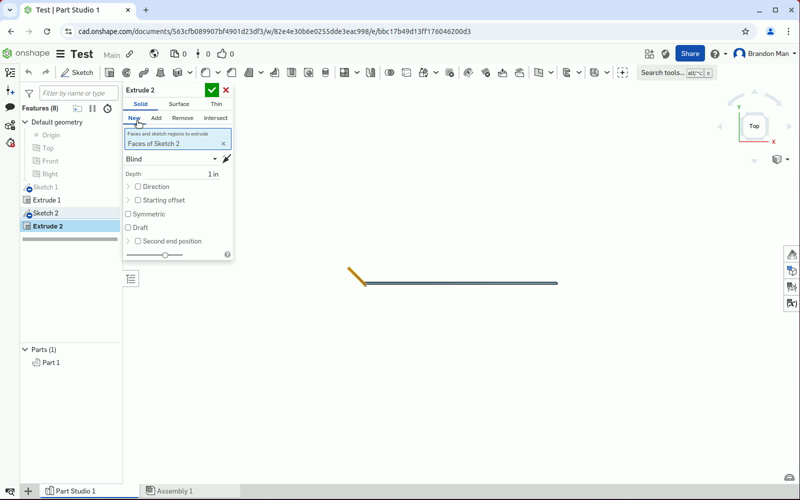
key(tab, 4)
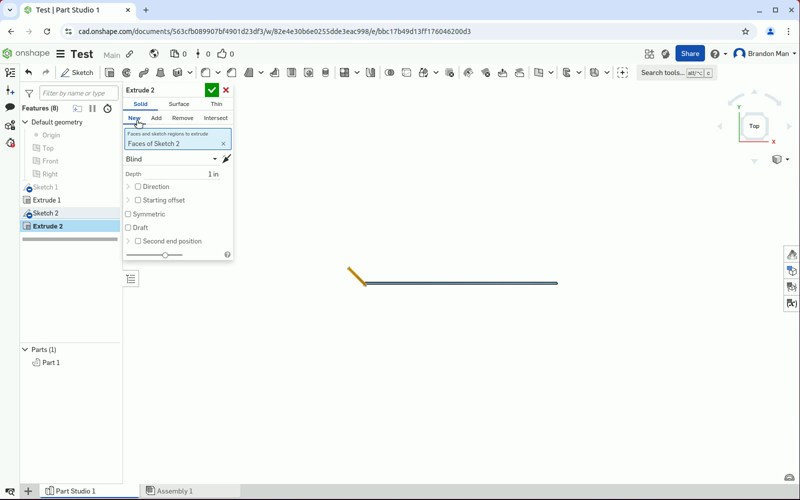
text(3.129)
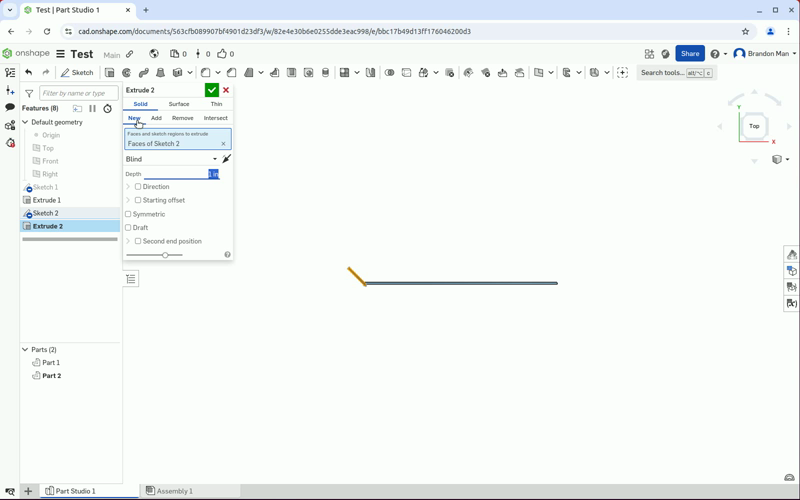
key(enter)
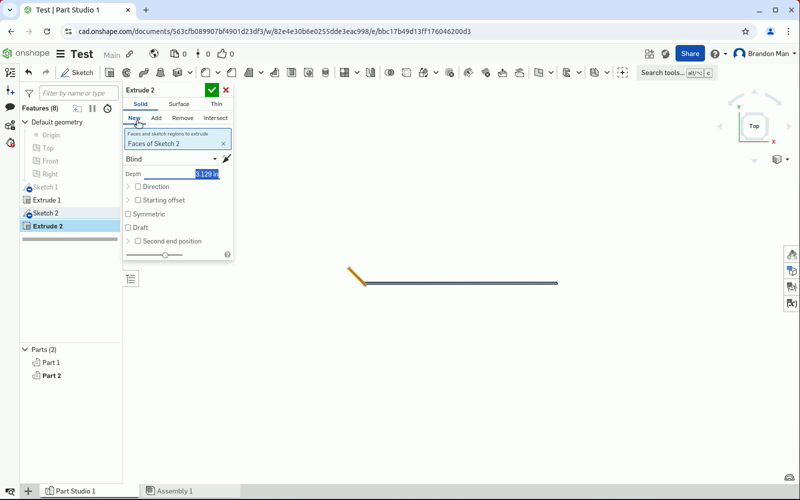
key(shift+h)
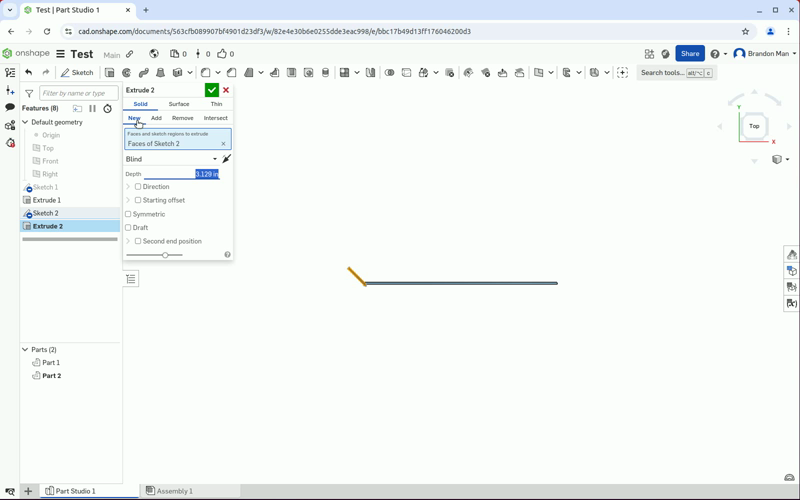
key(shift+h)
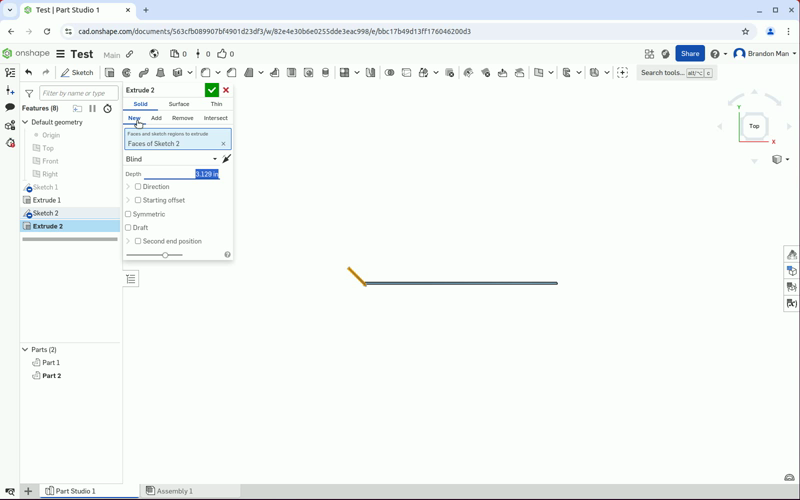
key(shift+7)
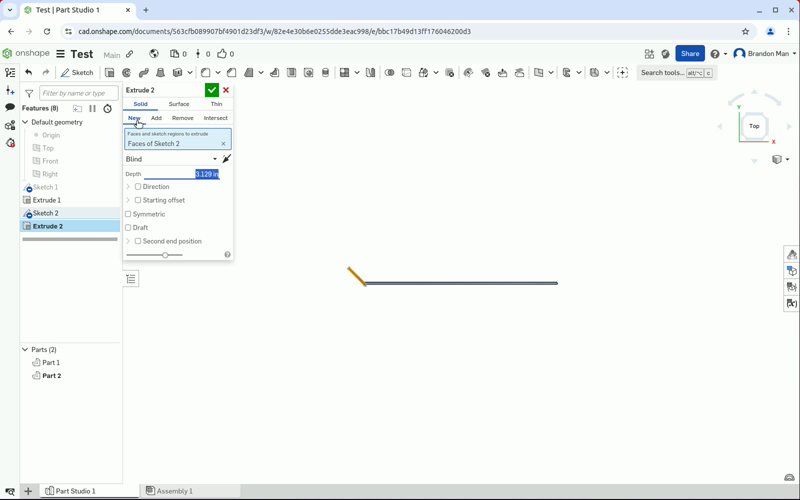
key(up, 3)
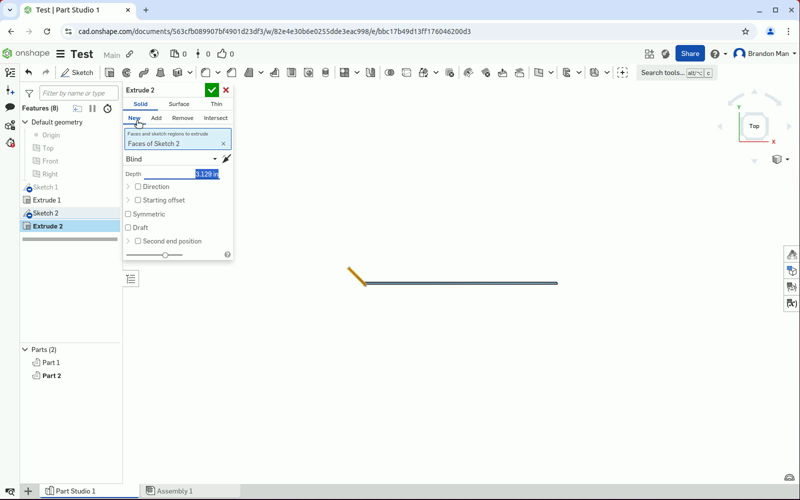
key(left, 3)
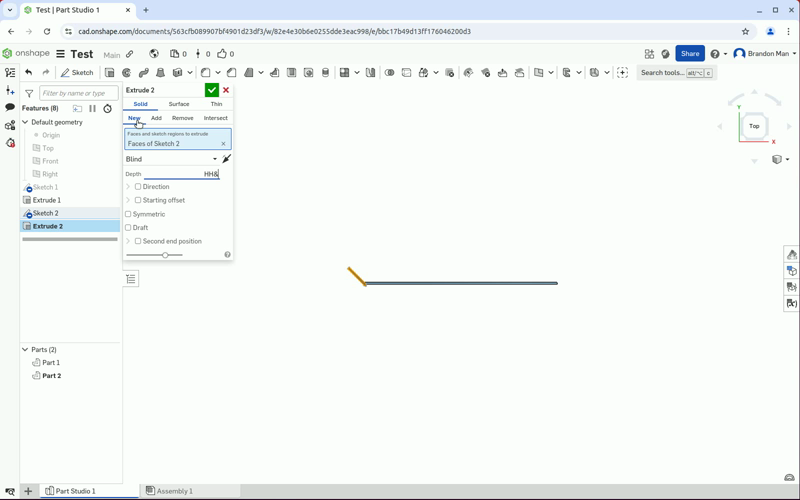
key(right, 3)
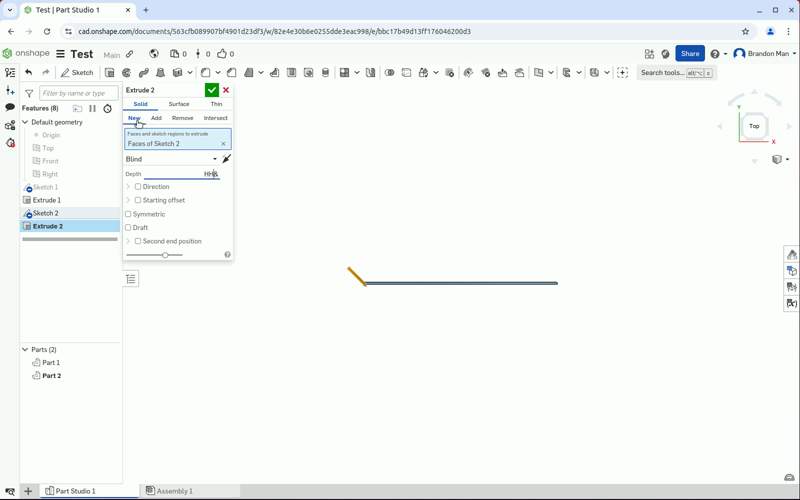
key(down, 3)
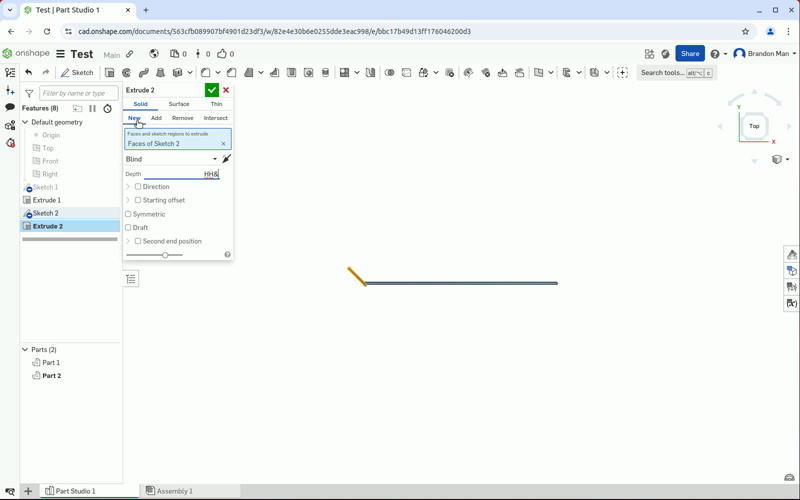
mouse_move(73, 189)
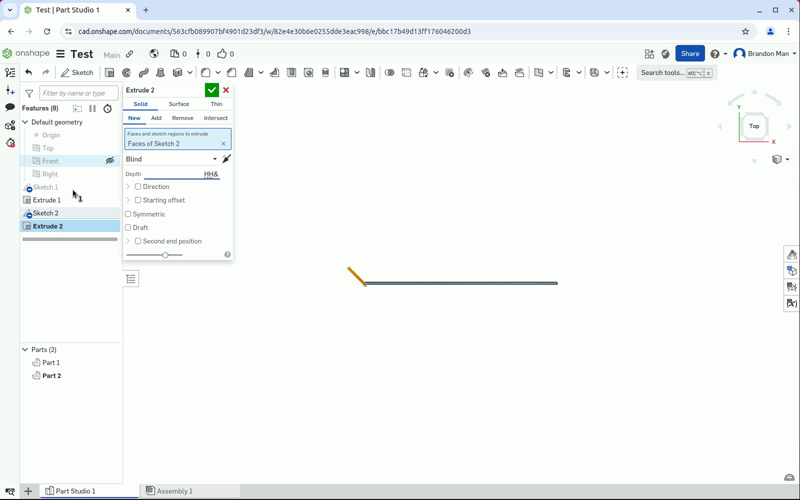
click(73, 189)